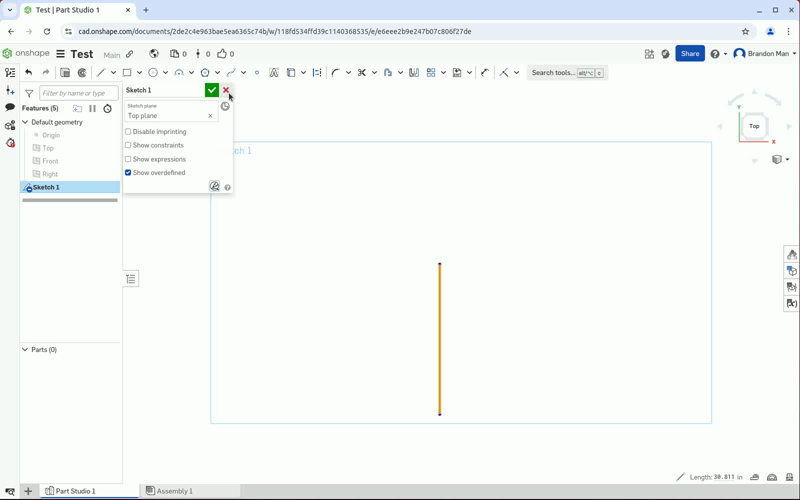
key(shift+h)
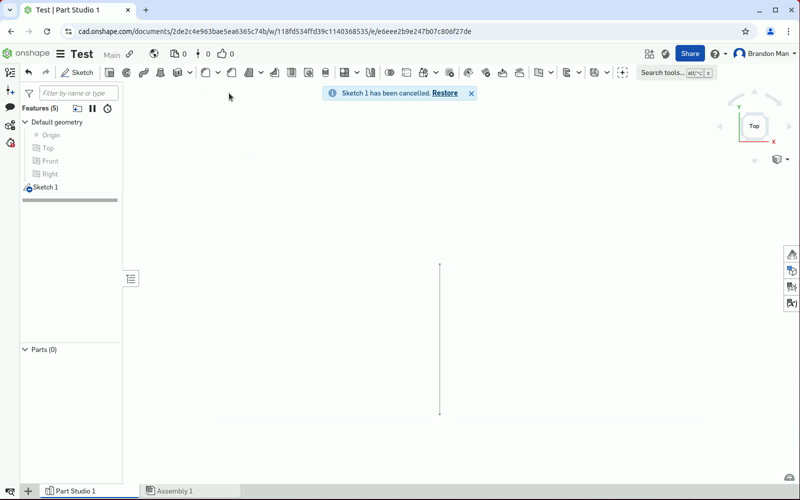
key(shift+s)
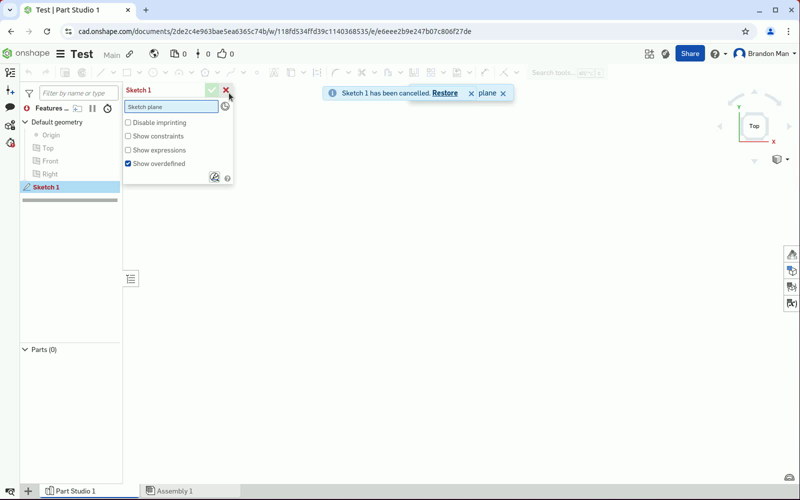
mouse_move(73, 150)
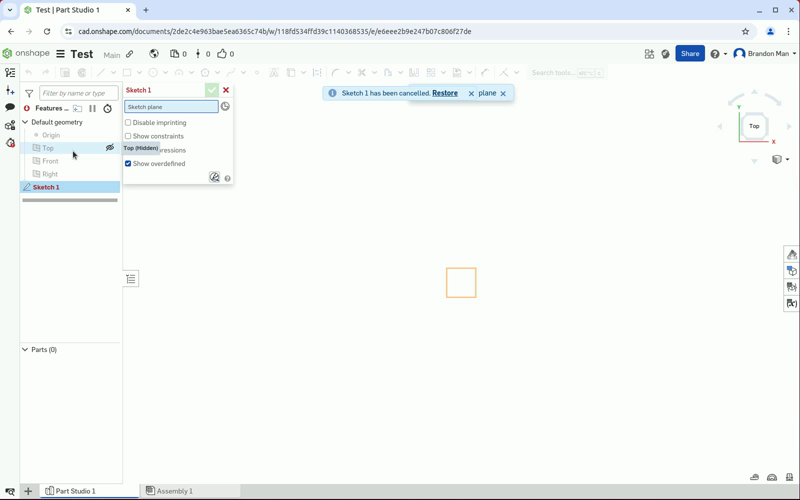
click(73, 150)
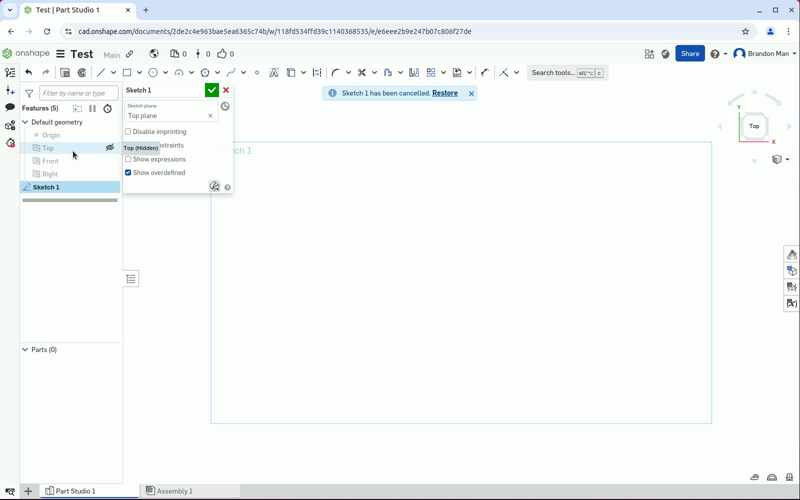
mouse_move(73, 352)
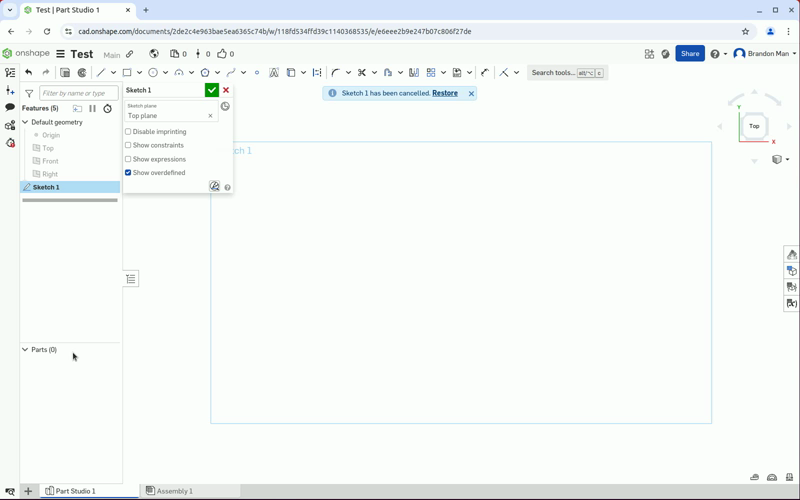
key(y)
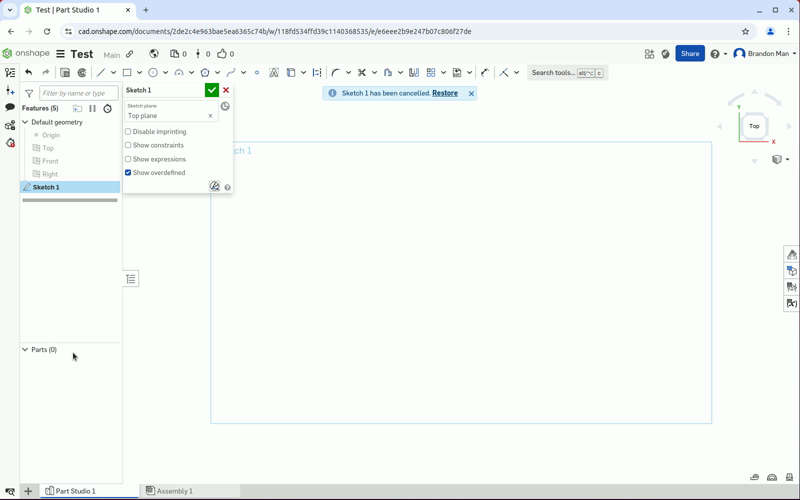
key(l)
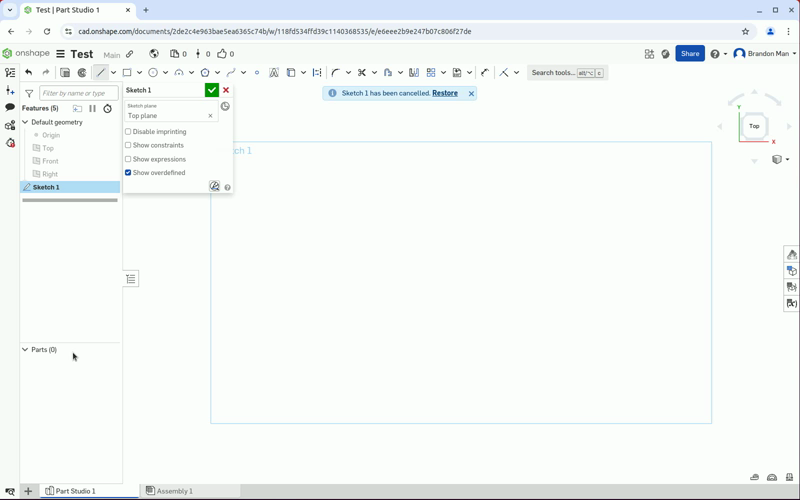
key_down(shift)
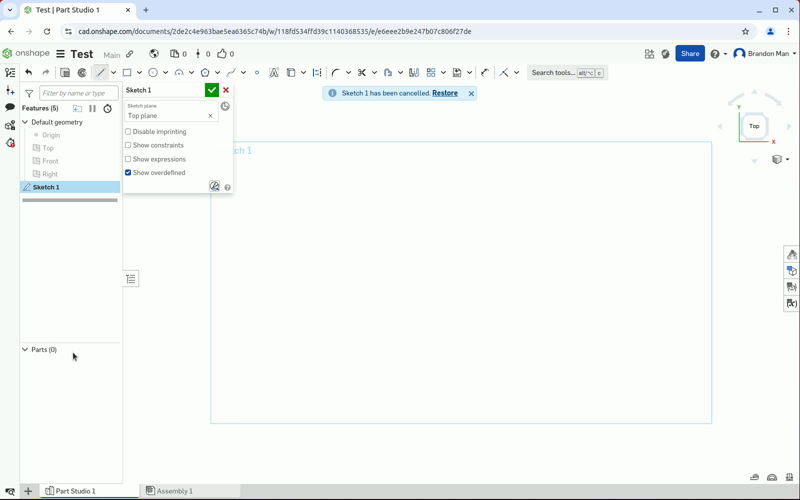
mouse_move(417, 278)
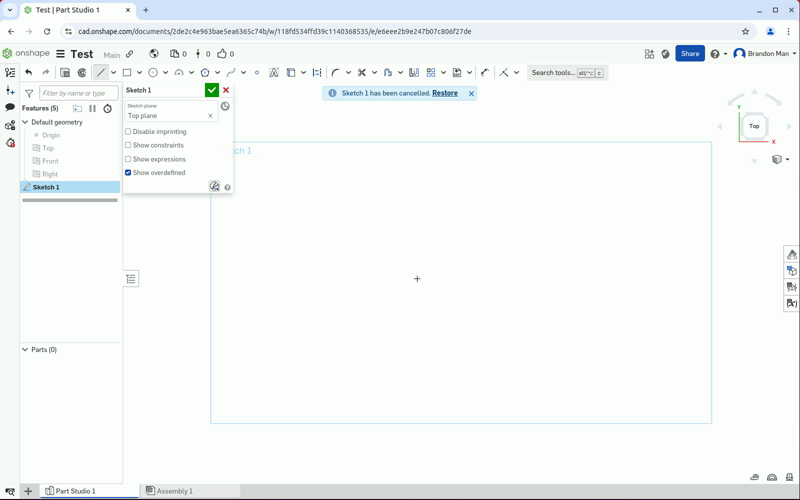
click(417, 278)
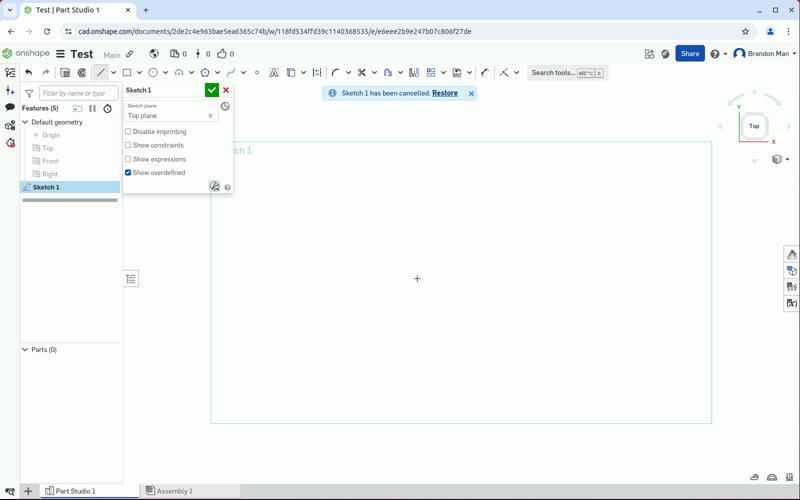
key_up(shift)
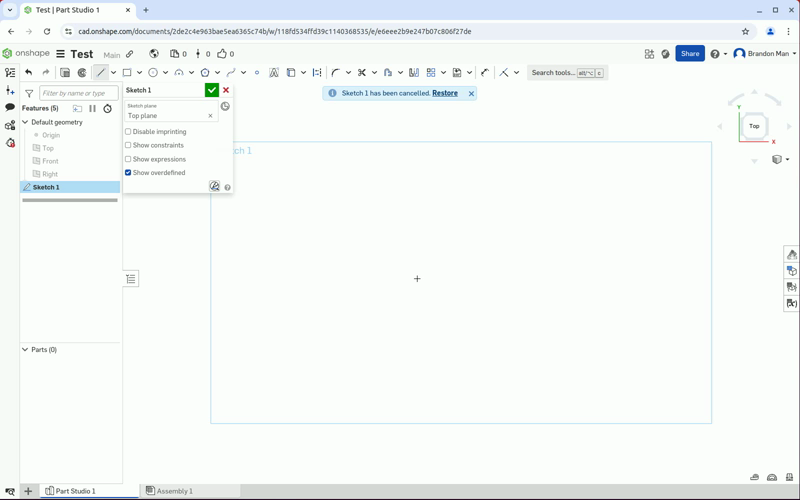
key_down(shift)
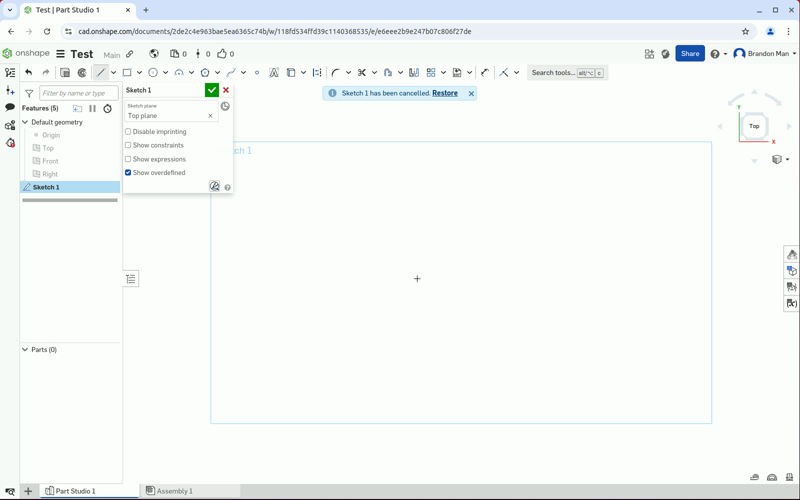
mouse_move(447, 278)
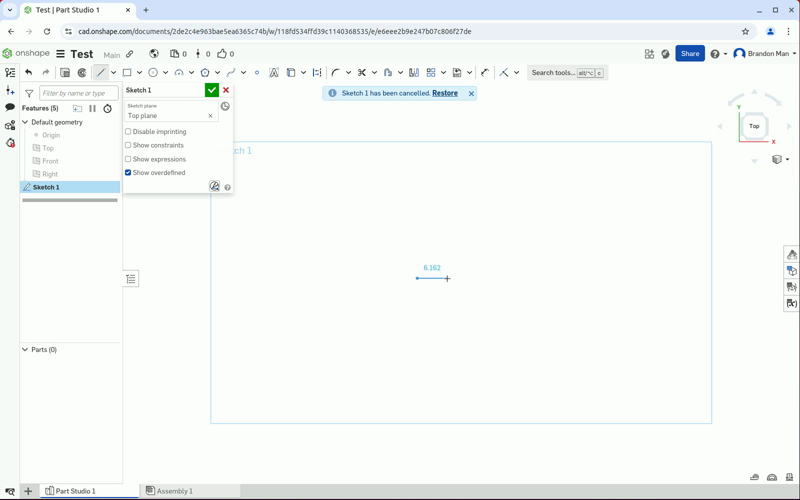
mouse_move(419, 282)
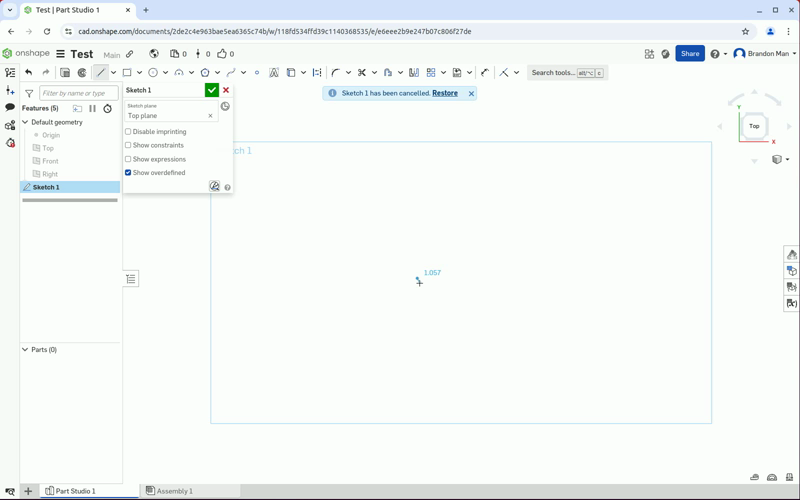
scroll(6)
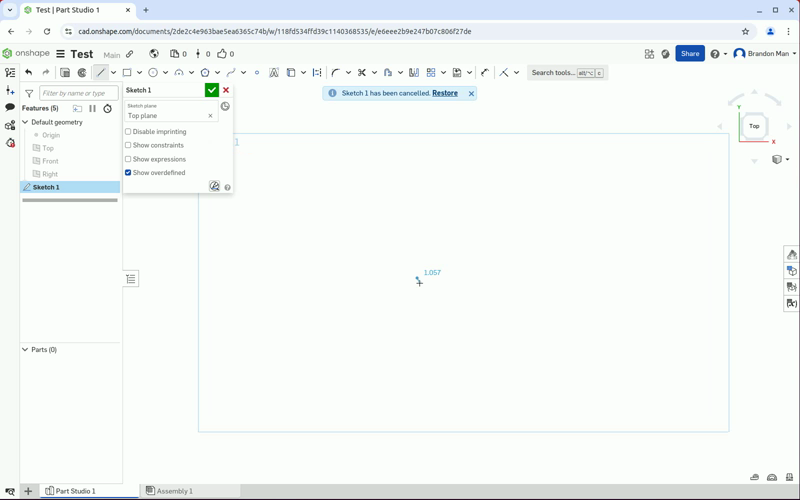
scroll(6)
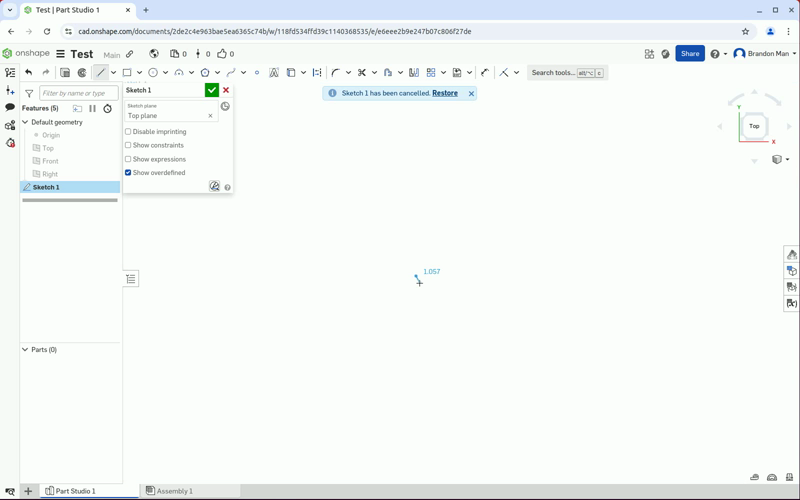
scroll(6)
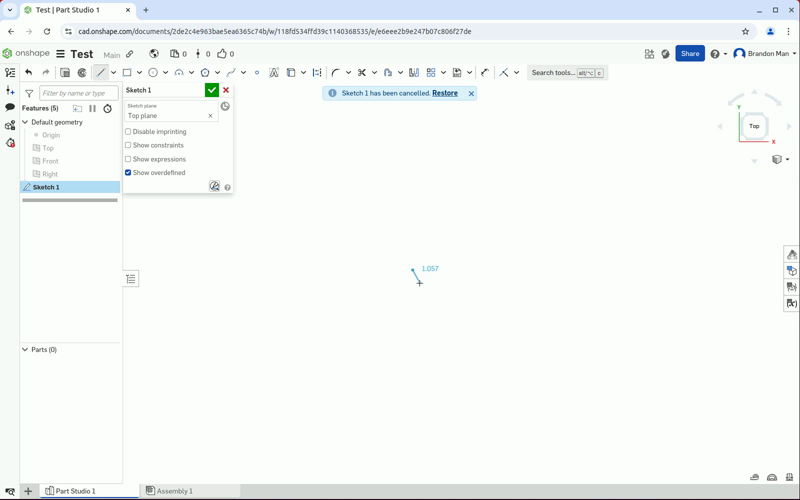
scroll(6)
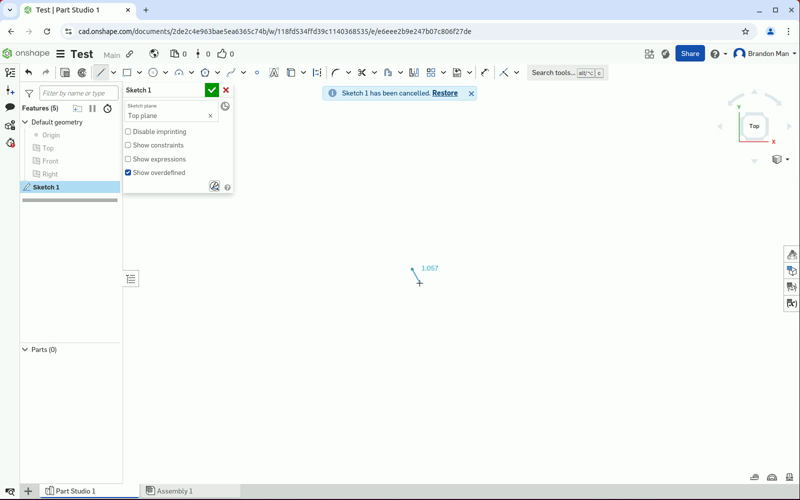
scroll(6)
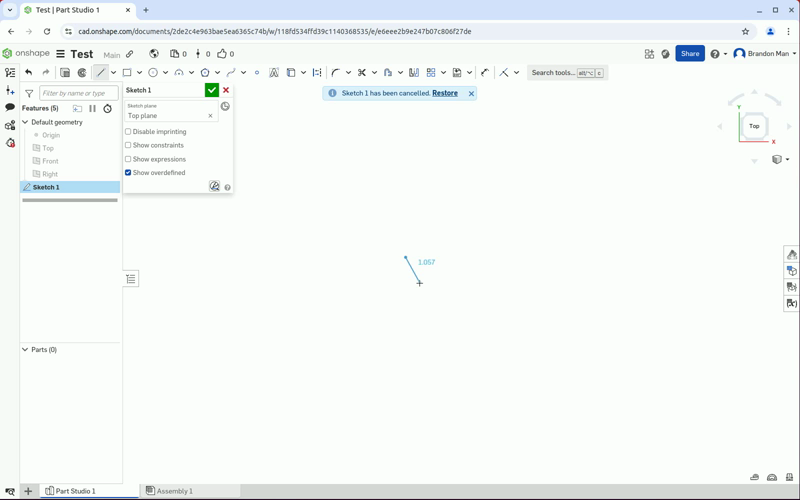
scroll(6)
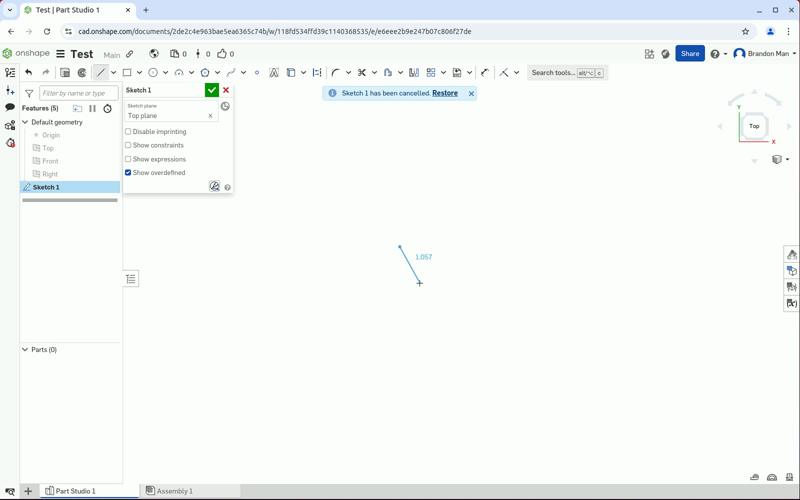
scroll(6)
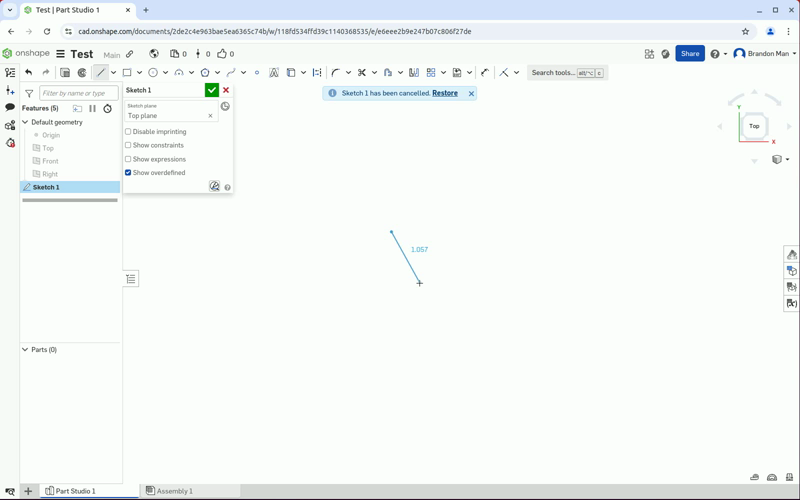
click(419, 282)
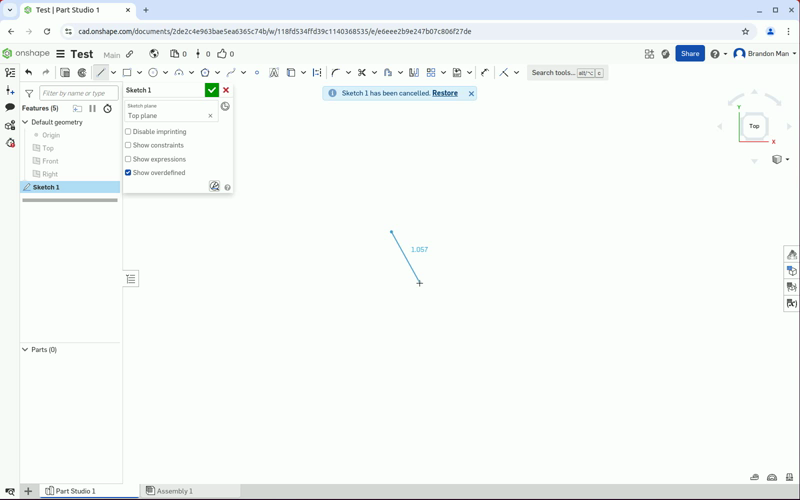
scroll(-6)
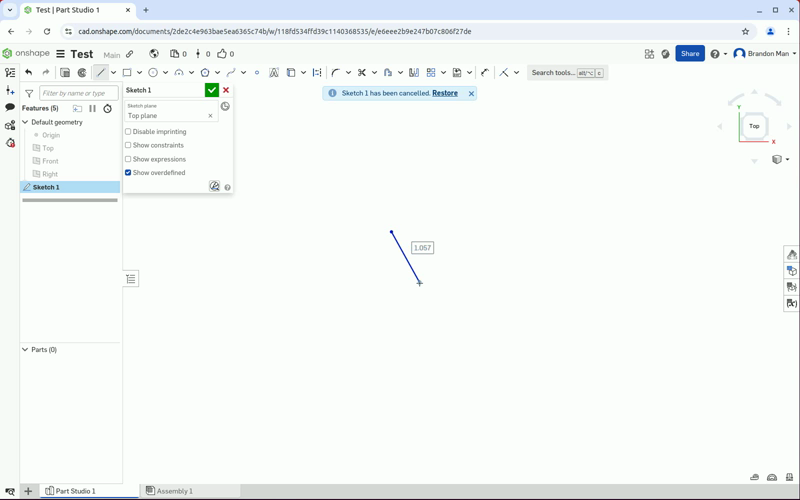
scroll(-6)
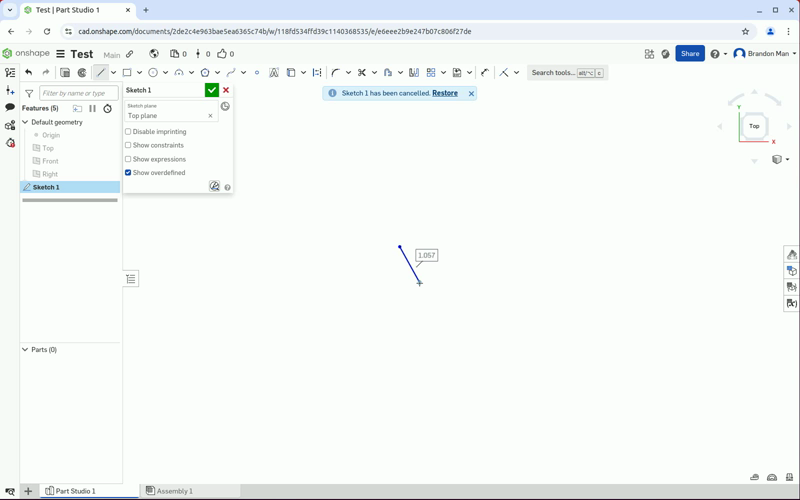
scroll(-6)
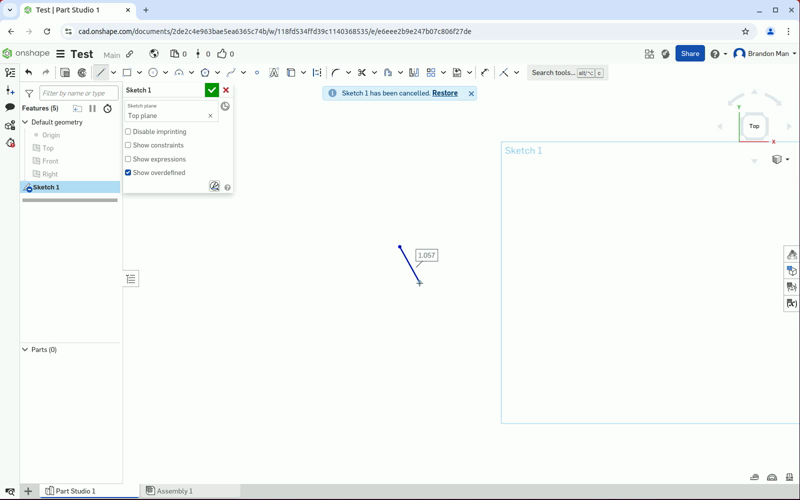
scroll(-6)
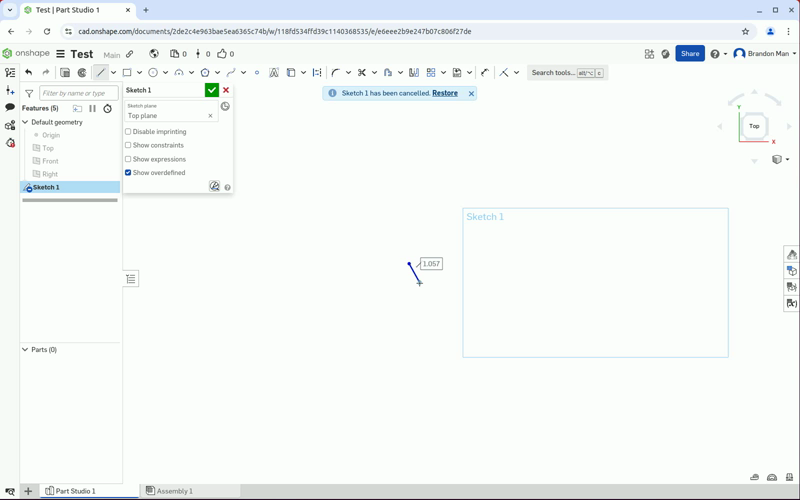
scroll(-6)
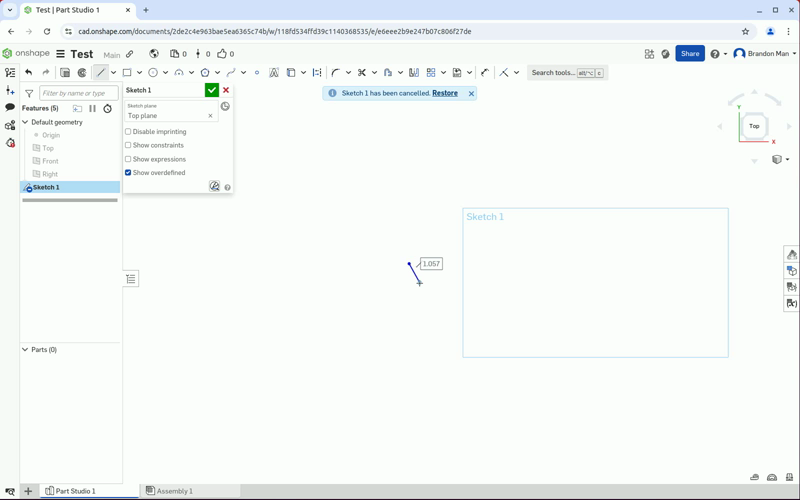
scroll(-6)
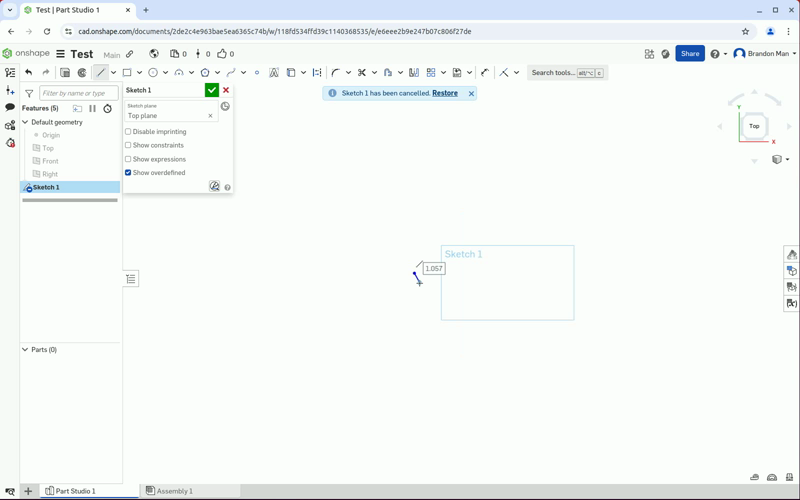
scroll(-6)
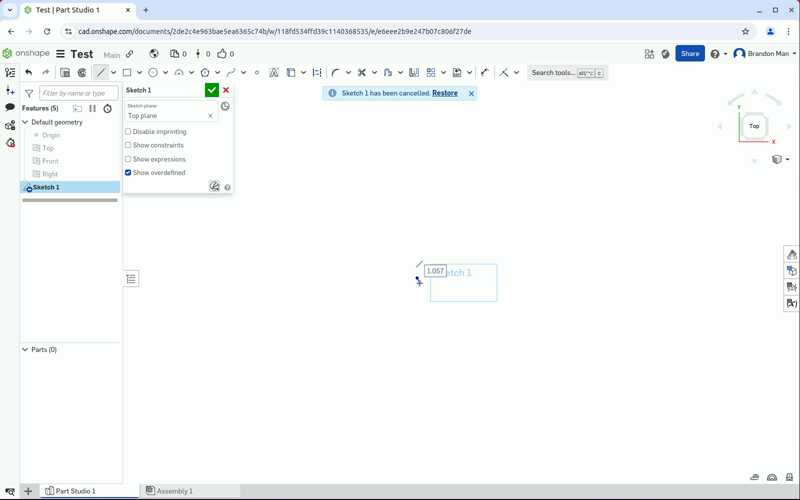
key_up(shift)
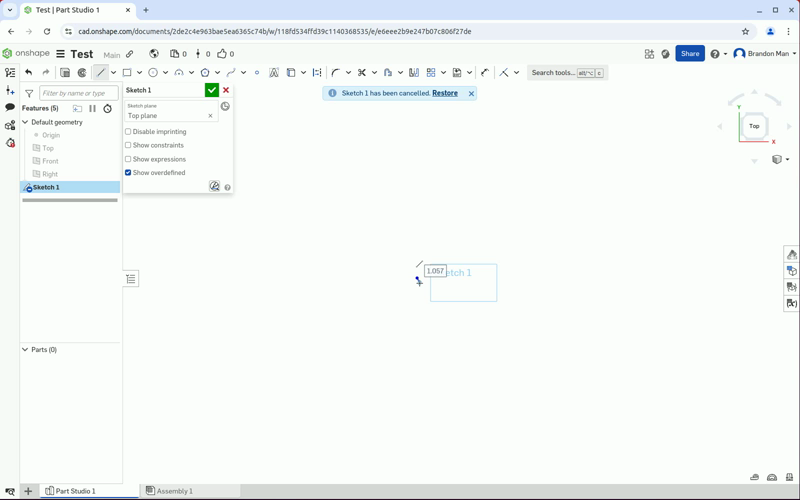
key_down(shift)
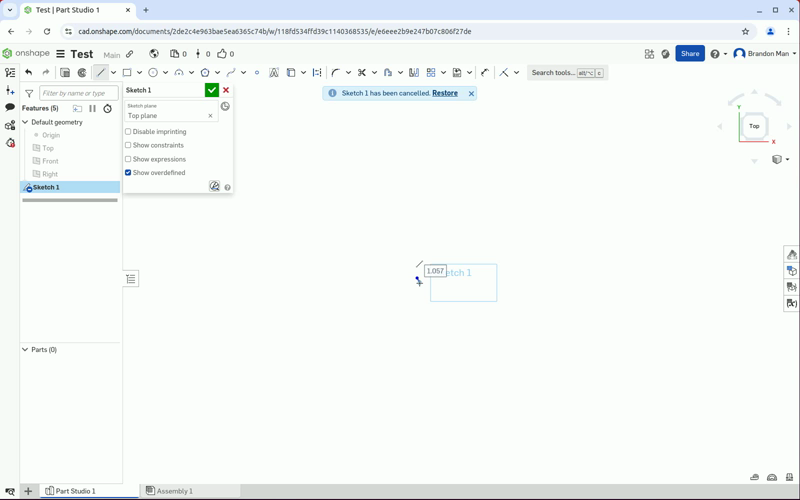
mouse_move(449, 282)
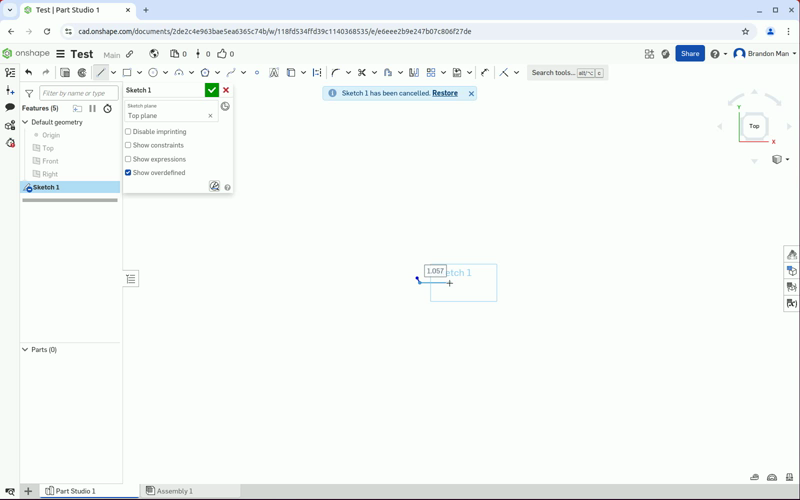
mouse_move(460, 282)
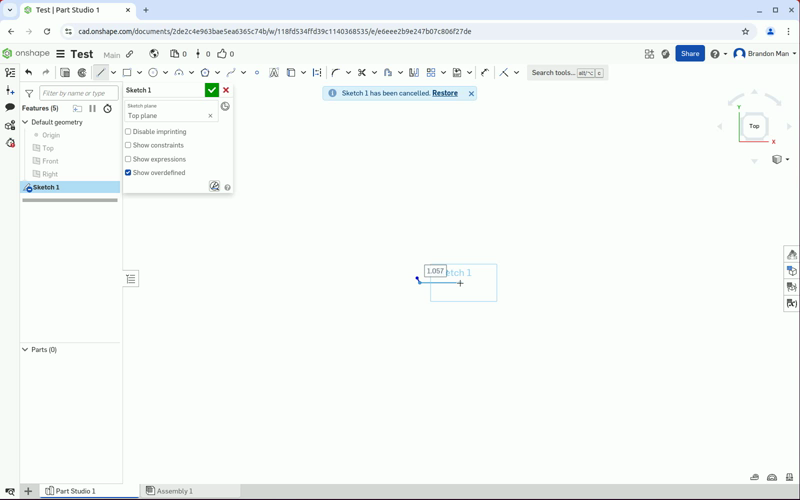
click(460, 282)
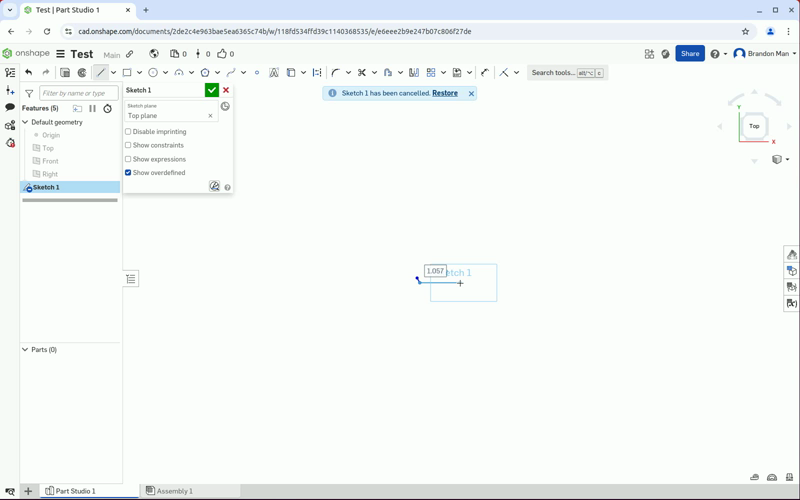
key_up(shift)
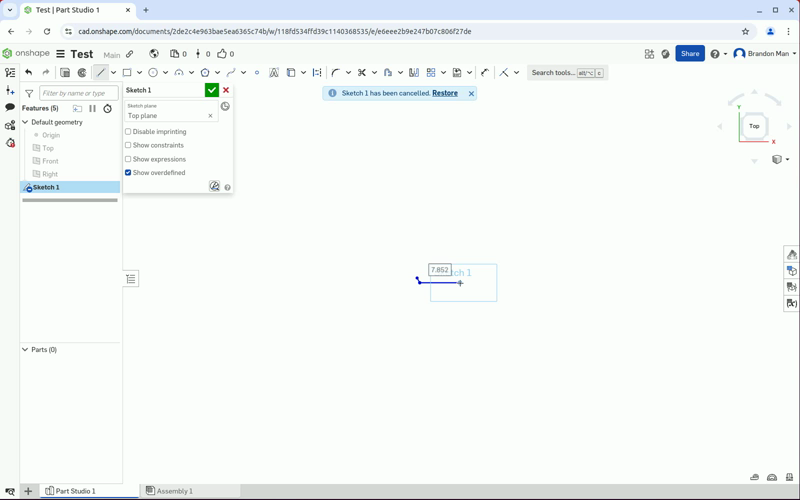
key_down(shift)
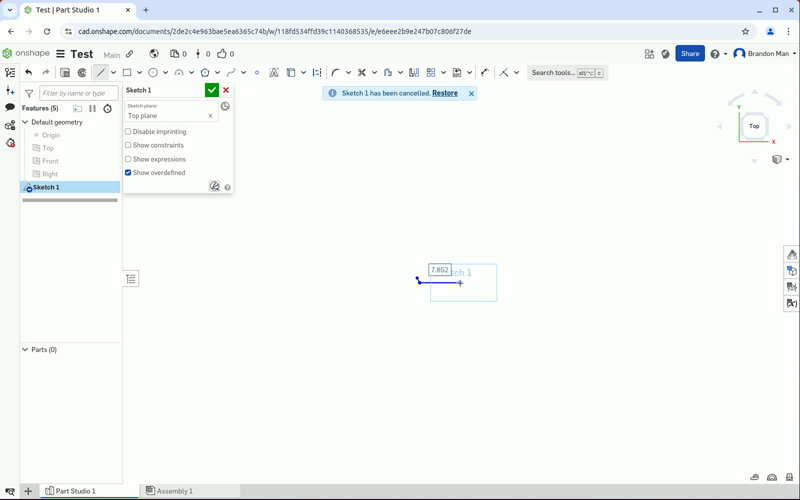
mouse_move(490, 282)
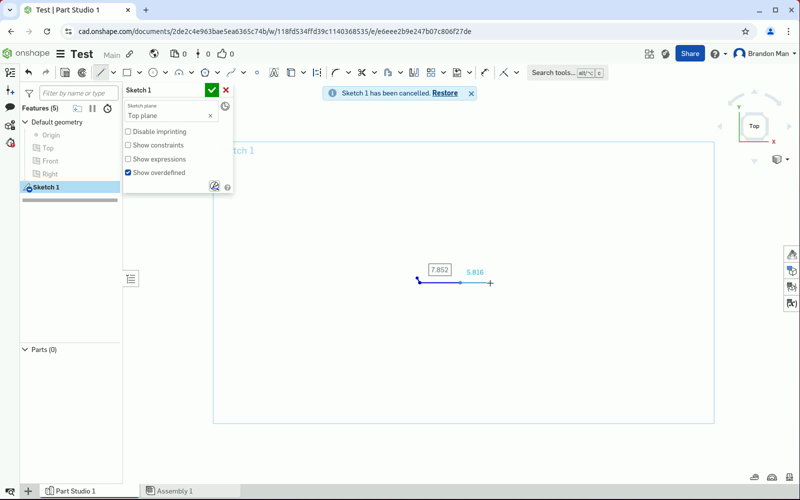
mouse_move(480, 282)
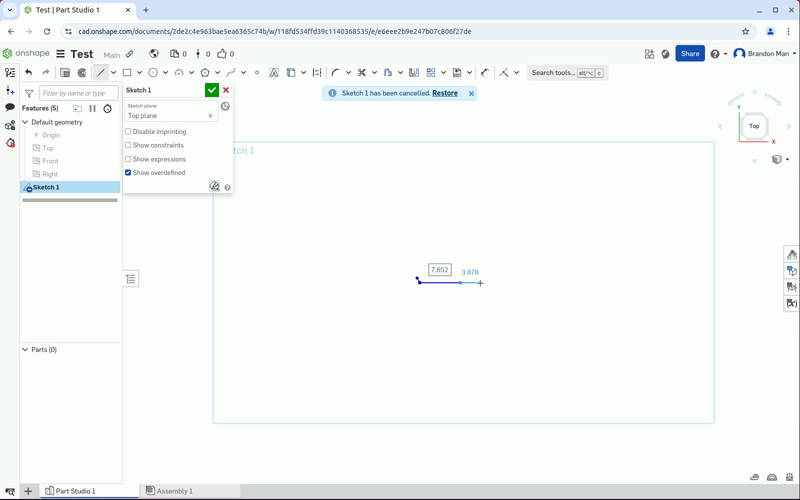
click(480, 282)
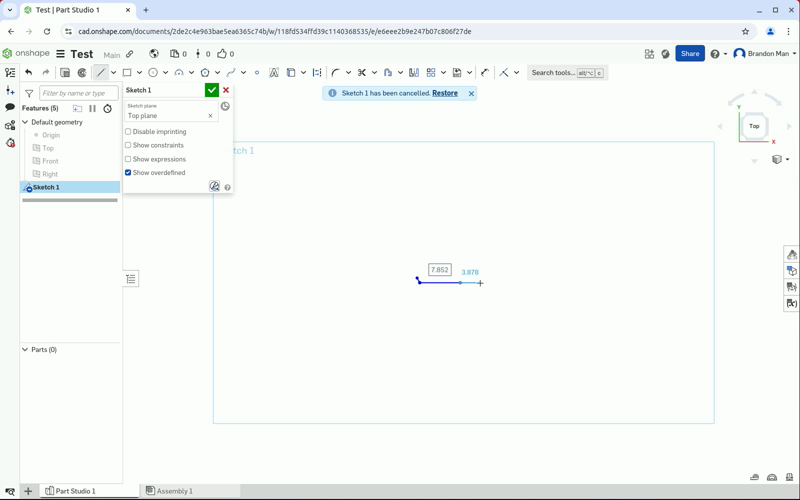
key_up(shift)
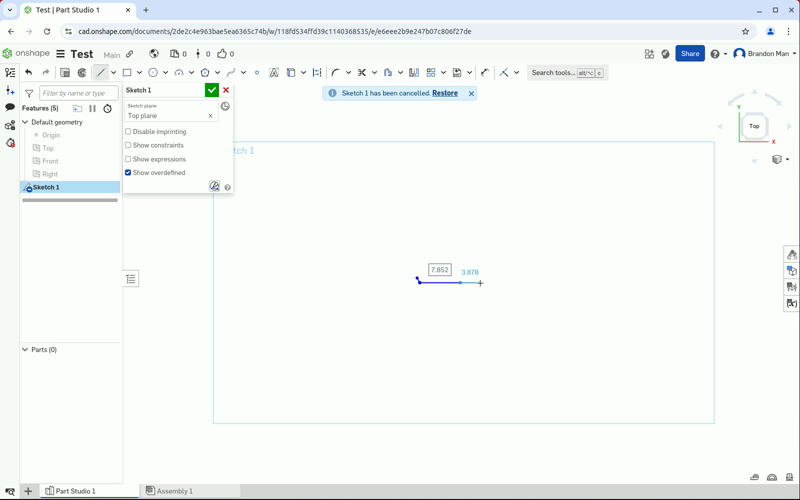
key_down(shift)
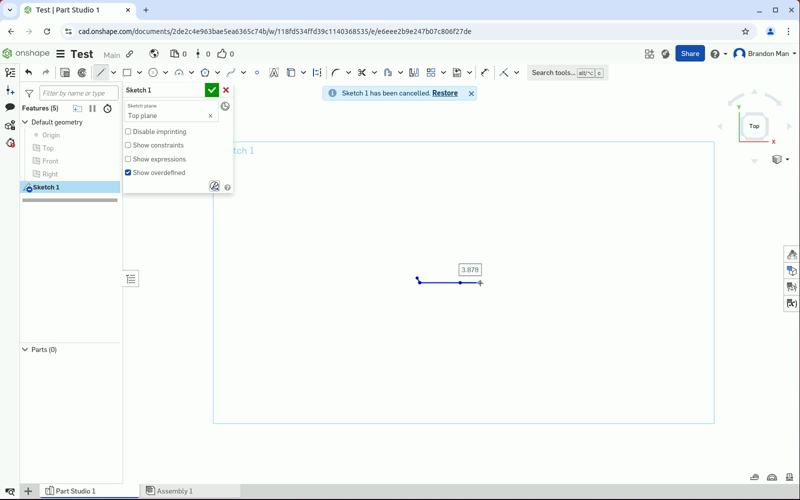
mouse_move(417, 174)
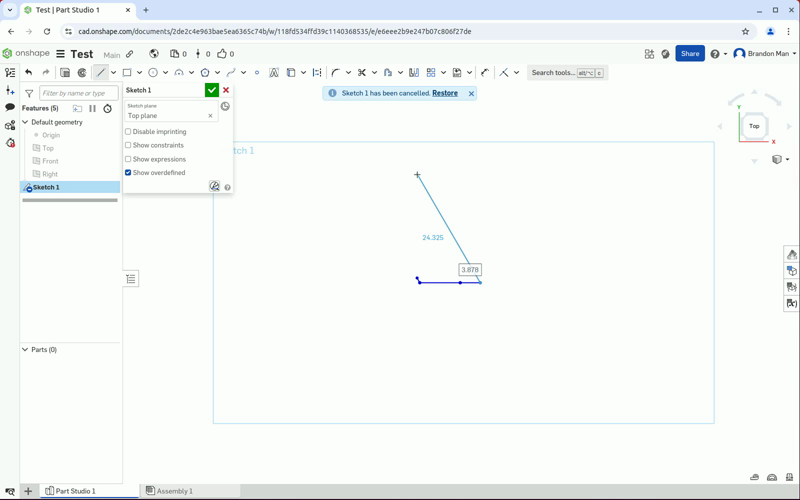
click(417, 174)
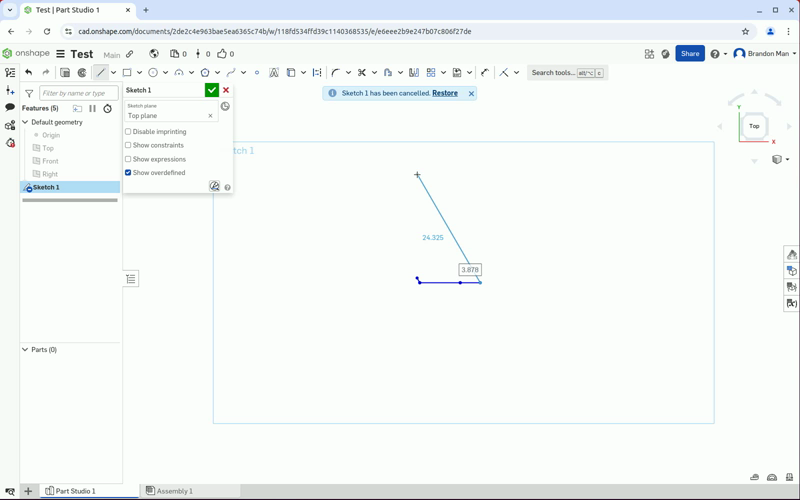
key_up(shift)
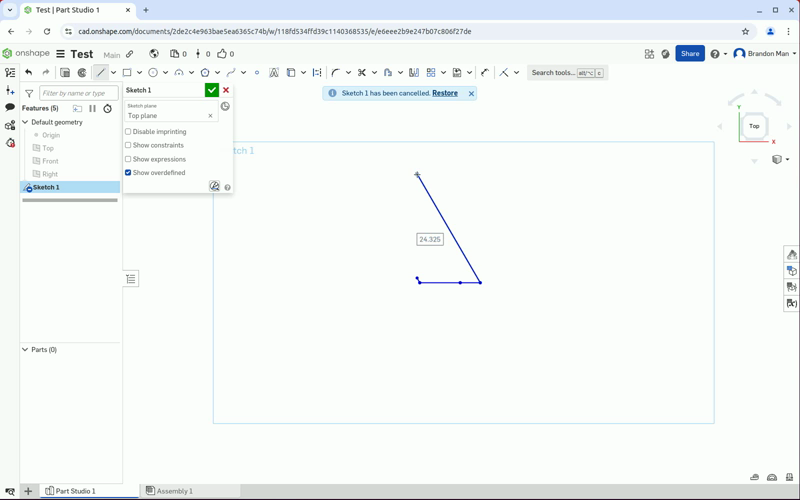
key_down(shift)
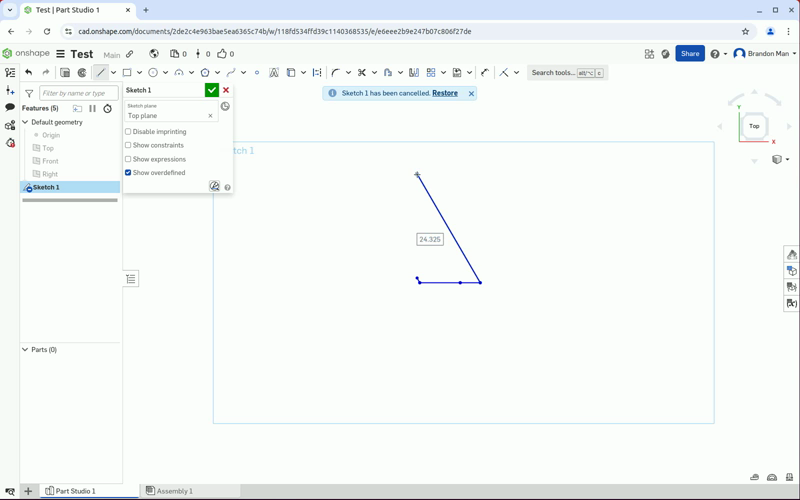
mouse_move(417, 278)
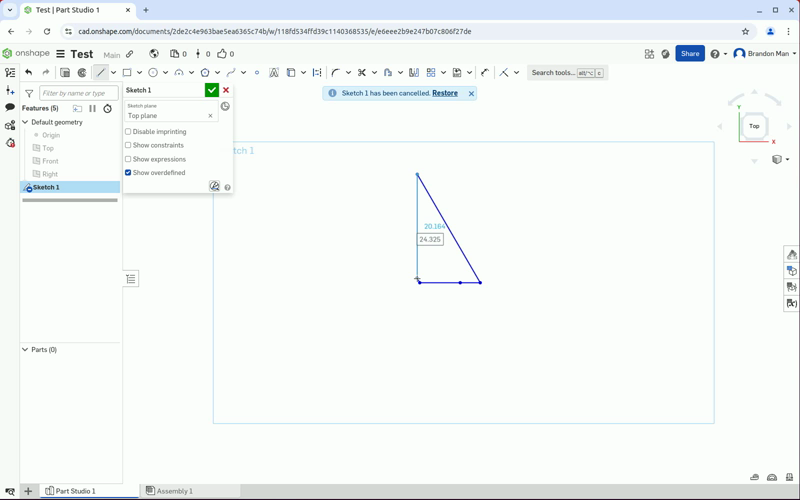
key_up(shift)
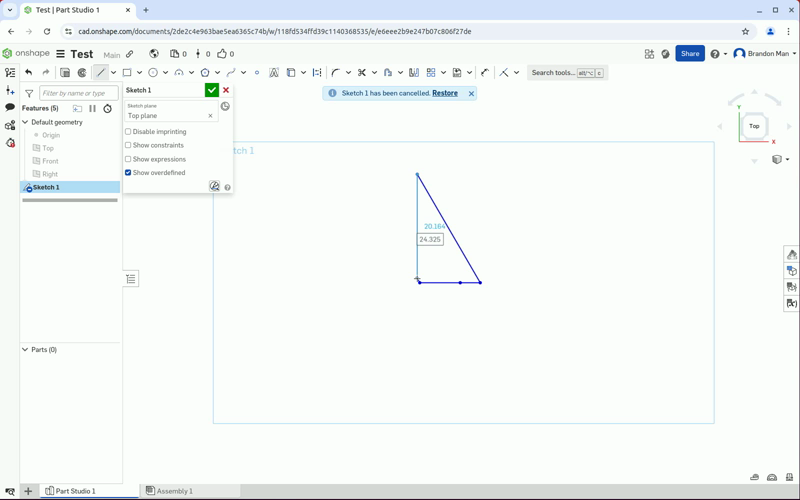
click(417, 278)
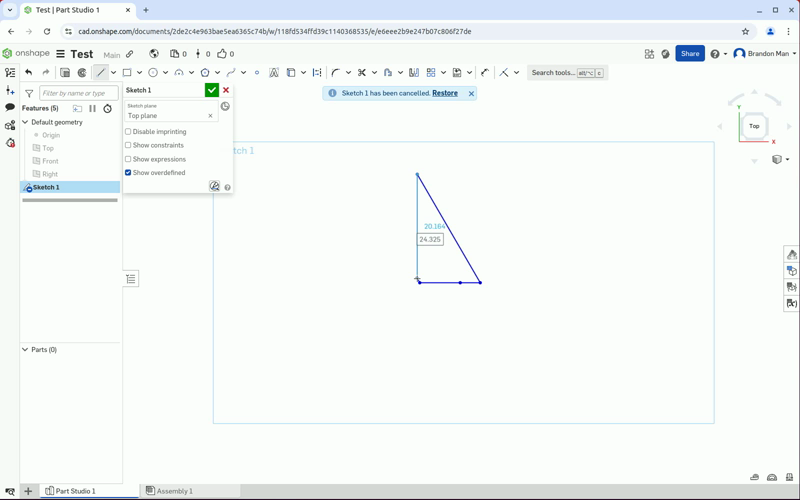
key(esc)
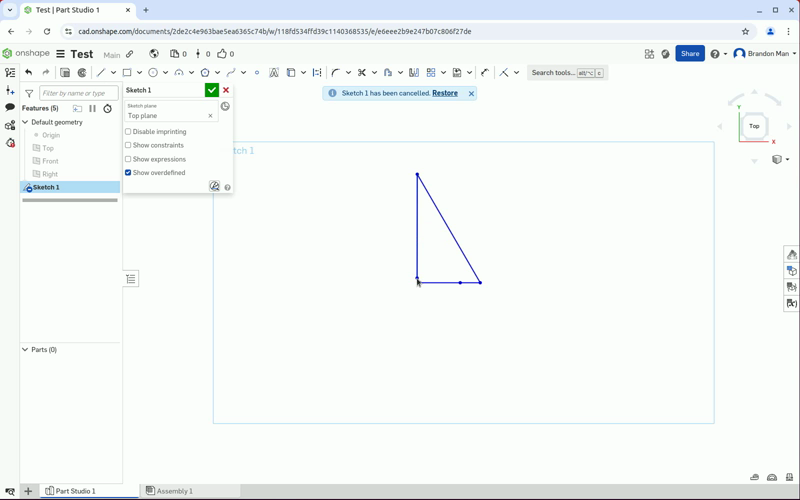
mouse_move(433, 235)
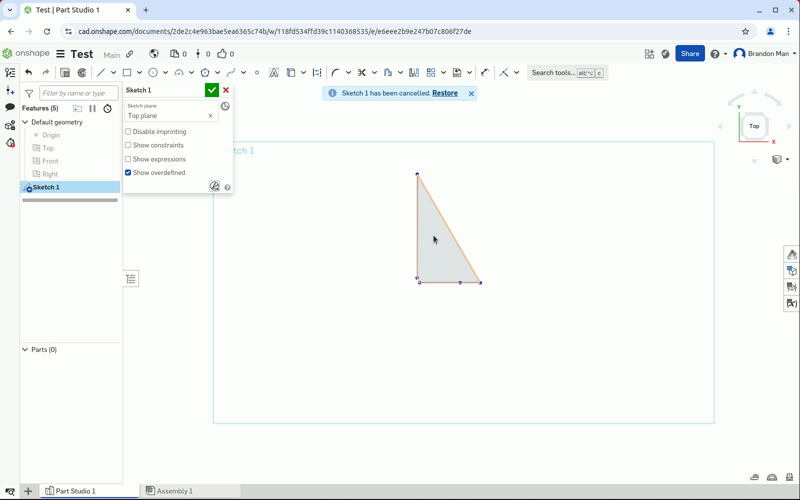
click(433, 235)
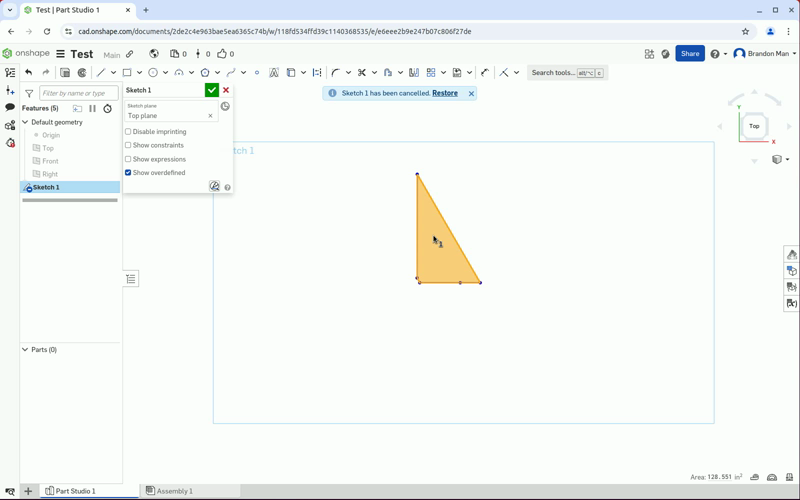
mouse_move(73, 352)
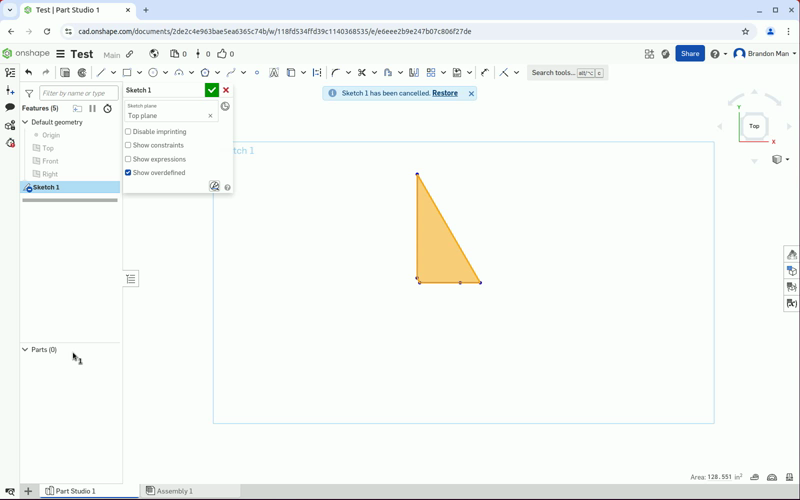
key(shift+y)
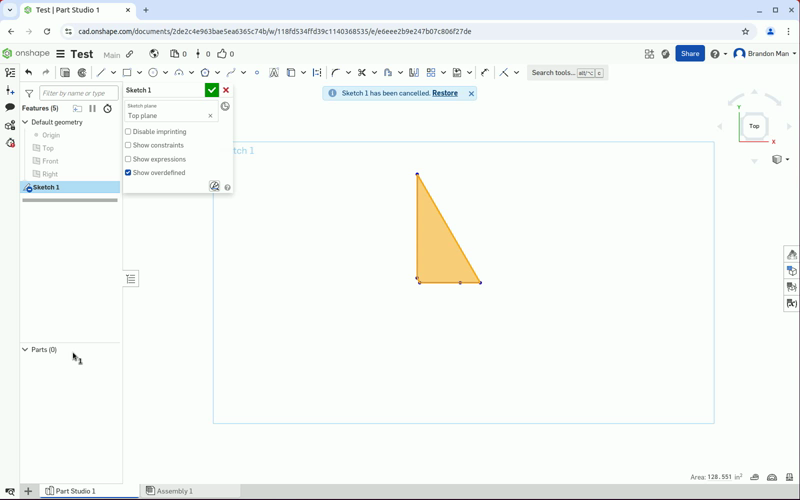
key(shift+e)
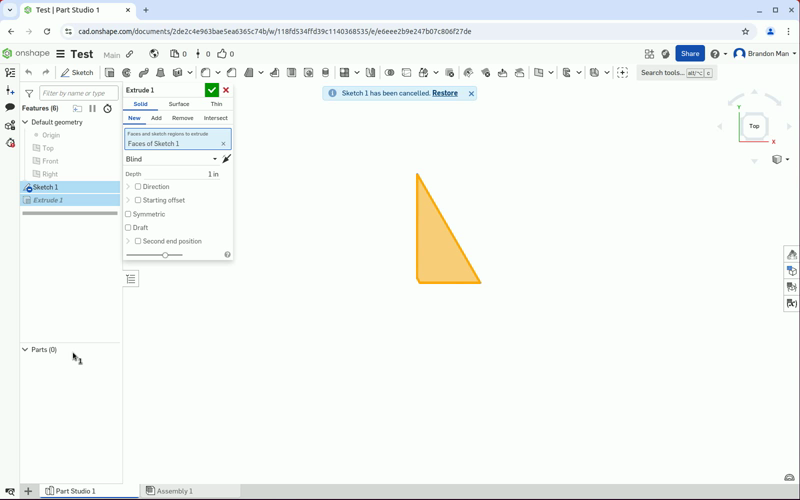
mouse_move(143, 106)
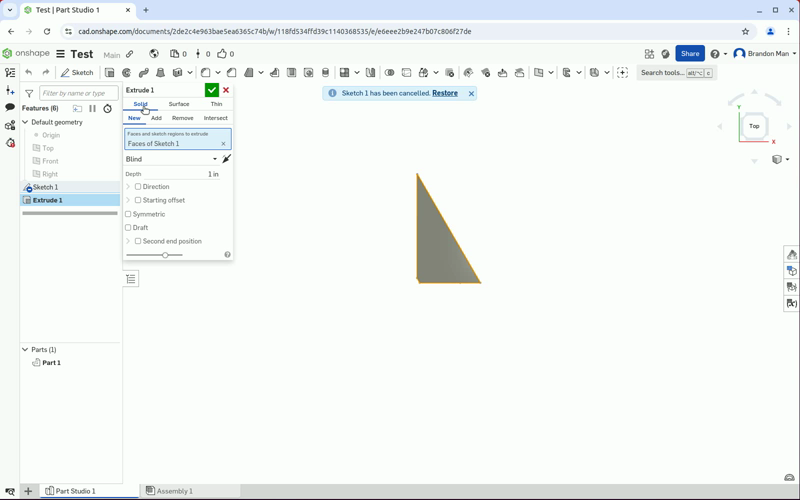
click(143, 106)
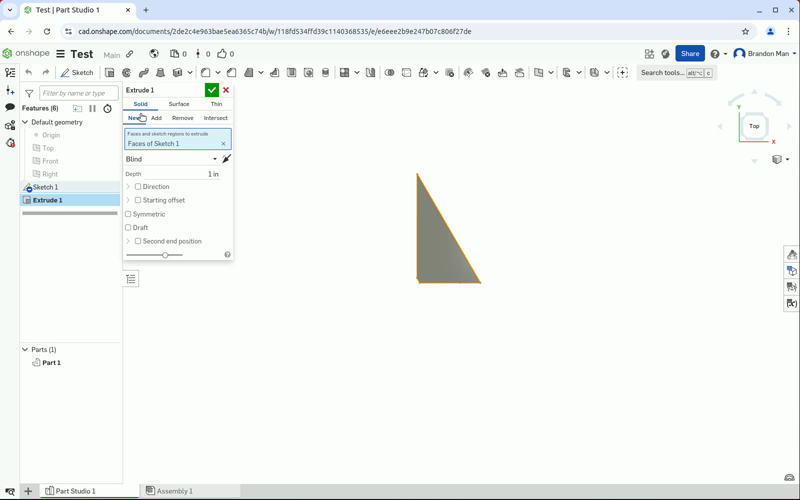
mouse_move(137, 120)
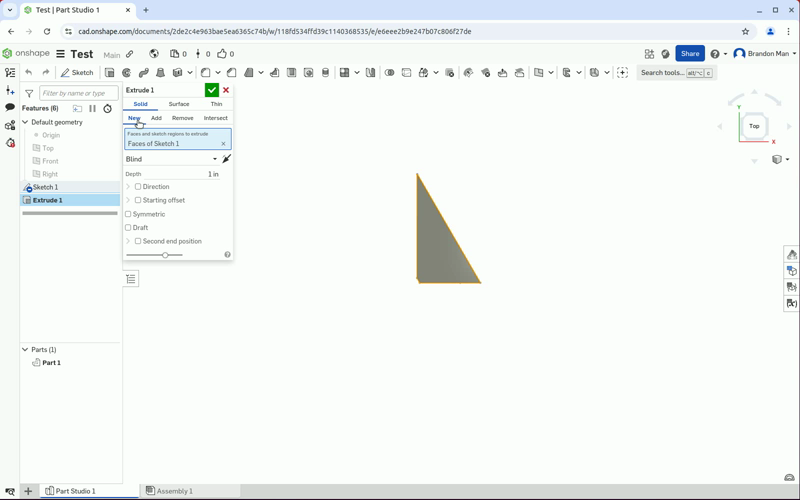
click(137, 120)
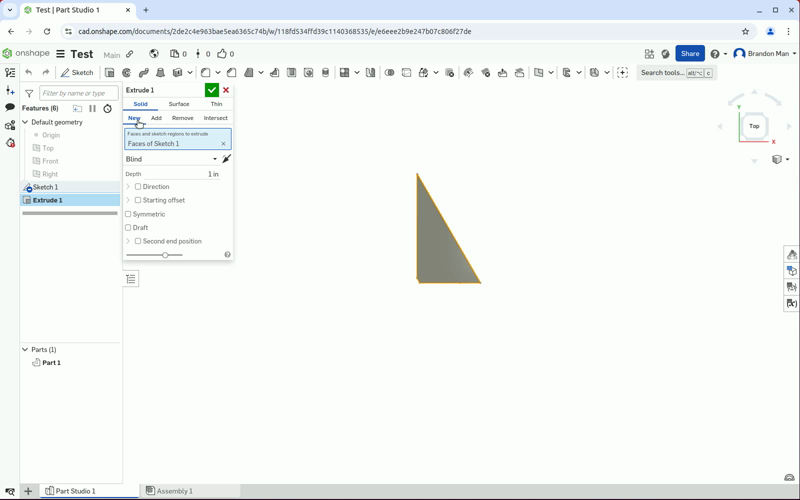
key(tab, 4)
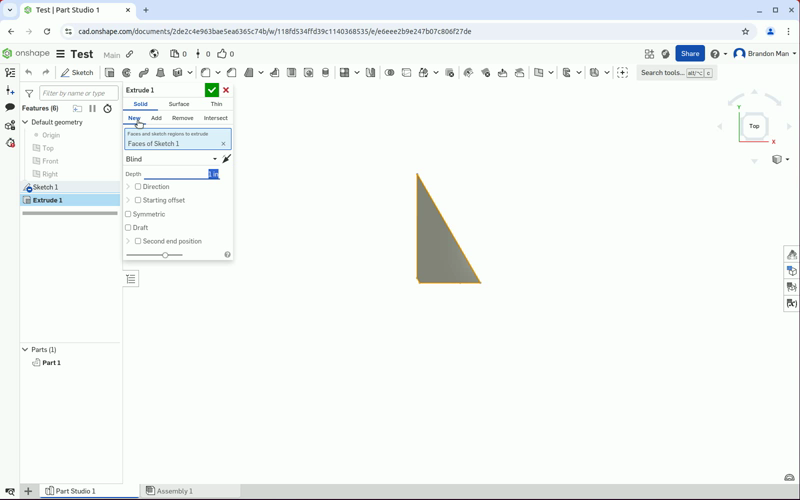
text(4.814)
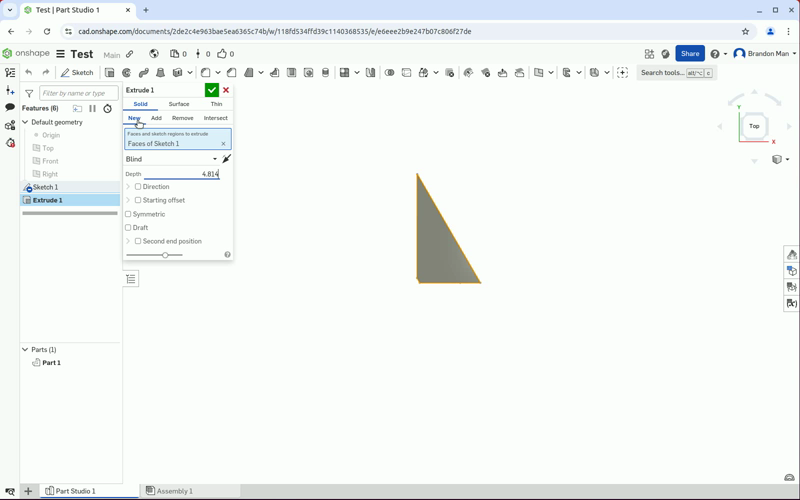
key(enter)
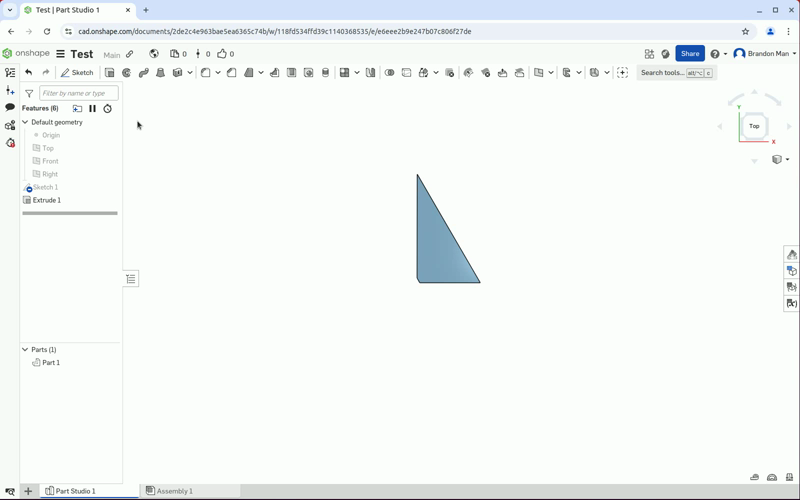
key(shift+h)
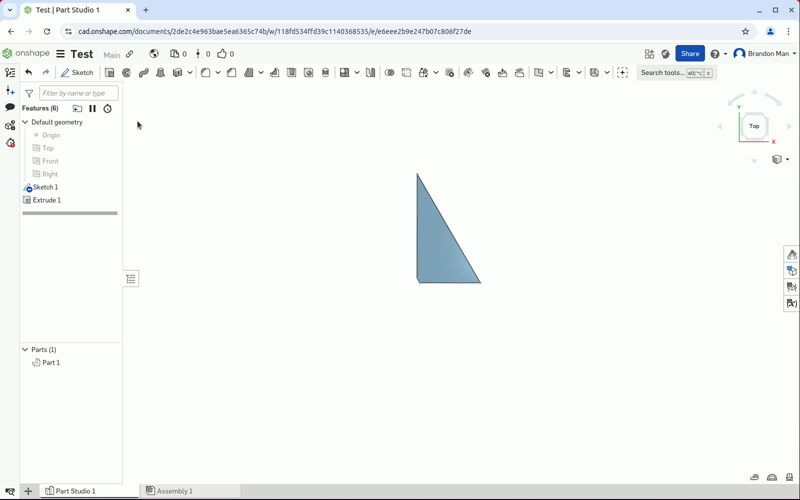
key(shift+h)
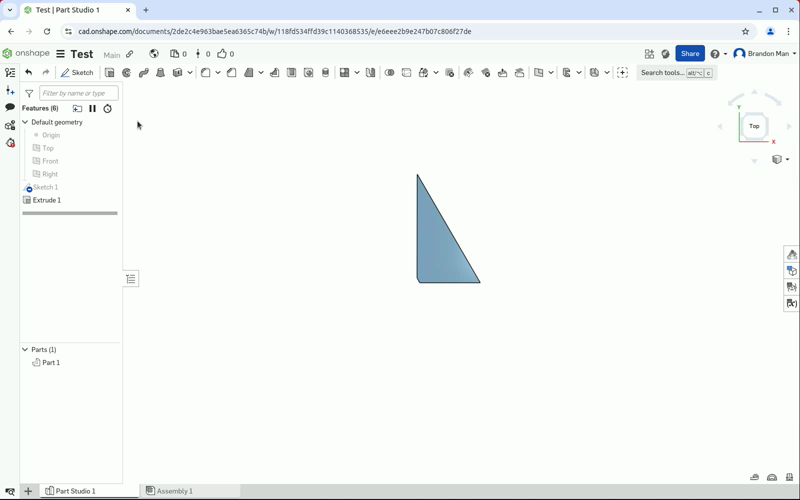
mouse_move(73, 189)
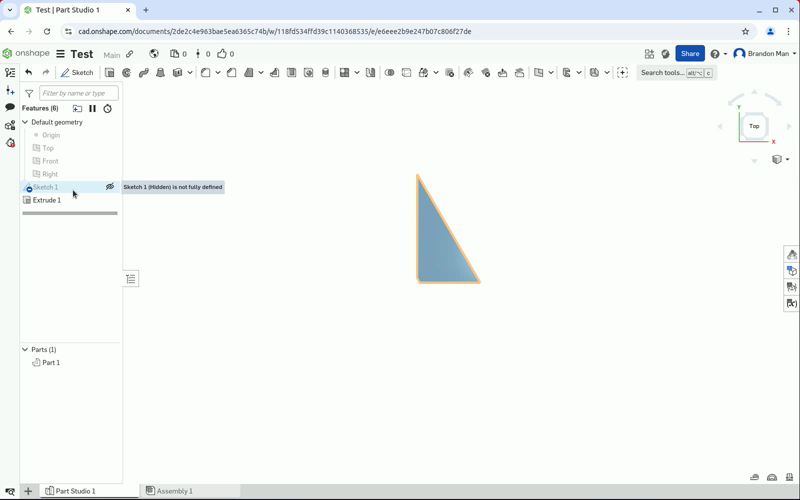
click(73, 189)
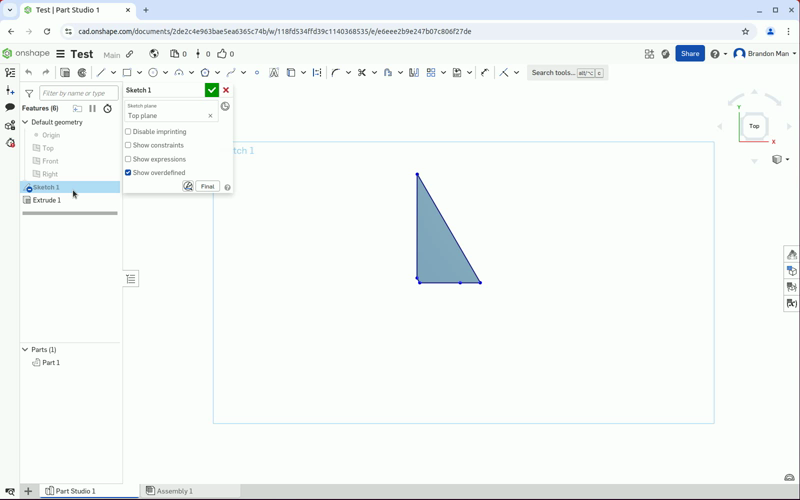
mouse_move(229, 92)
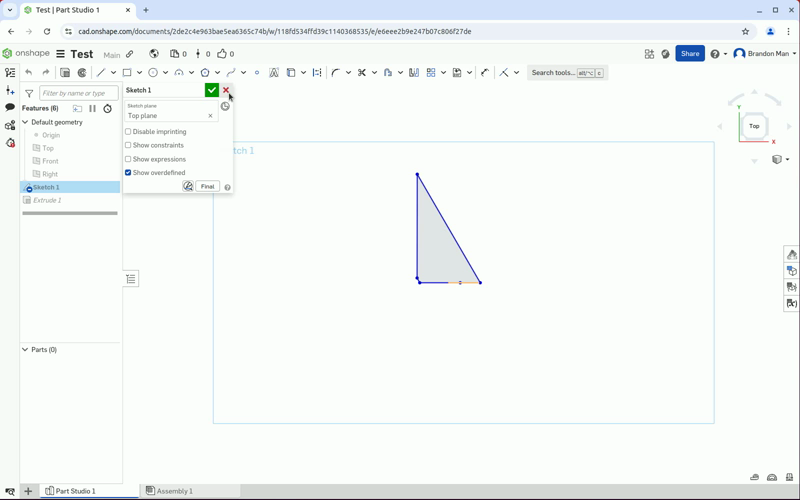
click(229, 92)
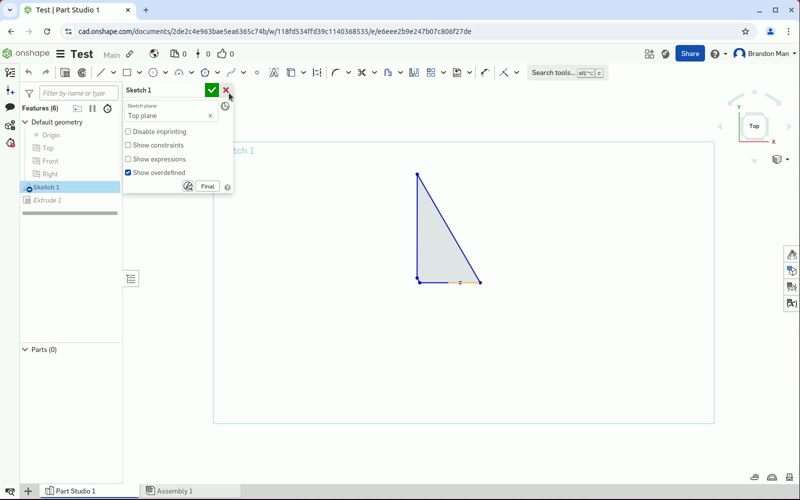
key(shift+s)
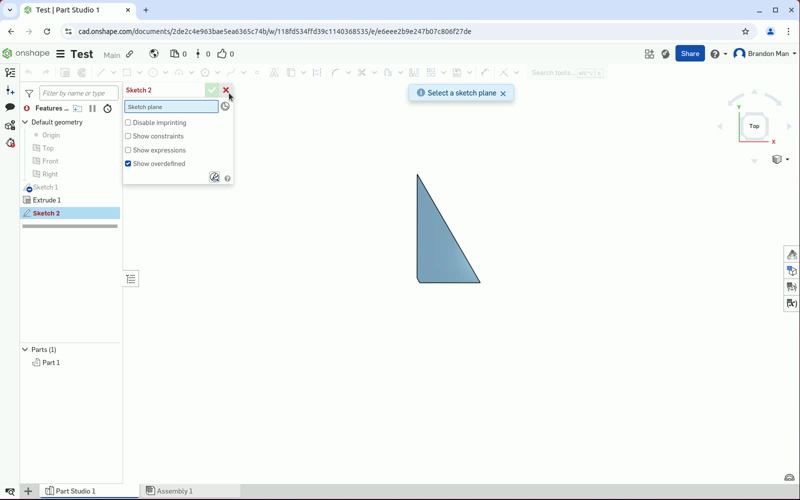
mouse_move(73, 150)
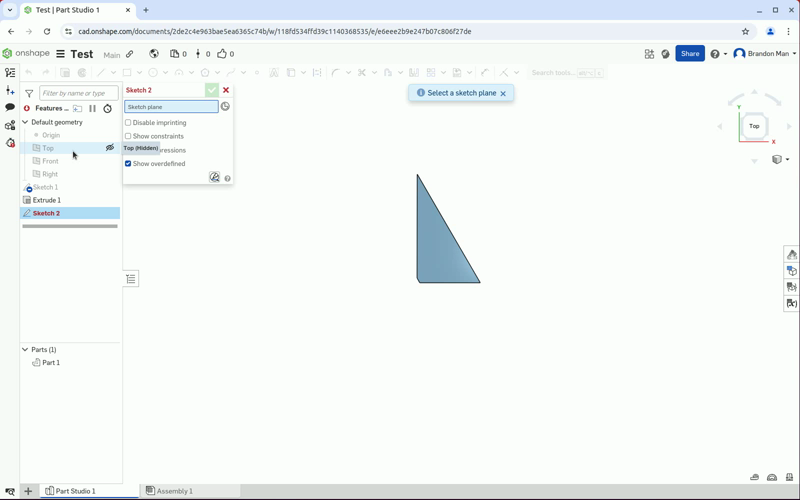
click(73, 150)
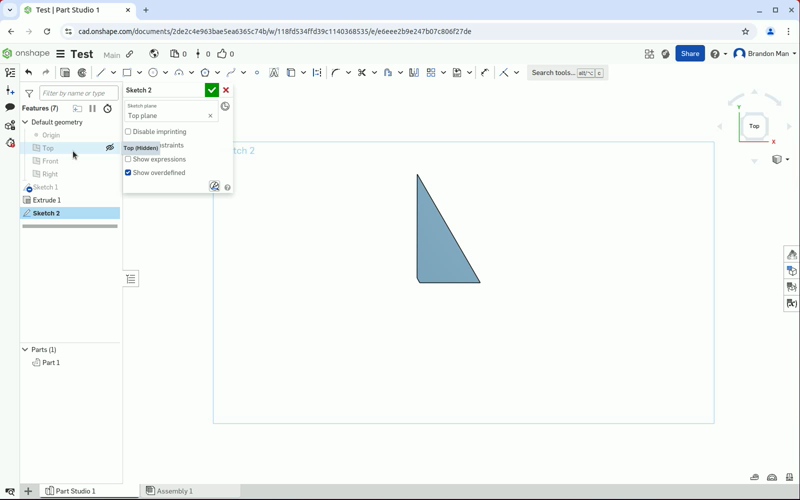
mouse_move(73, 352)
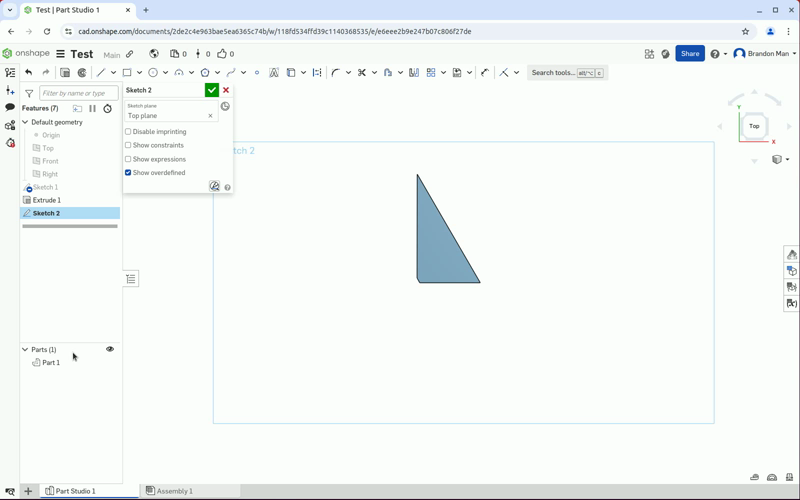
key(y)
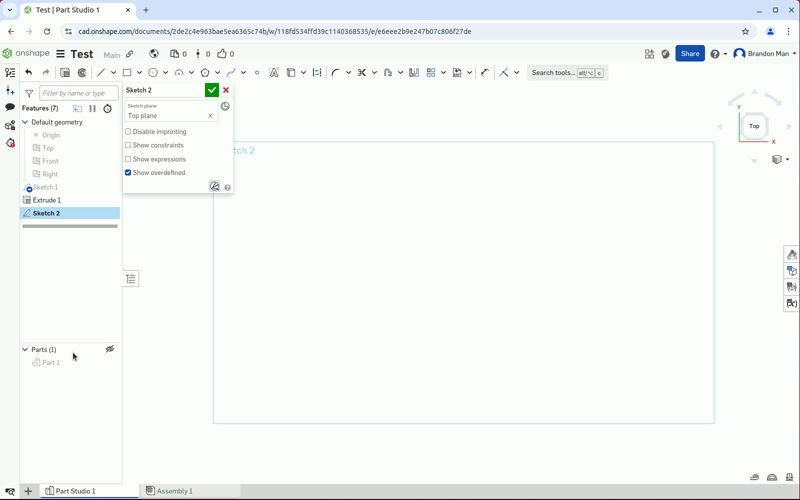
key(l)
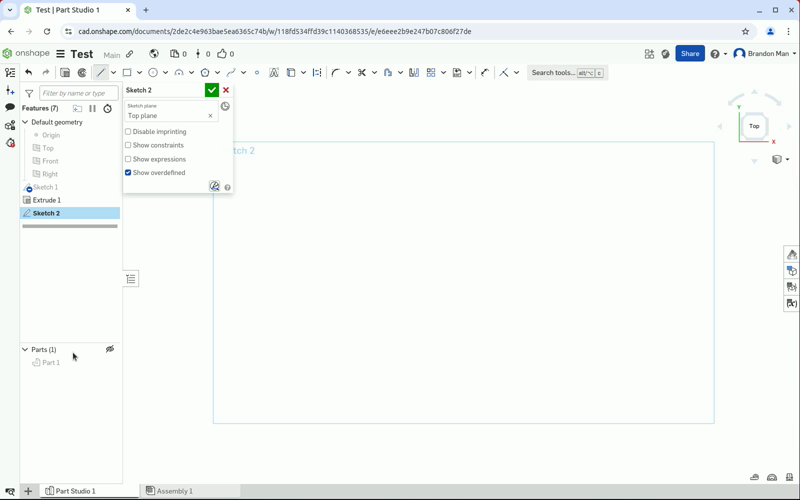
key_down(shift)
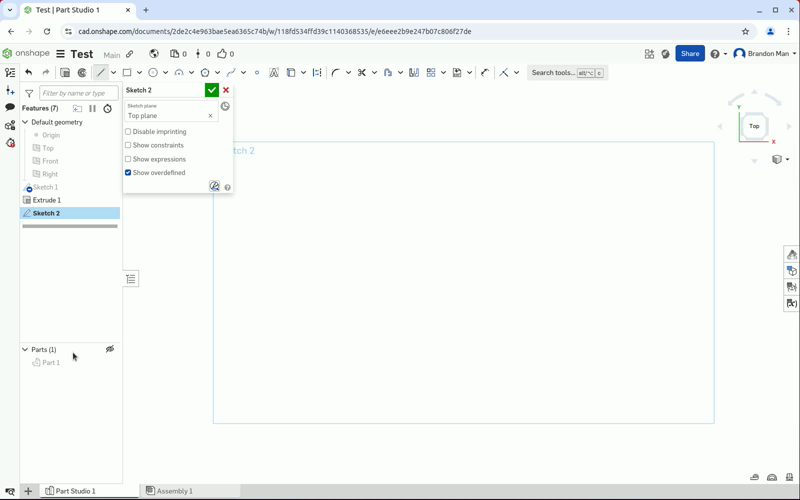
mouse_move(420, 282)
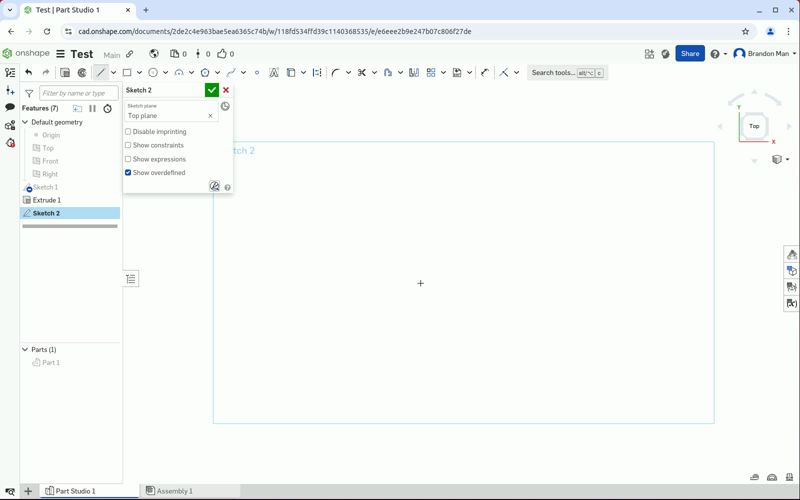
click(420, 282)
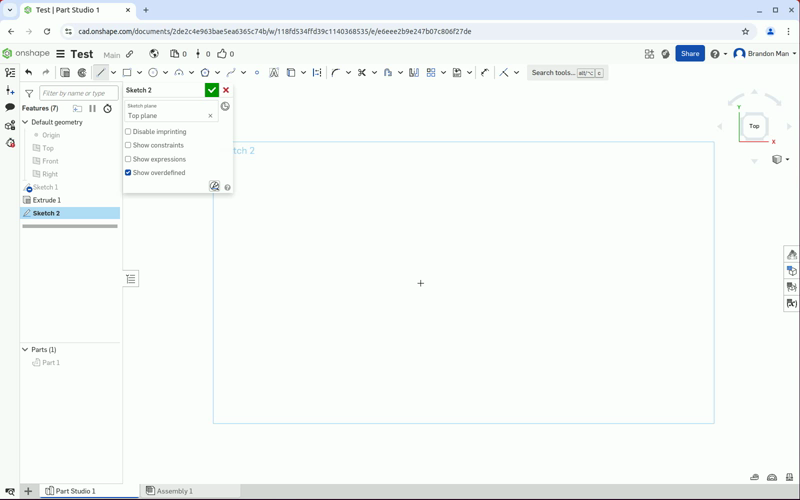
key_up(shift)
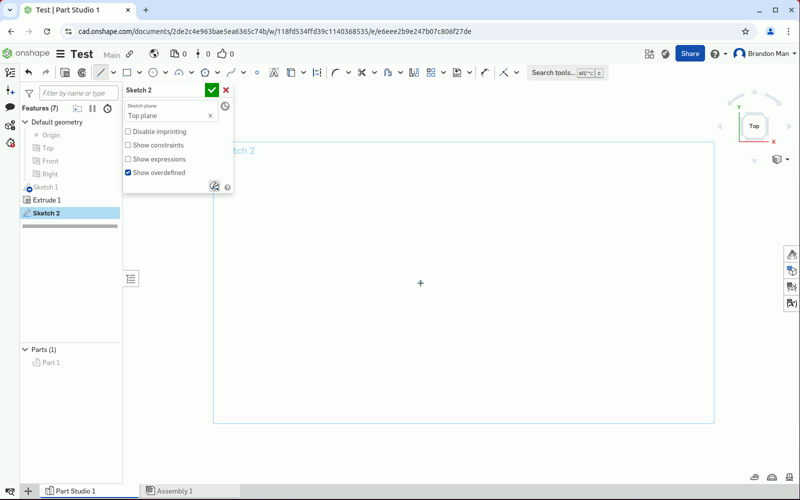
key_down(shift)
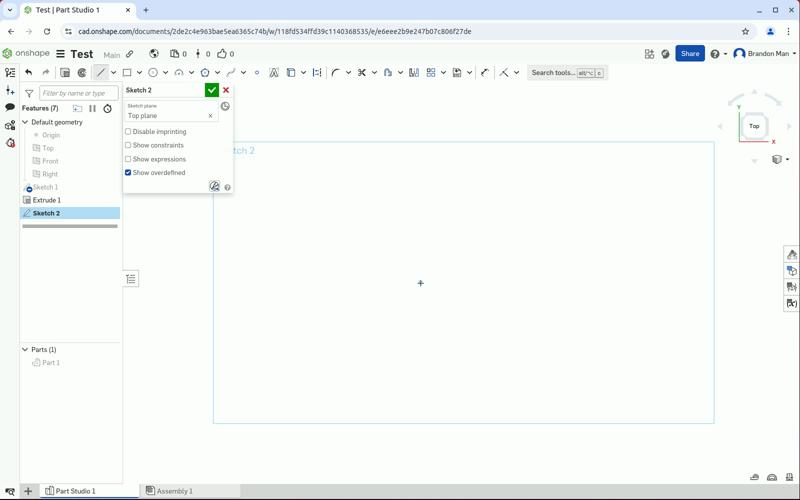
mouse_move(450, 282)
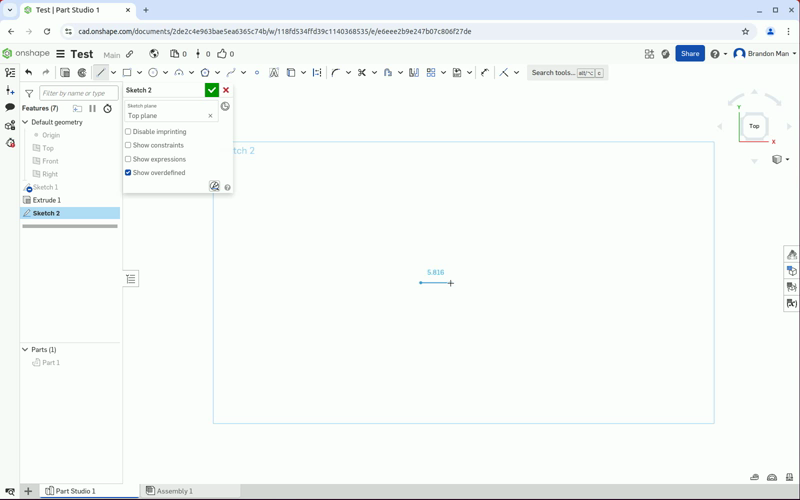
mouse_move(447, 324)
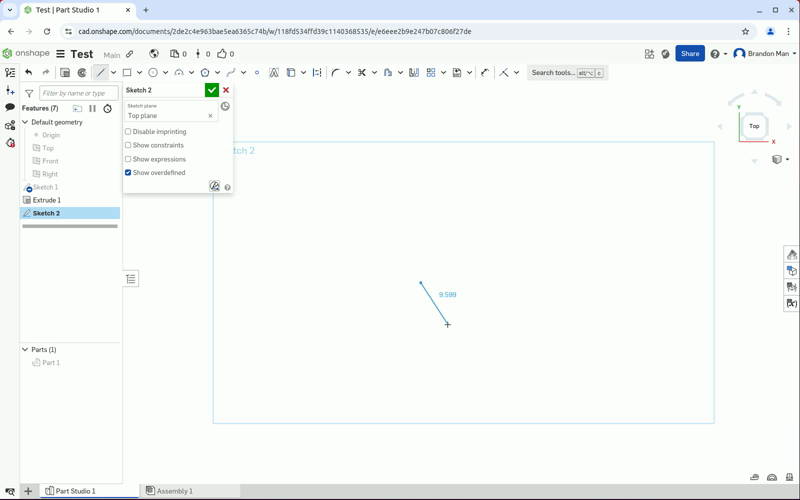
click(447, 324)
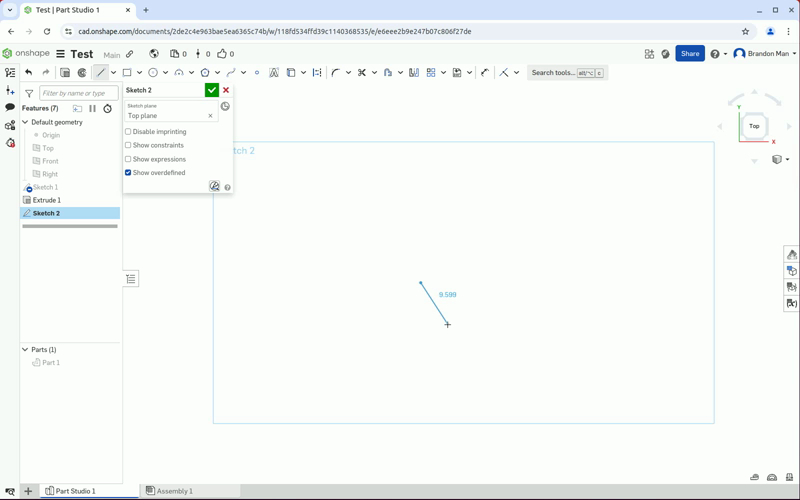
key_up(shift)
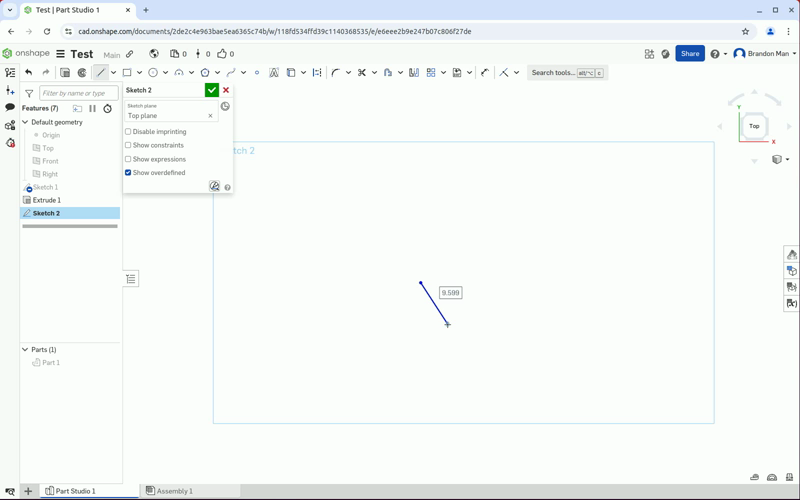
key_down(shift)
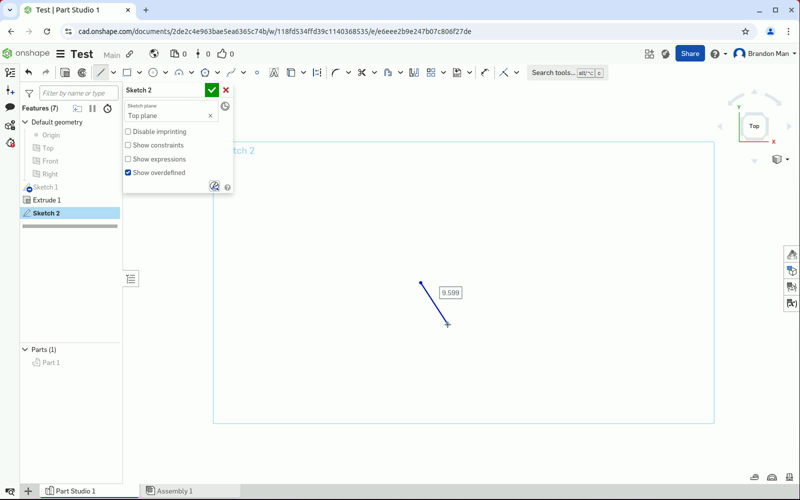
mouse_move(477, 324)
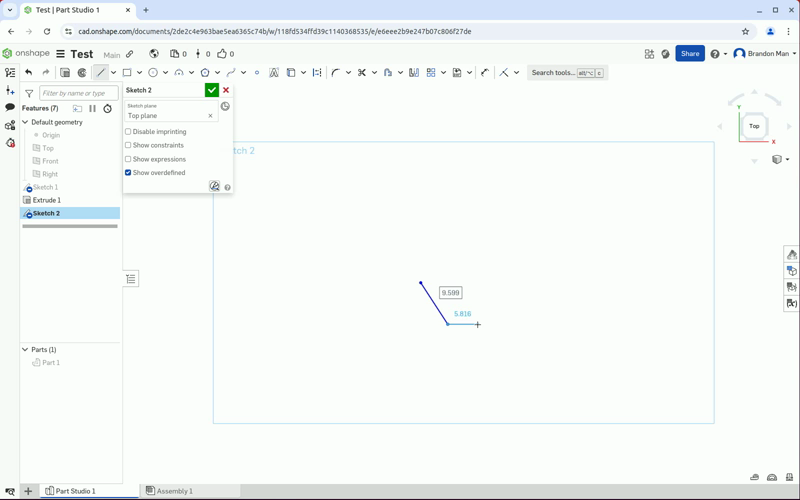
mouse_move(485, 293)
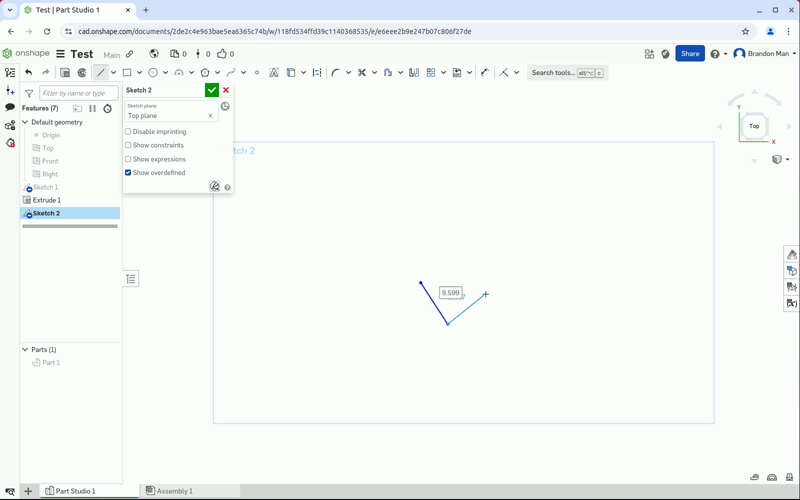
click(485, 293)
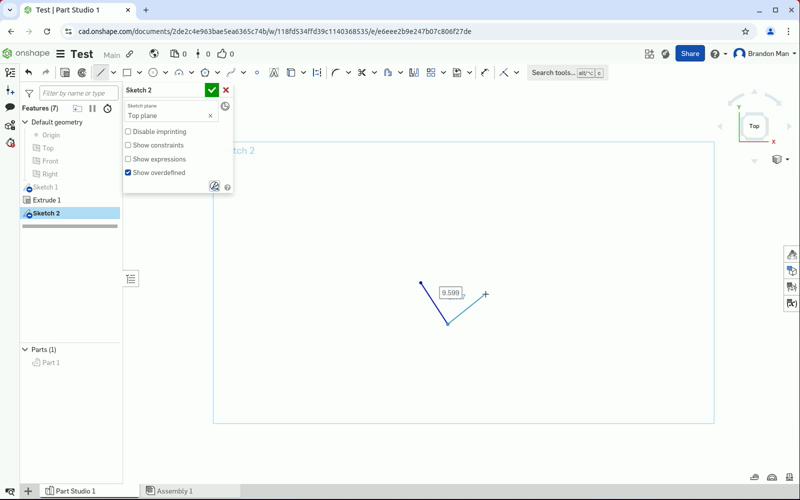
key_up(shift)
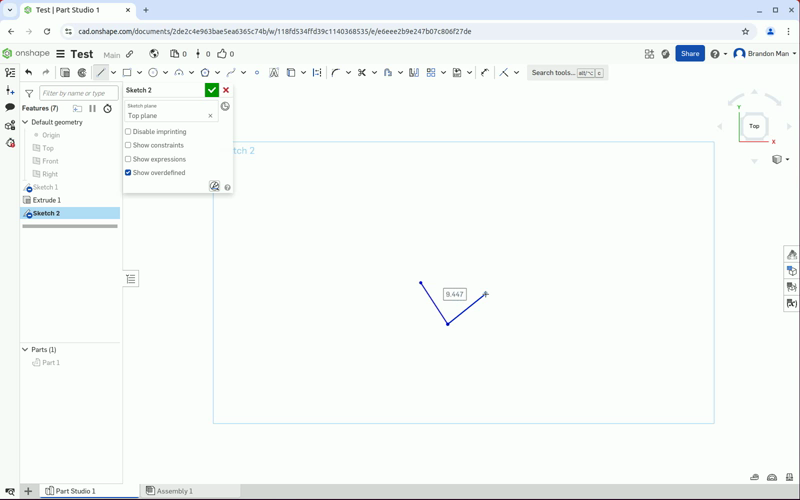
key_down(shift)
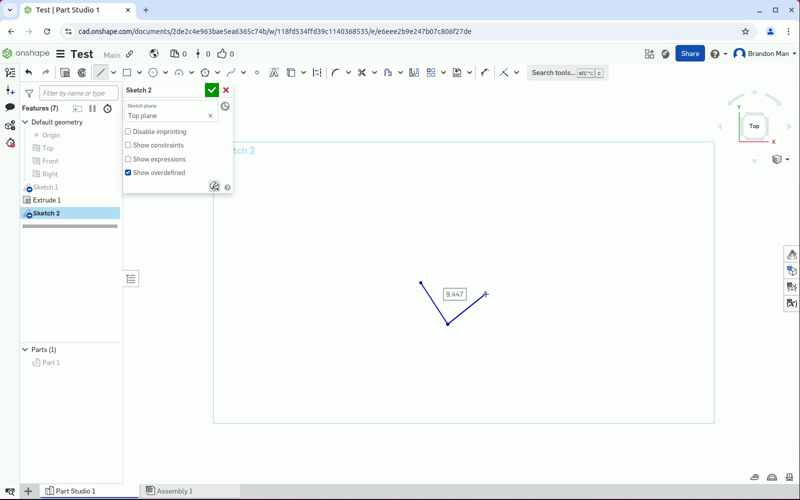
mouse_move(515, 293)
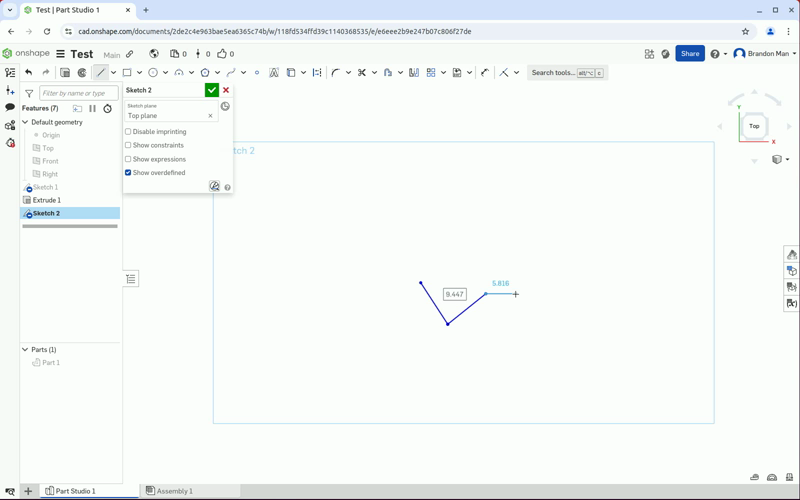
mouse_move(481, 282)
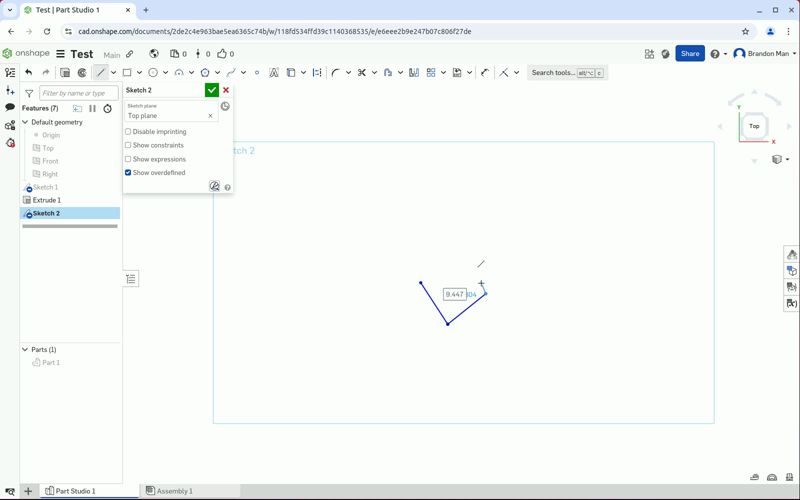
click(481, 282)
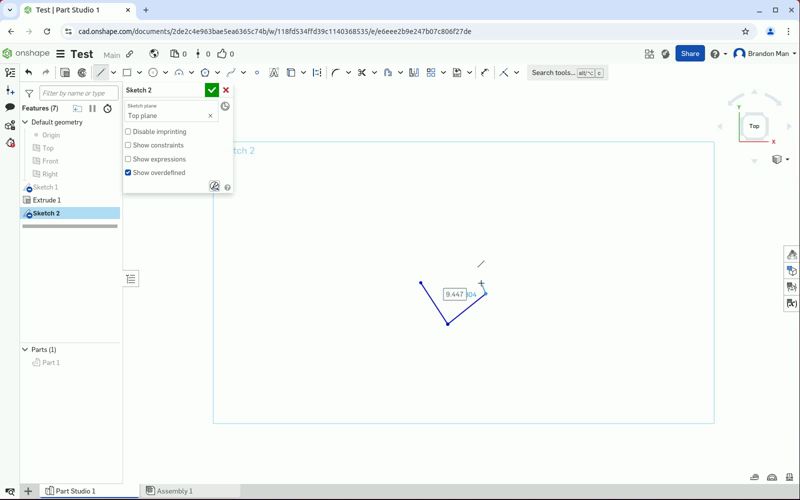
key_up(shift)
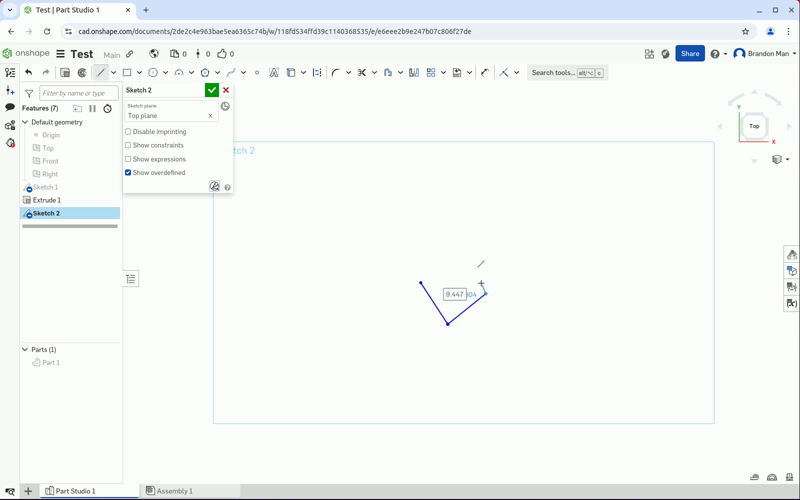
key_down(shift)
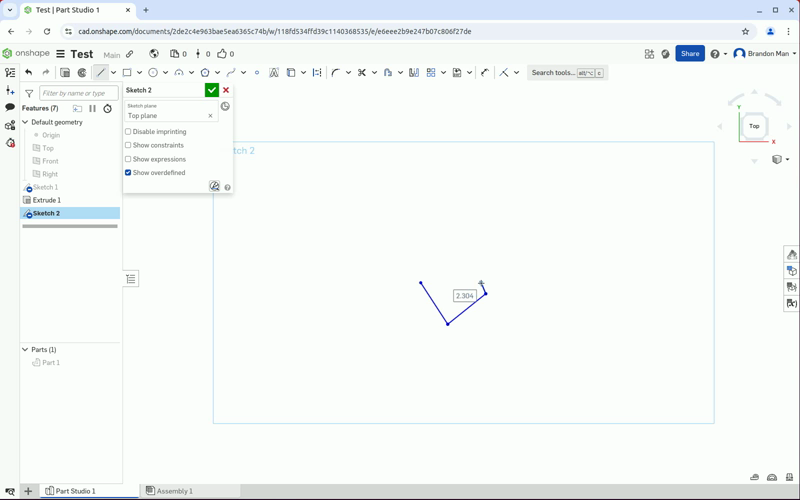
mouse_move(511, 282)
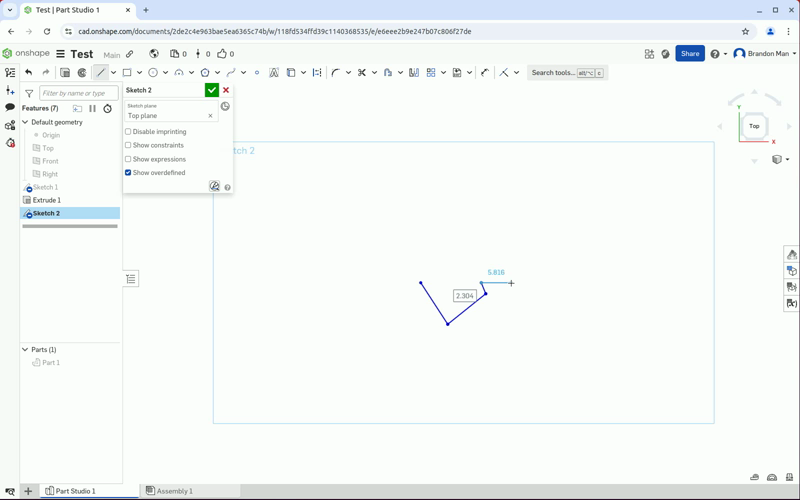
mouse_move(461, 282)
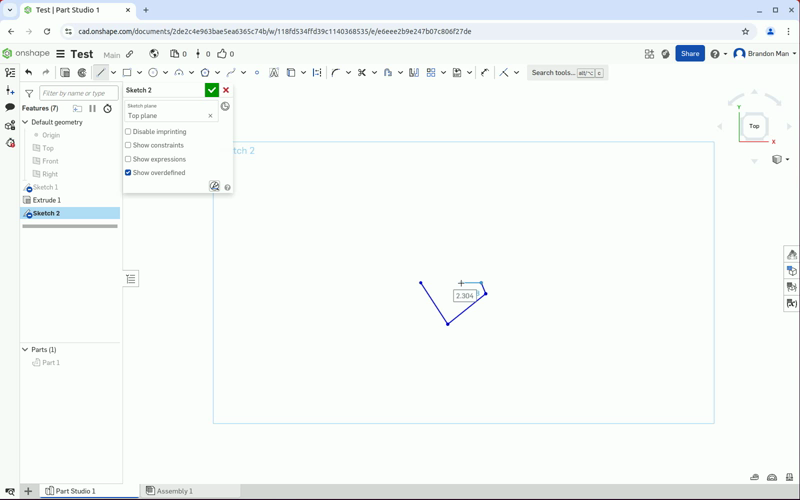
click(461, 282)
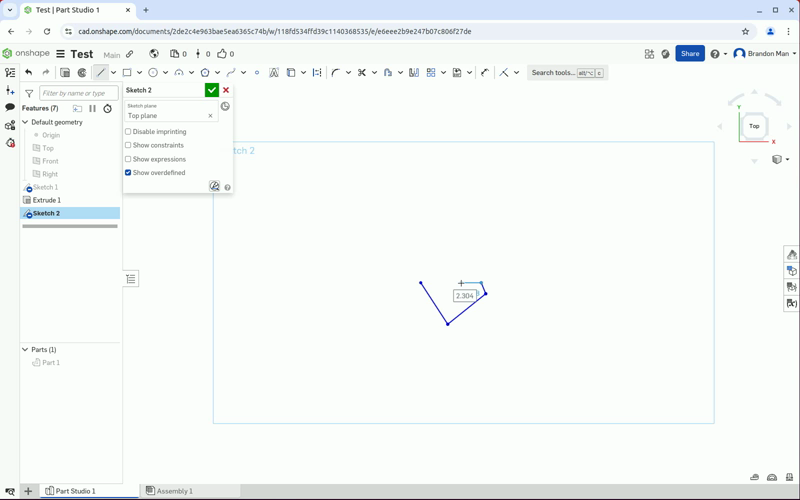
key_up(shift)
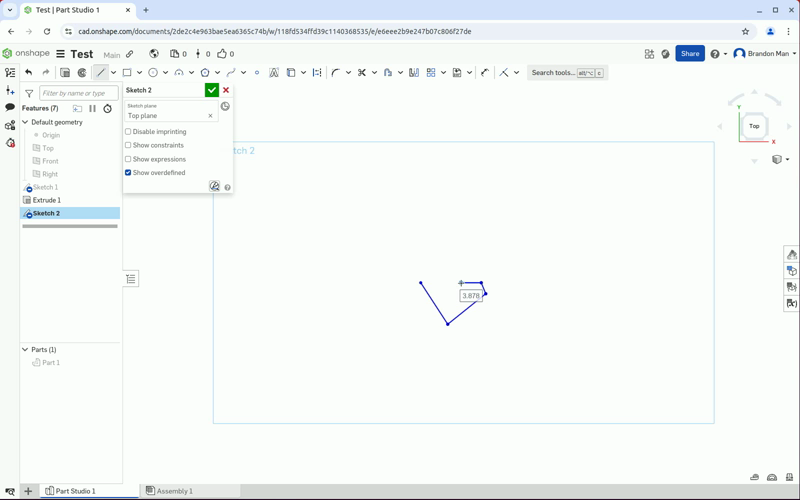
mouse_move(491, 282)
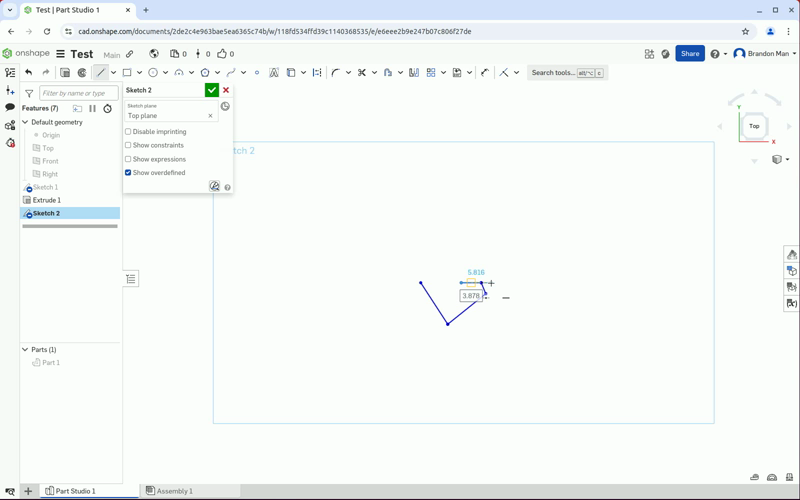
key_down(shift)
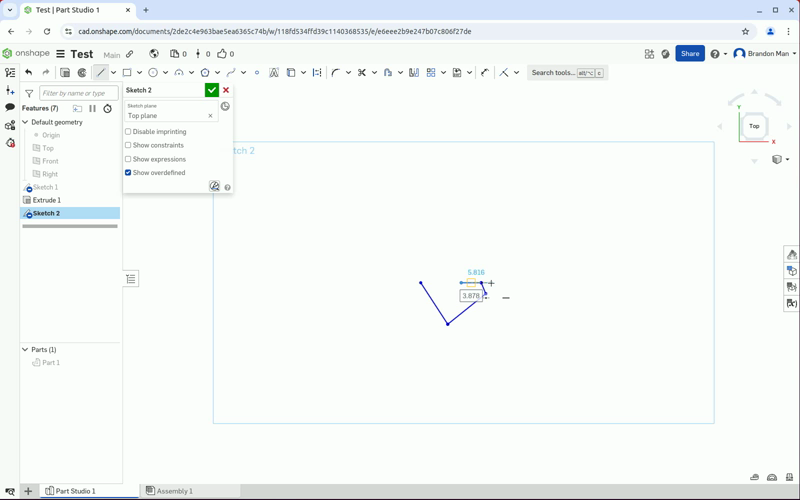
mouse_move(420, 282)
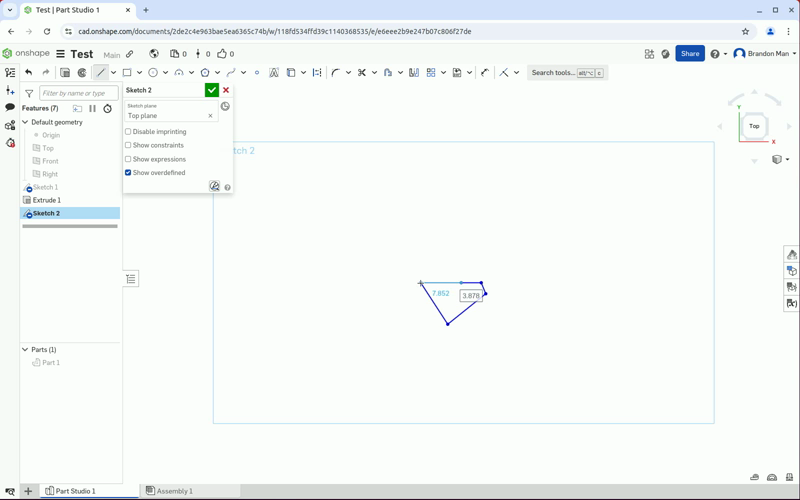
key_up(shift)
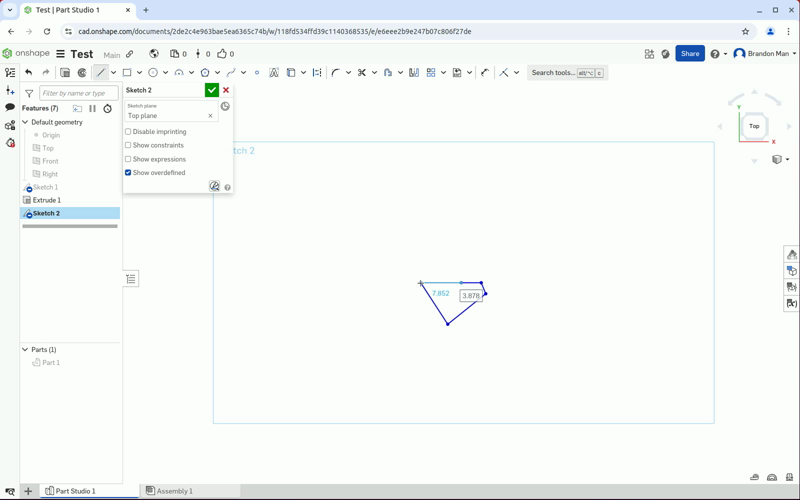
click(420, 282)
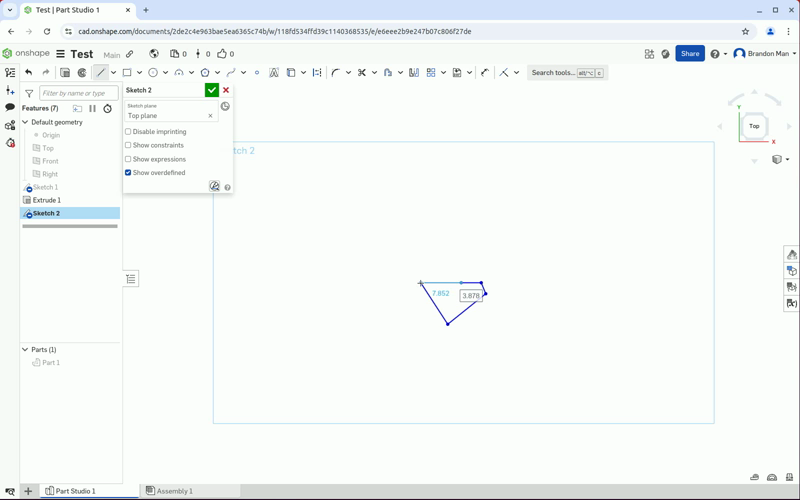
key(esc)
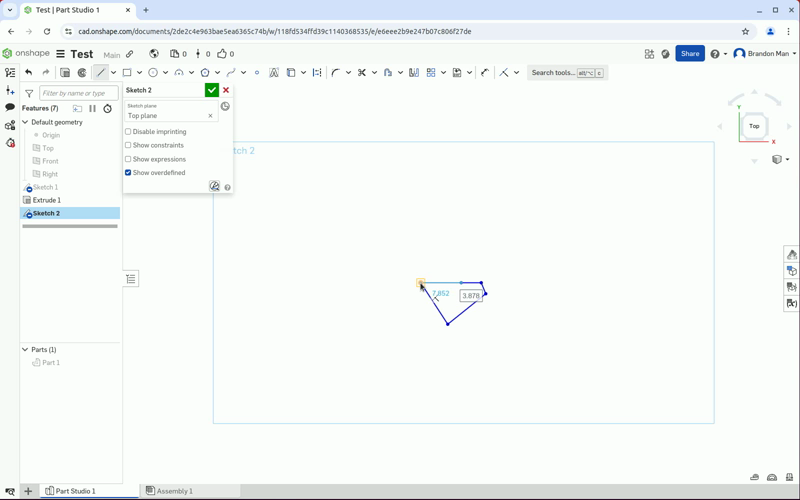
mouse_move(441, 291)
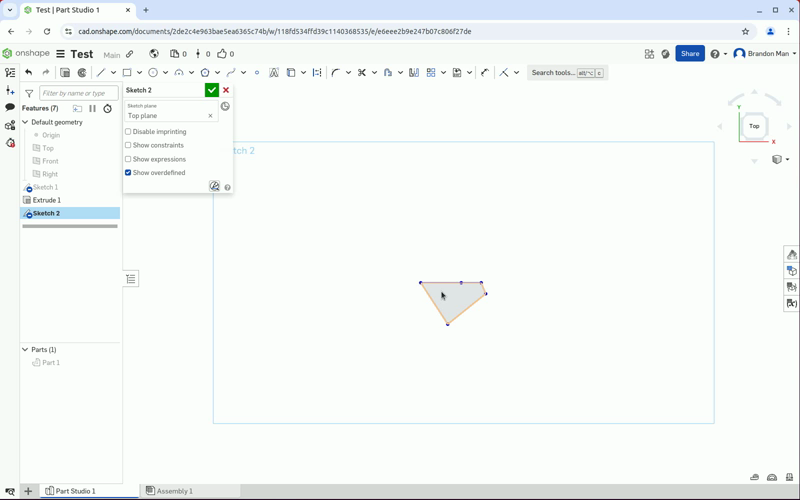
scroll(6)
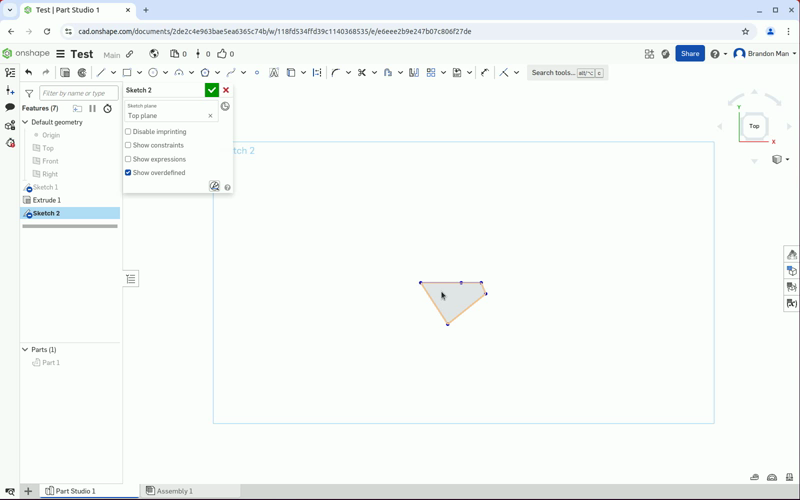
scroll(6)
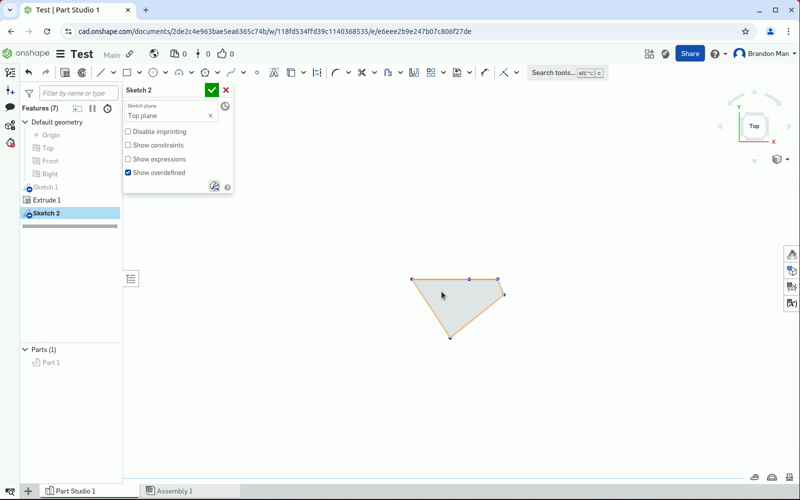
scroll(6)
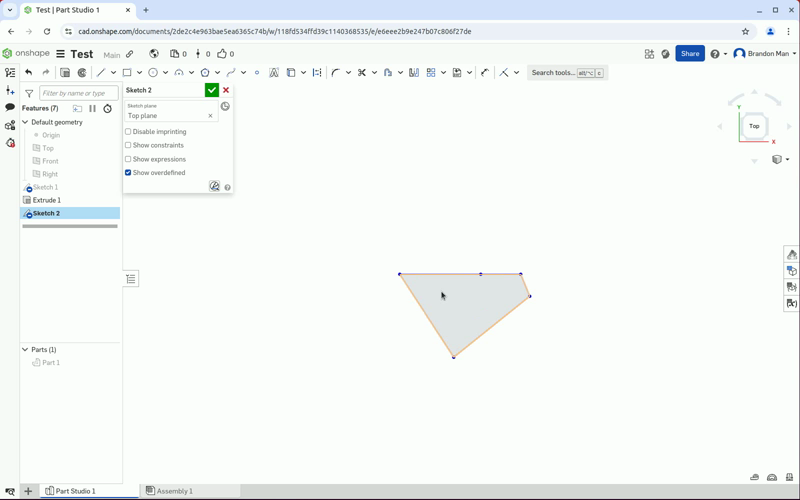
scroll(6)
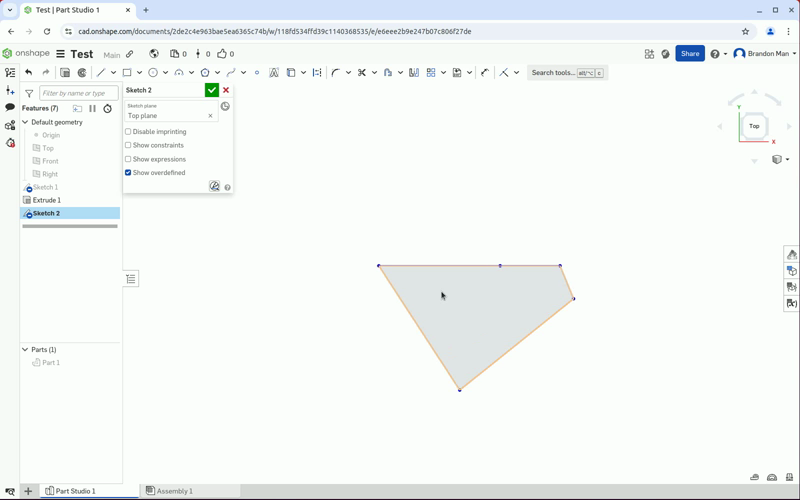
scroll(6)
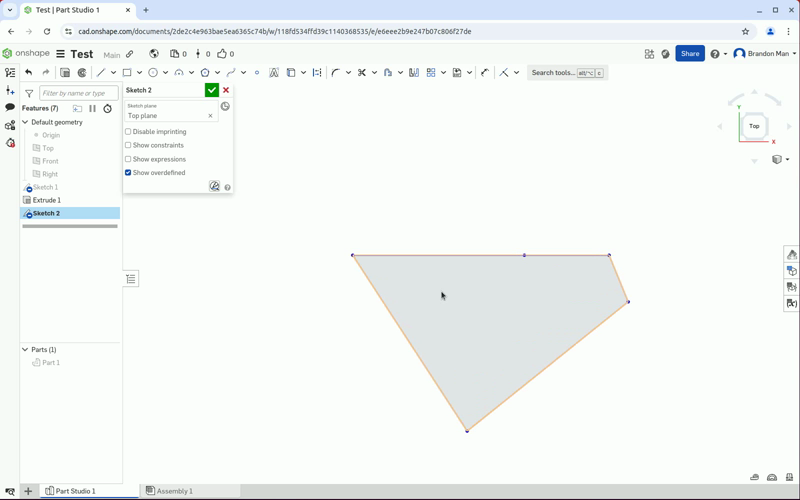
scroll(6)
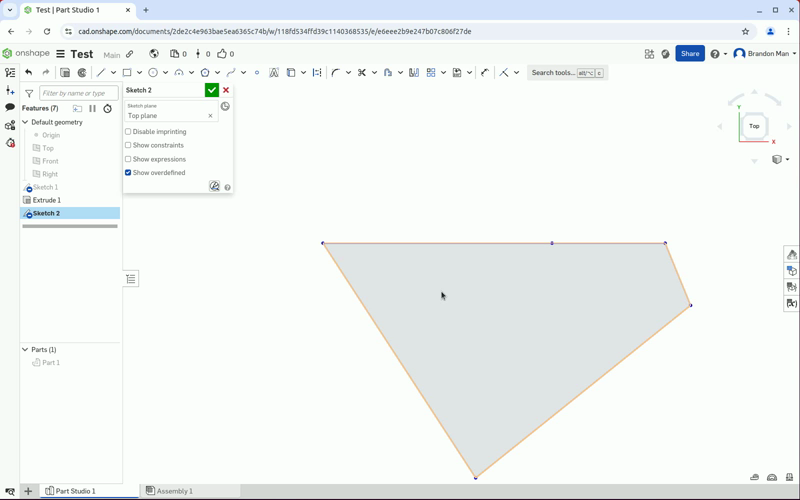
scroll(6)
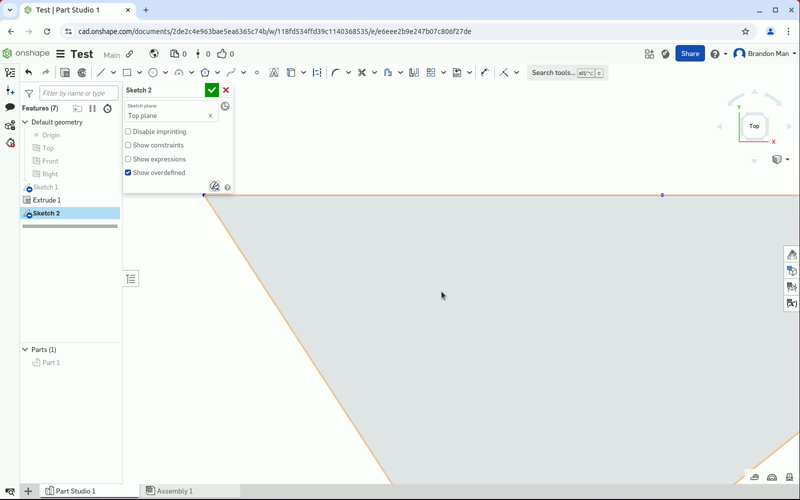
click(441, 291)
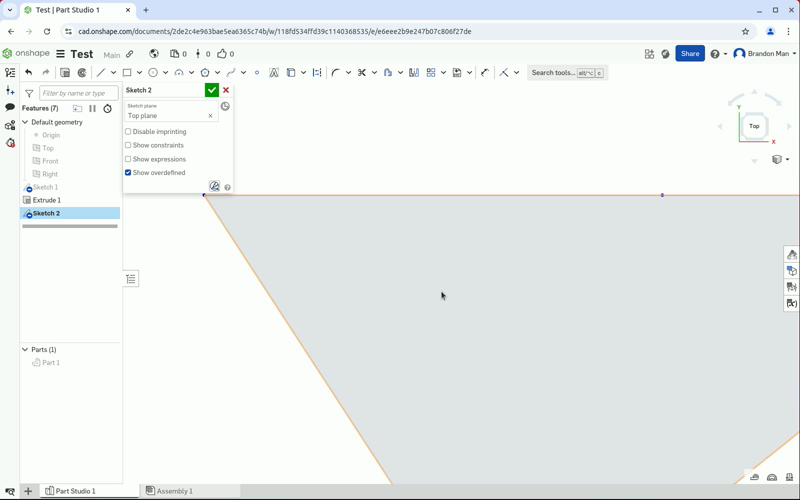
scroll(-6)
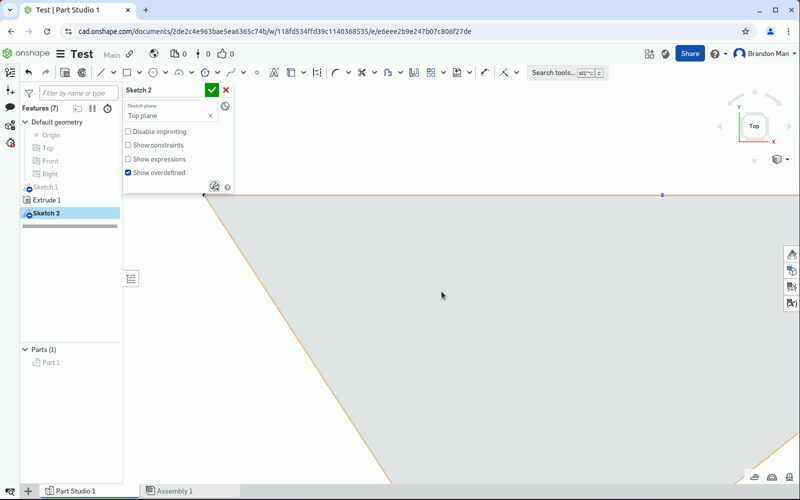
scroll(-6)
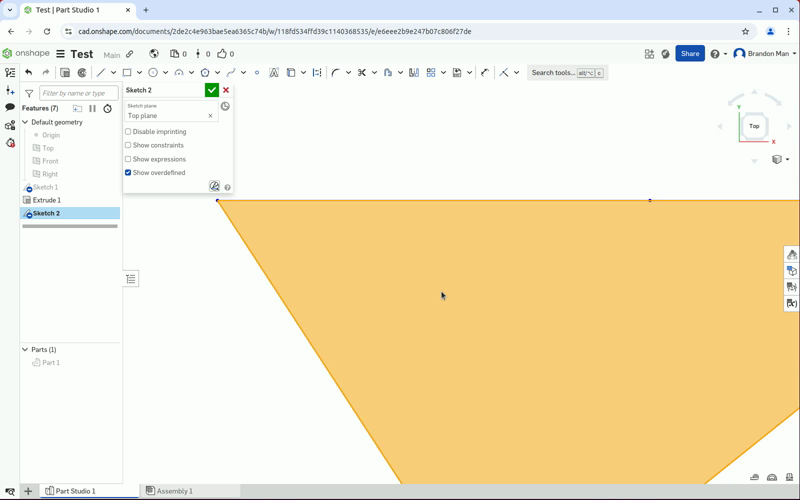
scroll(-6)
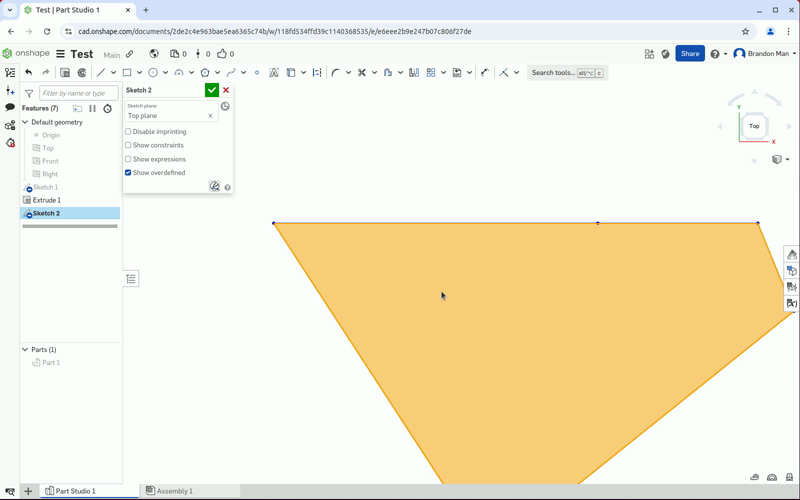
scroll(-6)
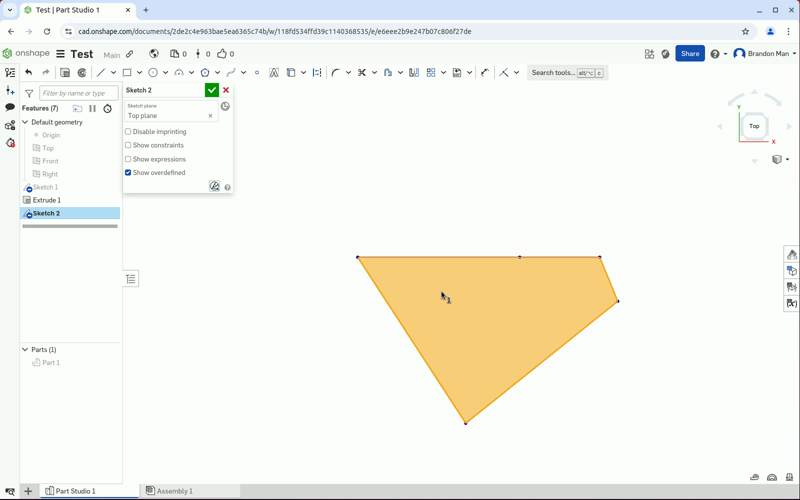
scroll(-6)
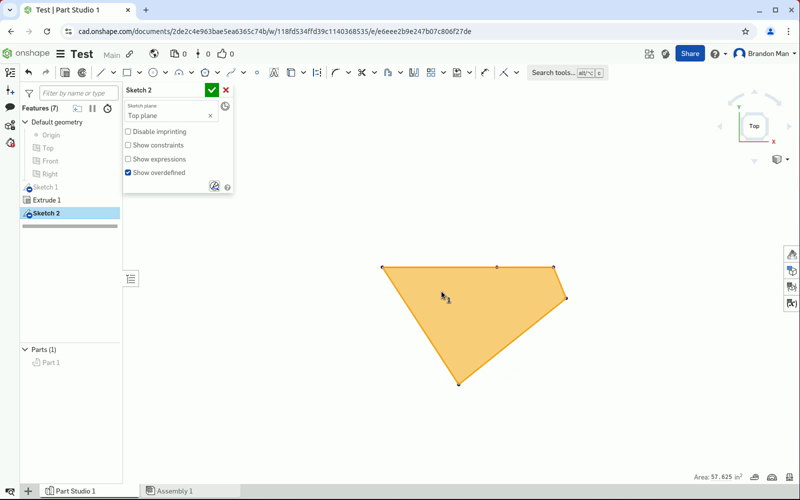
scroll(-6)
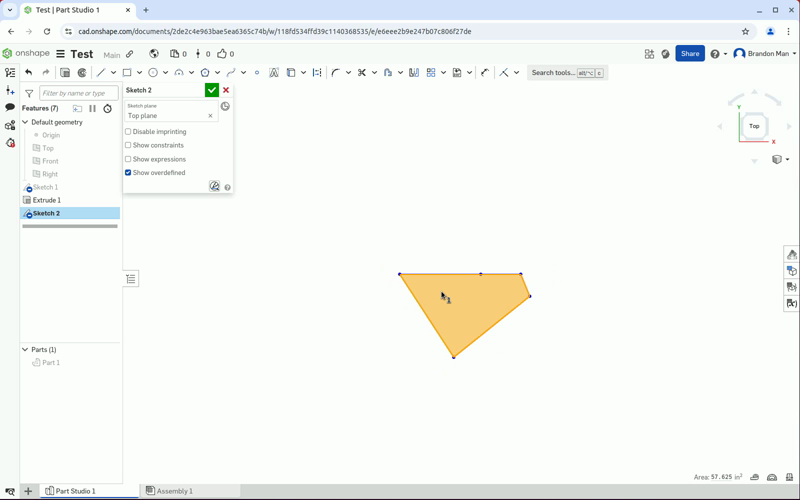
scroll(-6)
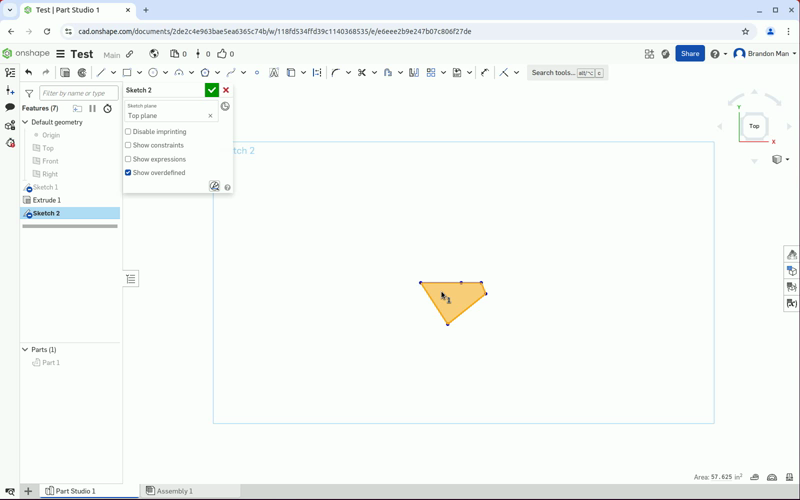
mouse_move(73, 352)
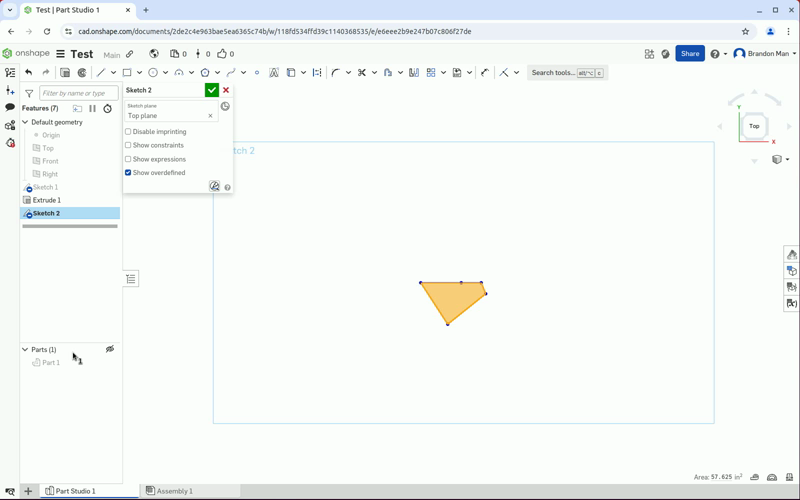
key(shift+y)
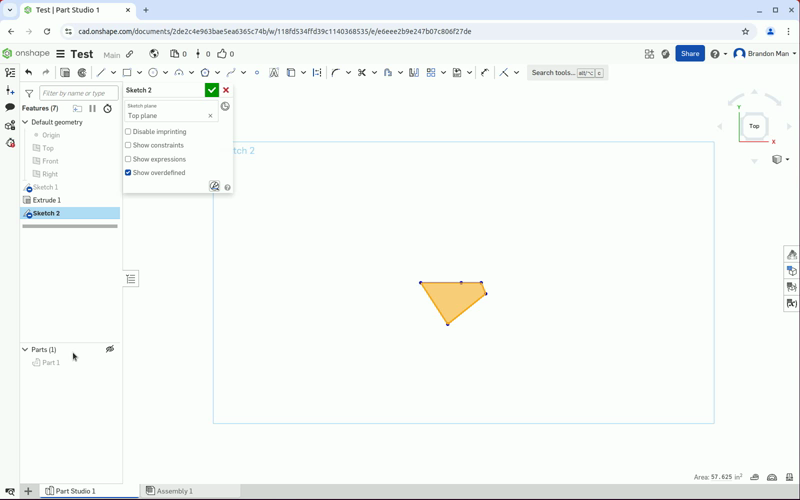
key(shift+e)
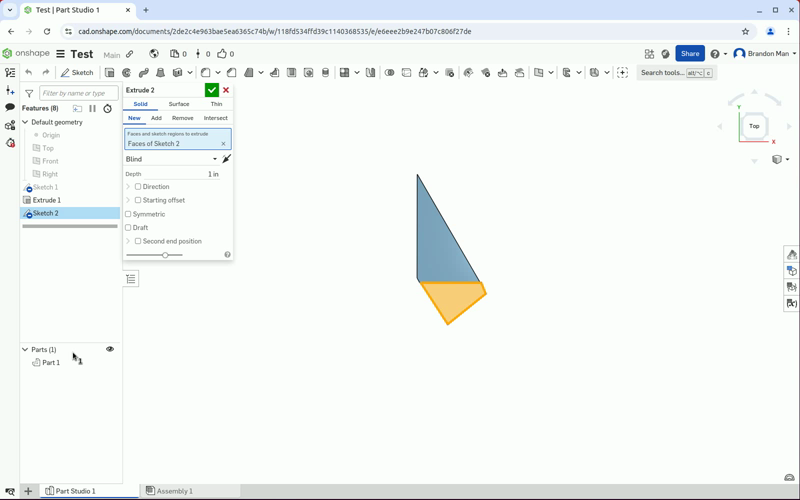
mouse_move(143, 106)
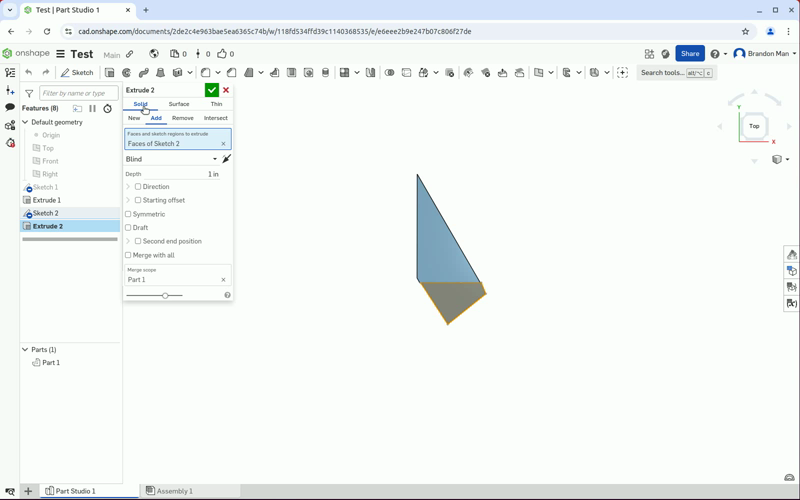
click(143, 106)
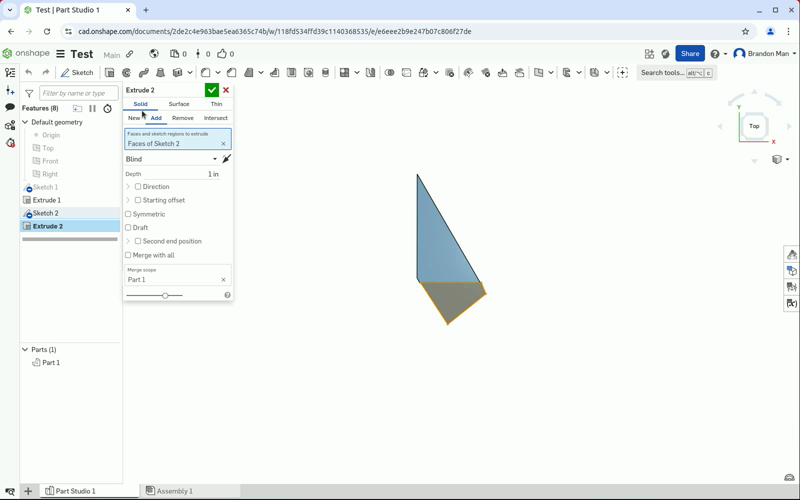
mouse_move(137, 120)
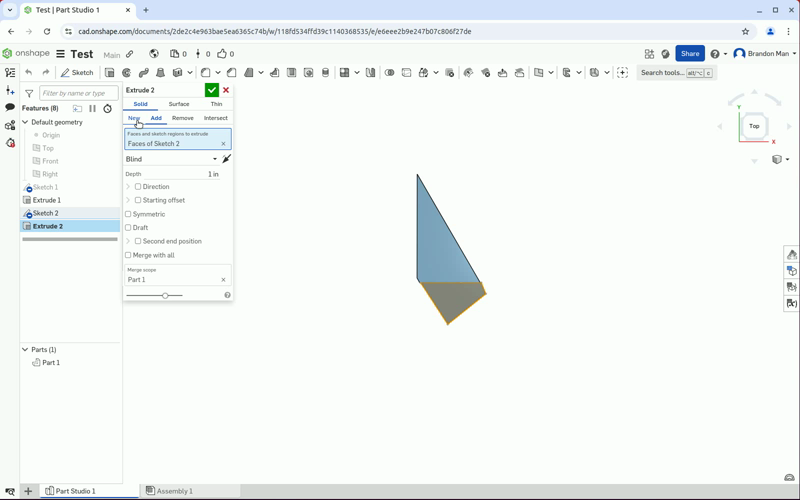
click(137, 120)
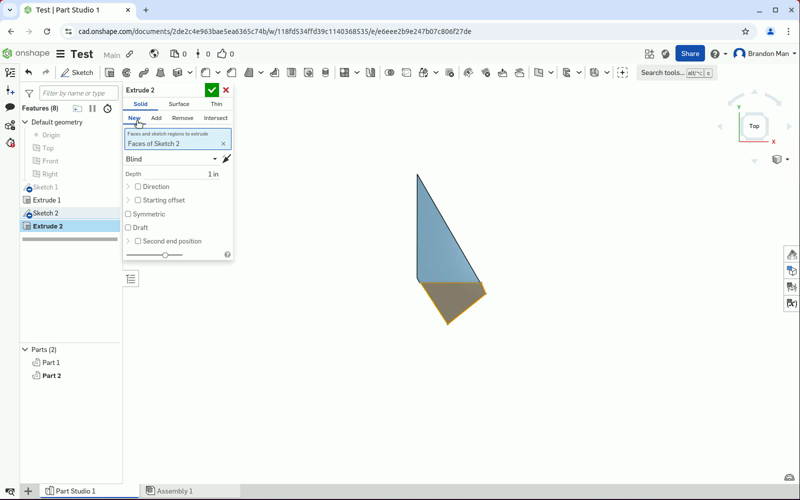
key(tab, 4)
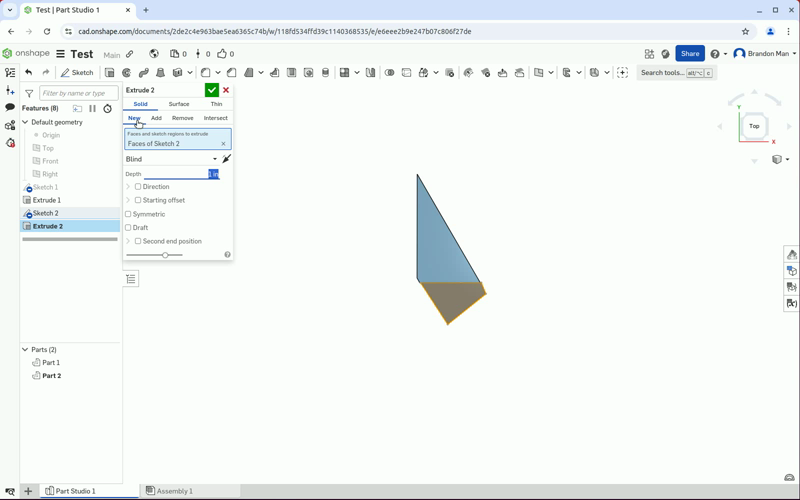
text(4.814)
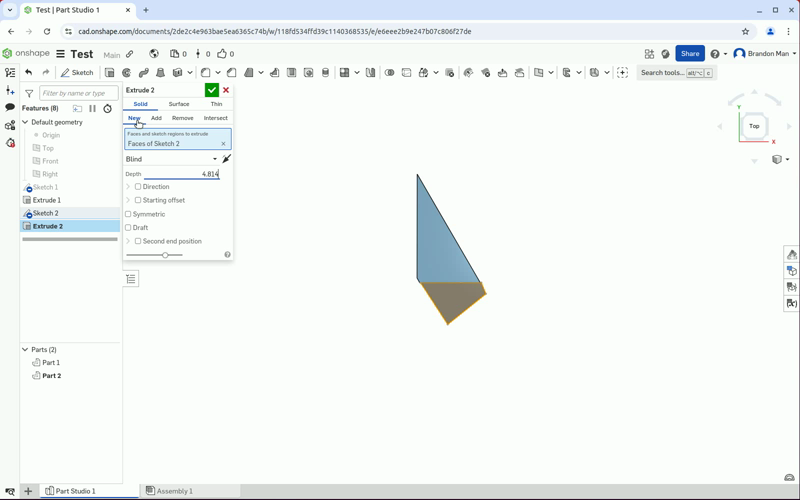
key(enter)
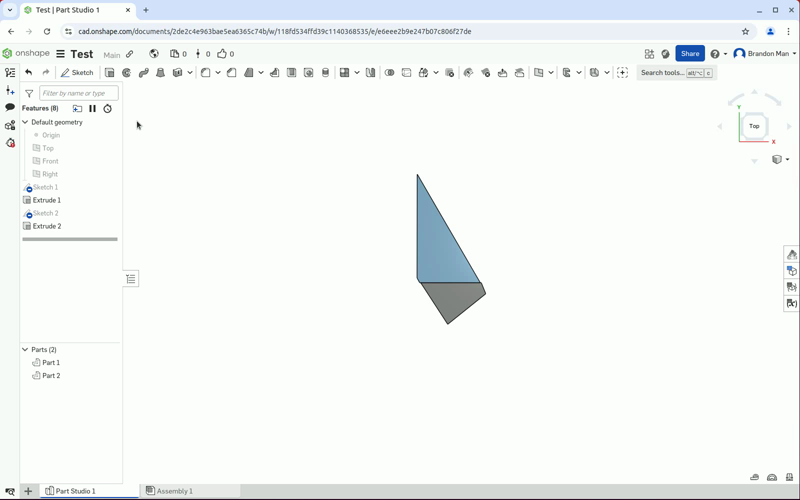
key(shift+h)
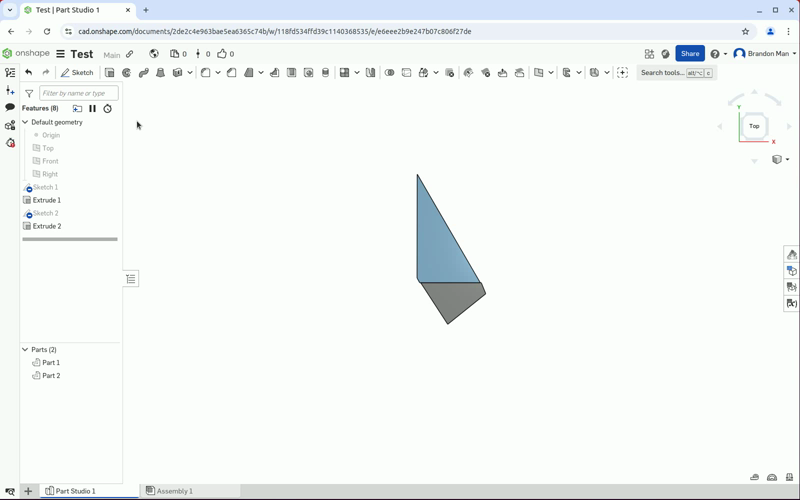
key(shift+h)
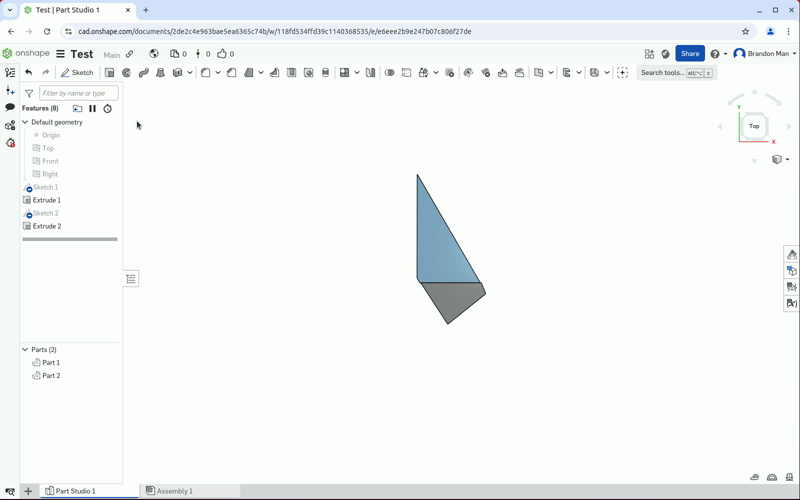
mouse_move(73, 189)
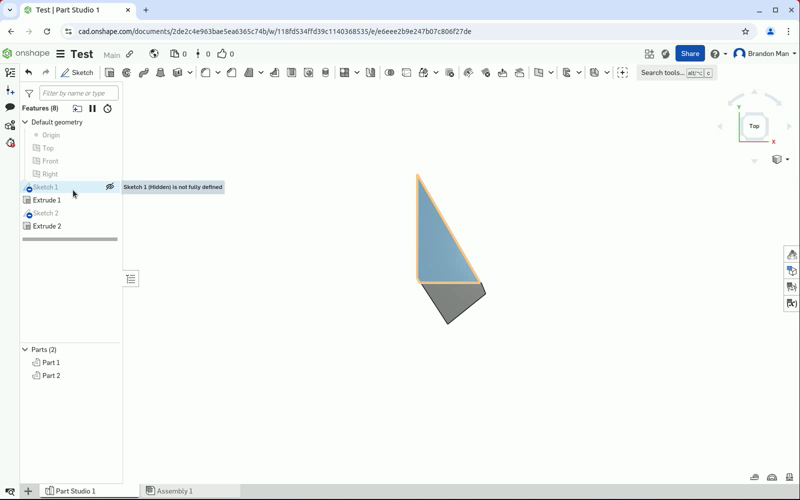
click(73, 189)
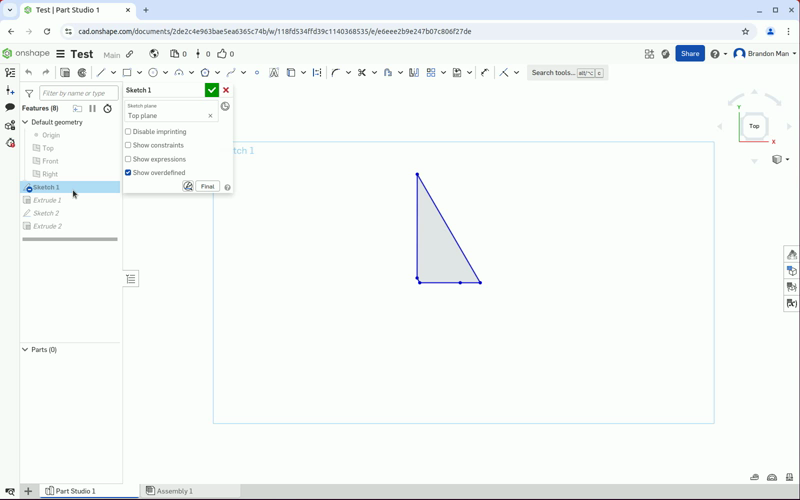
mouse_move(229, 92)
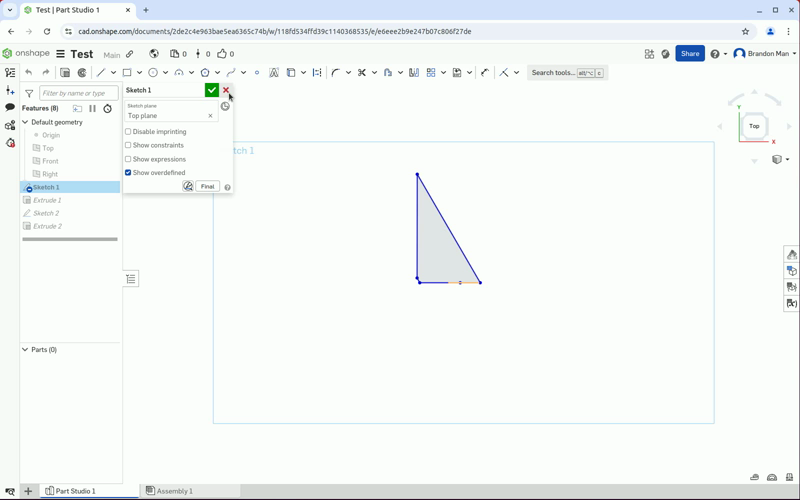
click(229, 92)
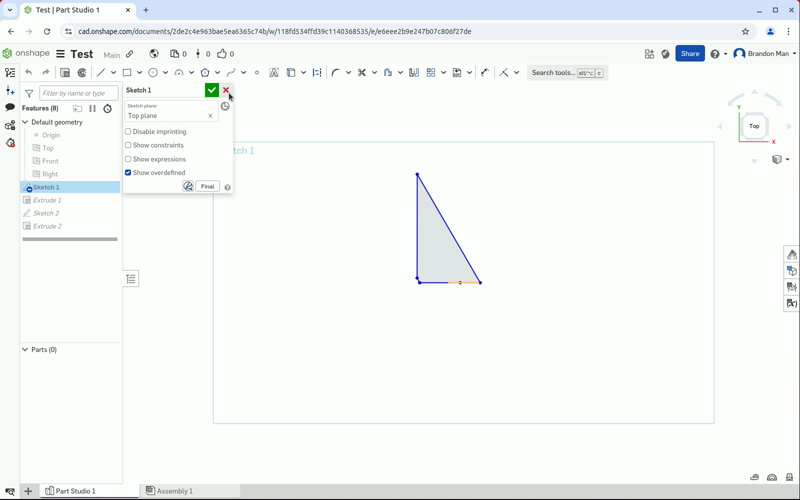
key(shift+s)
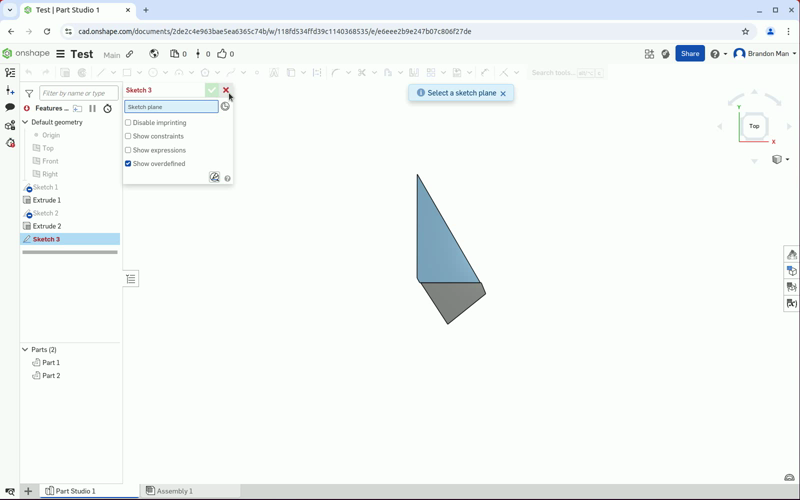
mouse_move(73, 150)
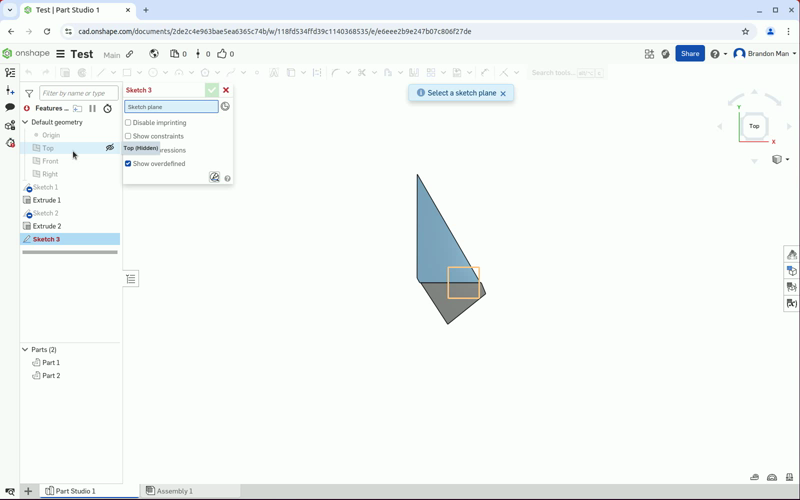
click(73, 150)
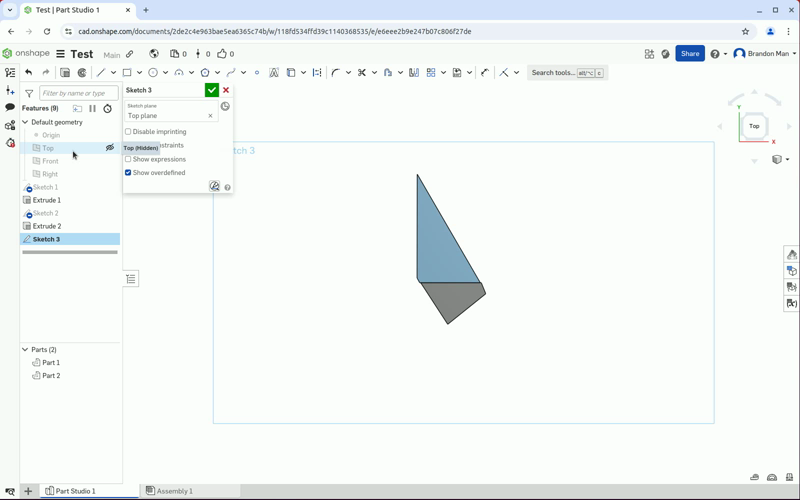
mouse_move(73, 352)
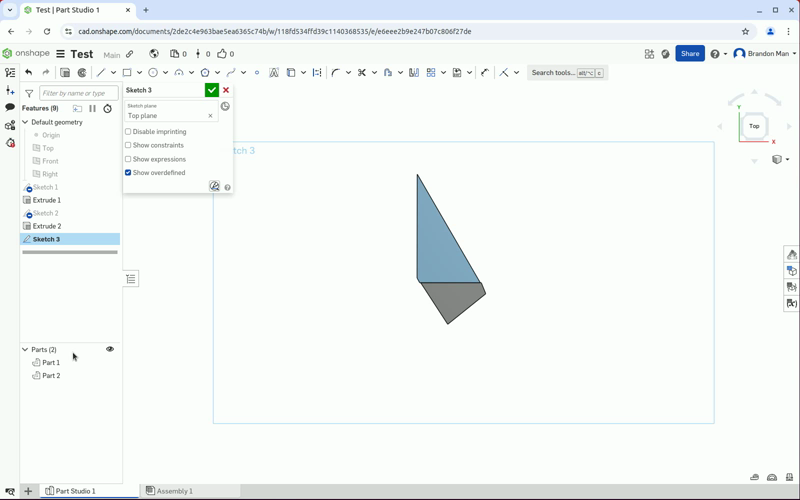
key(y)
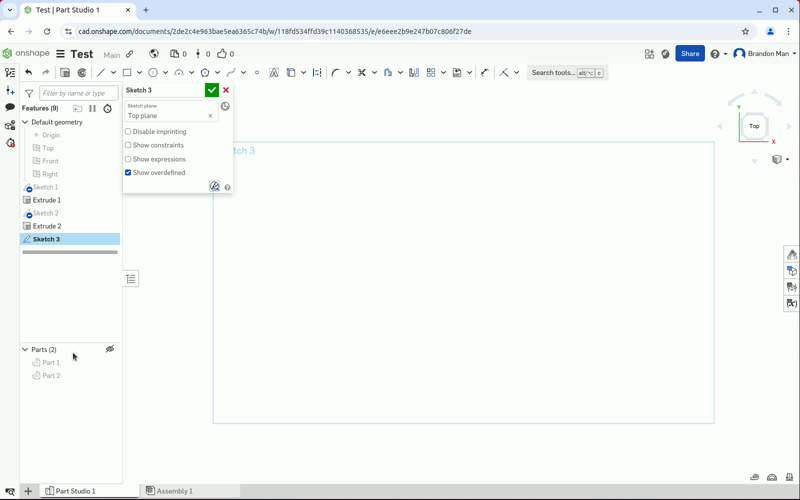
key(l)
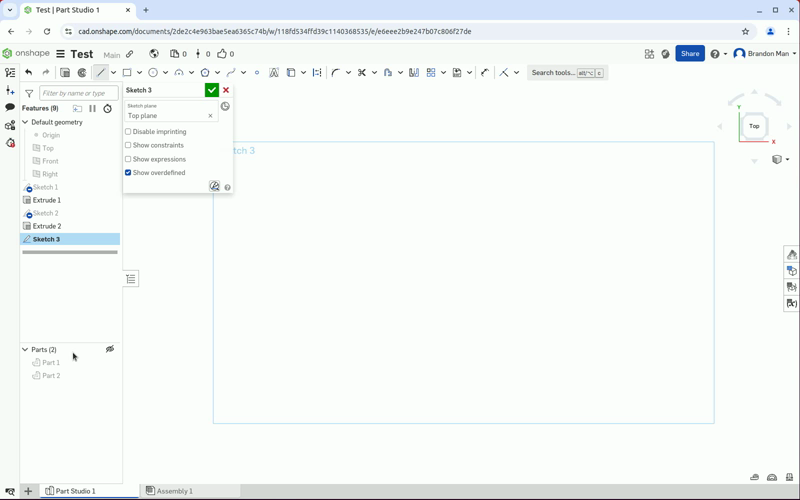
key_down(shift)
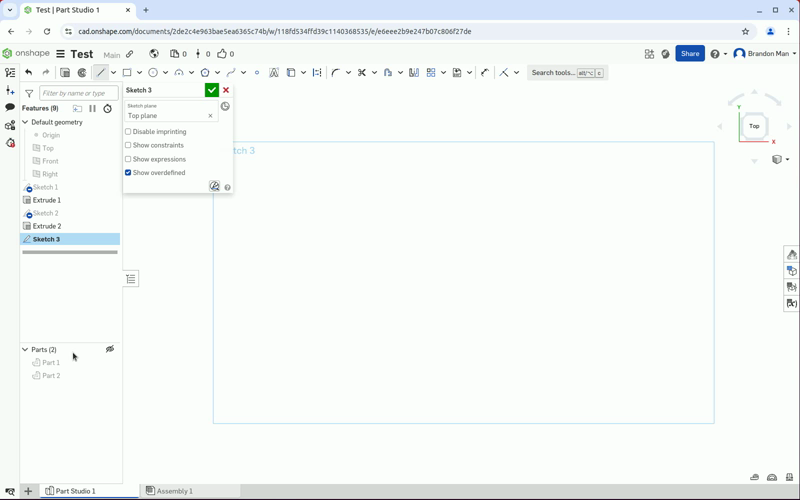
mouse_move(420, 282)
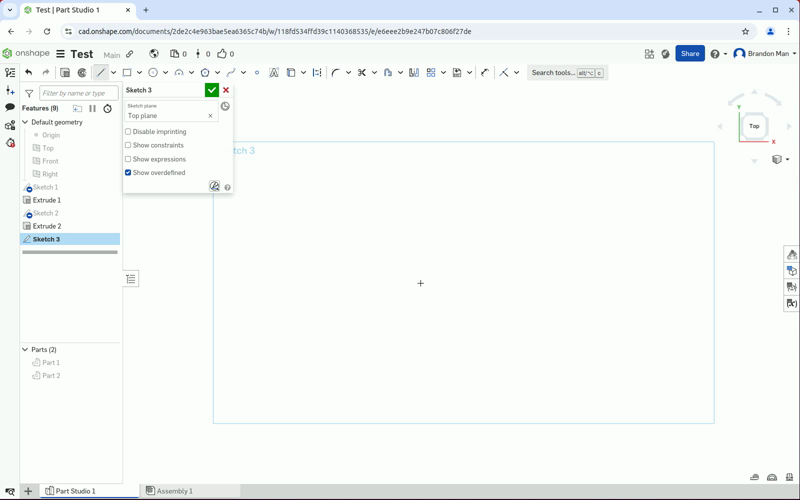
click(420, 282)
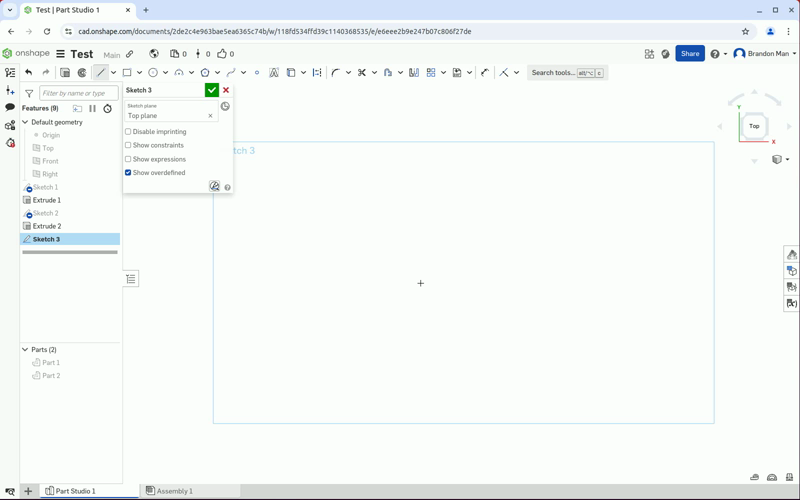
key_up(shift)
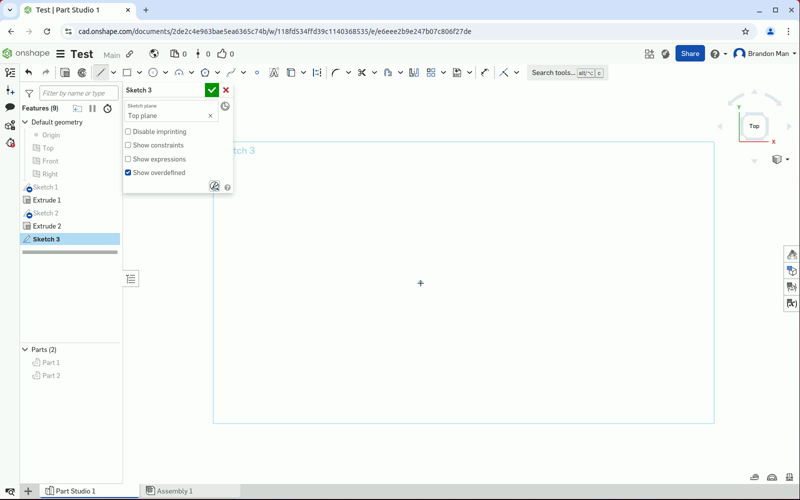
key_down(shift)
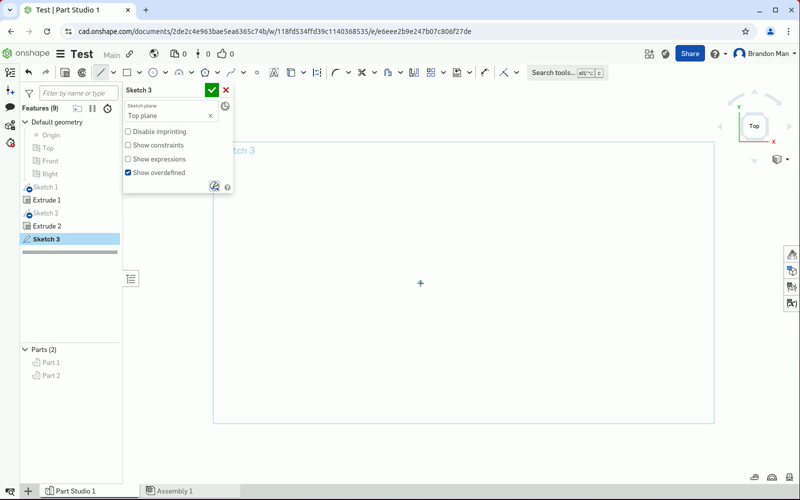
mouse_move(450, 282)
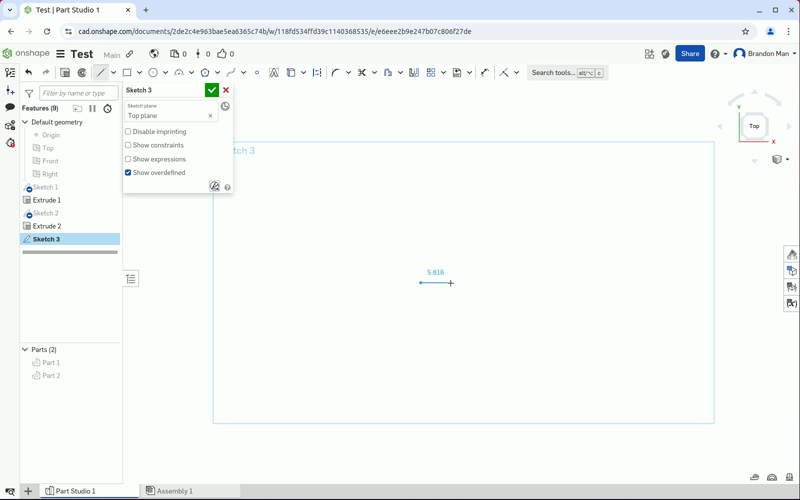
mouse_move(447, 324)
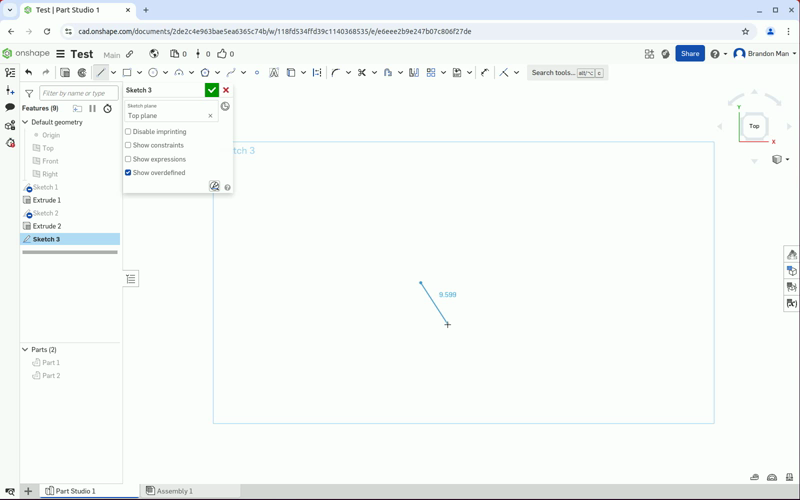
click(447, 324)
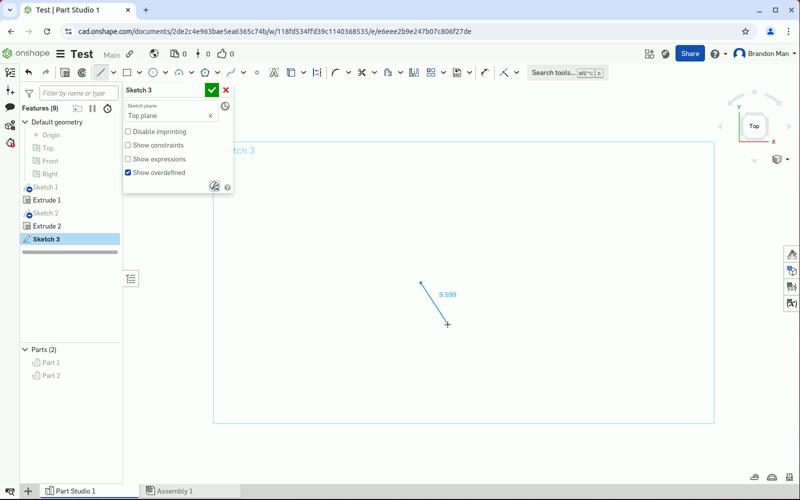
key_up(shift)
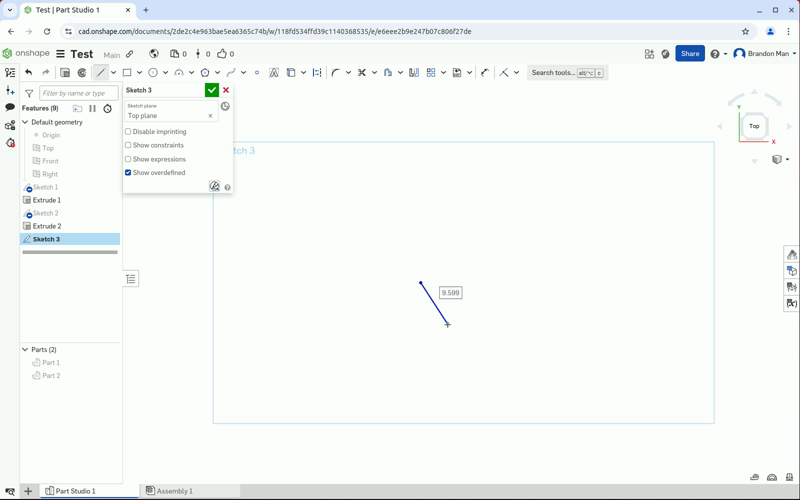
key_down(shift)
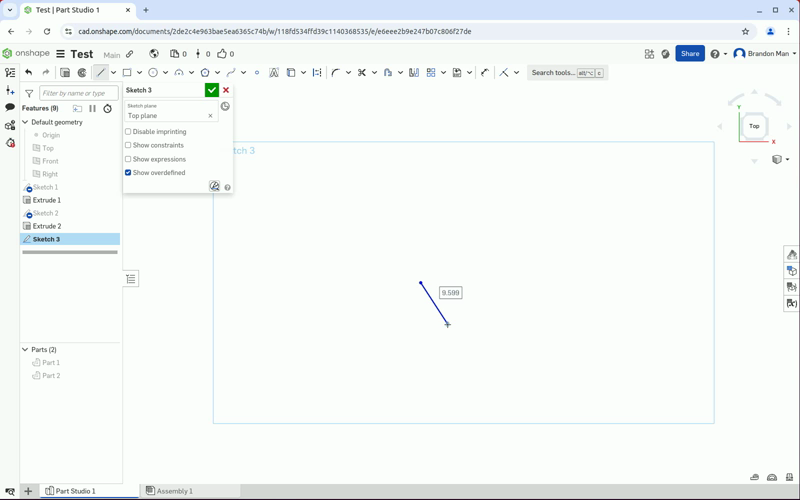
mouse_move(477, 324)
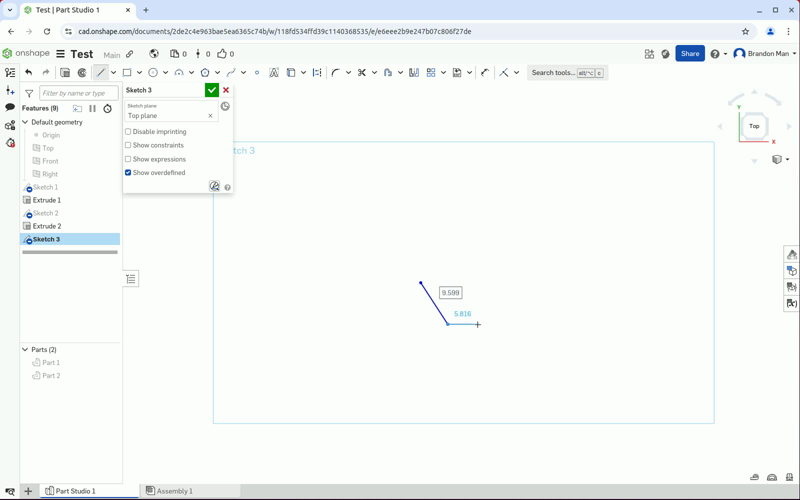
mouse_move(485, 293)
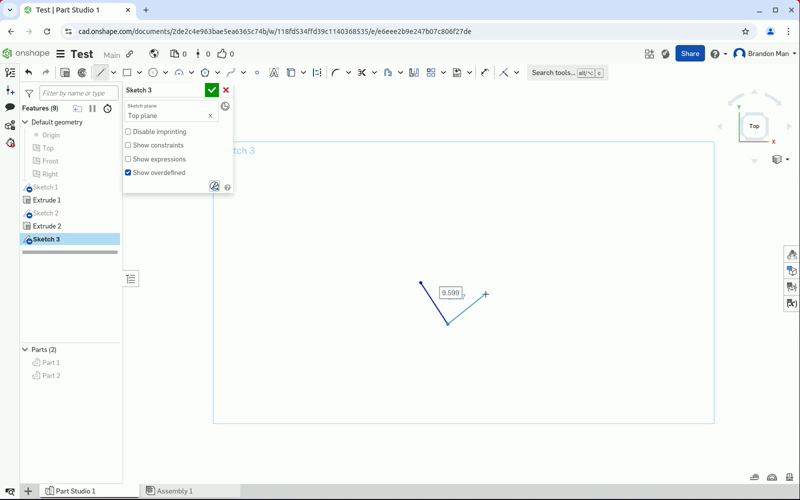
click(485, 293)
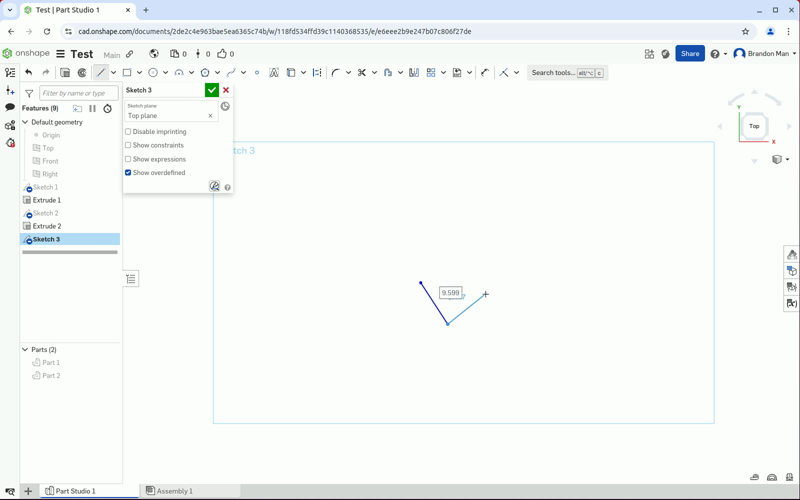
key_up(shift)
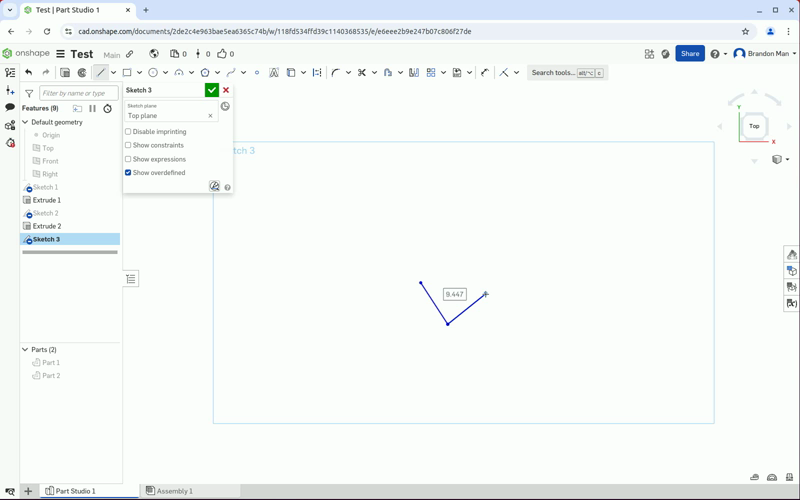
key_down(shift)
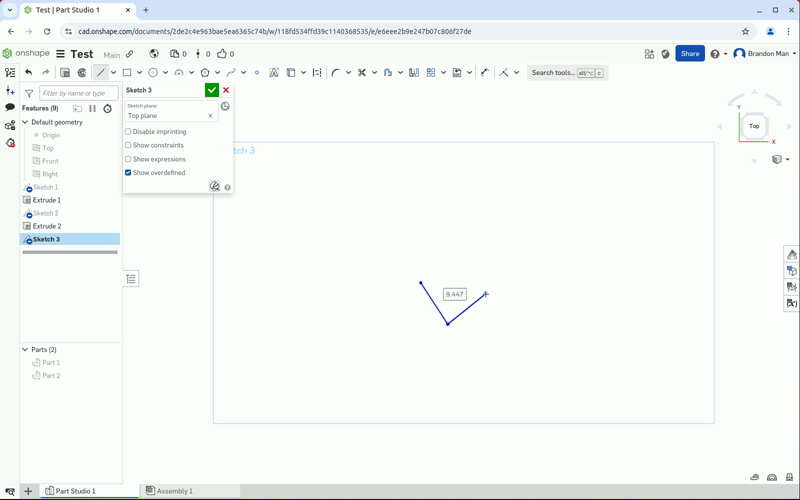
mouse_move(515, 293)
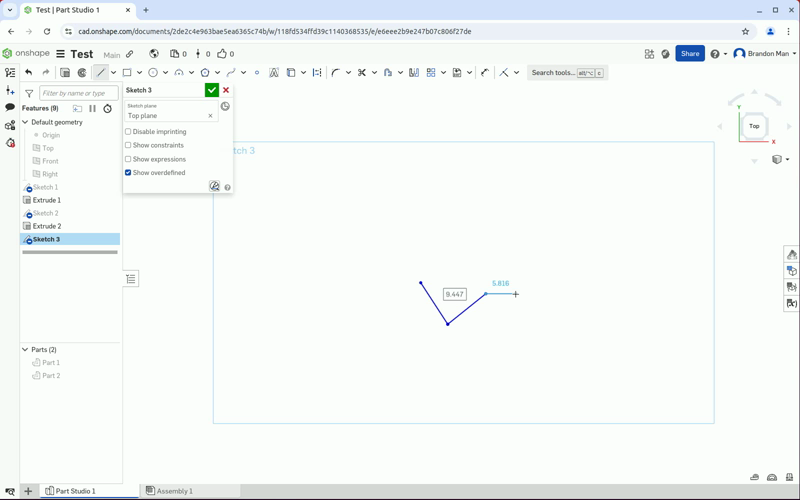
mouse_move(481, 282)
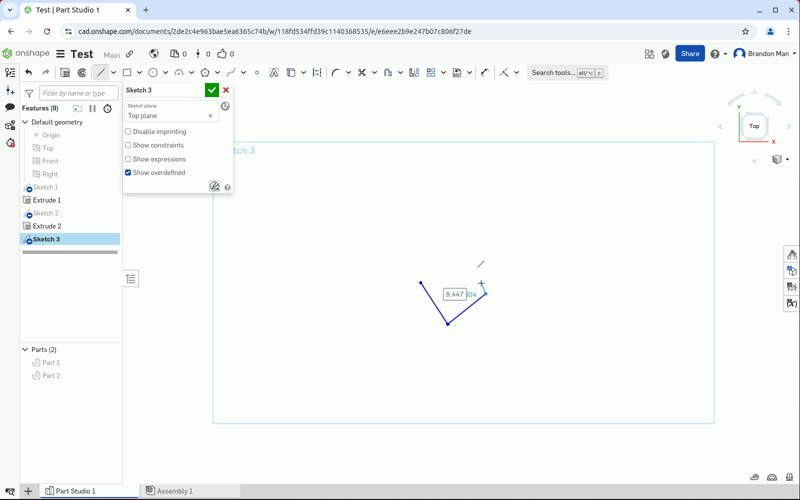
click(481, 282)
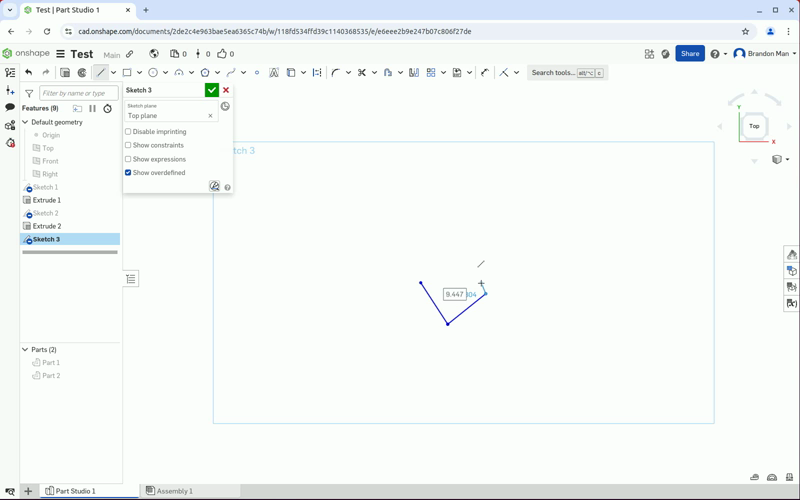
key_up(shift)
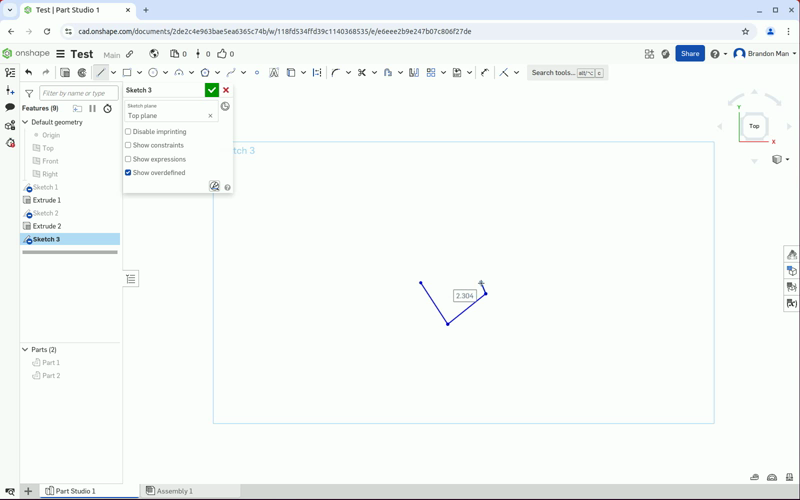
key_down(shift)
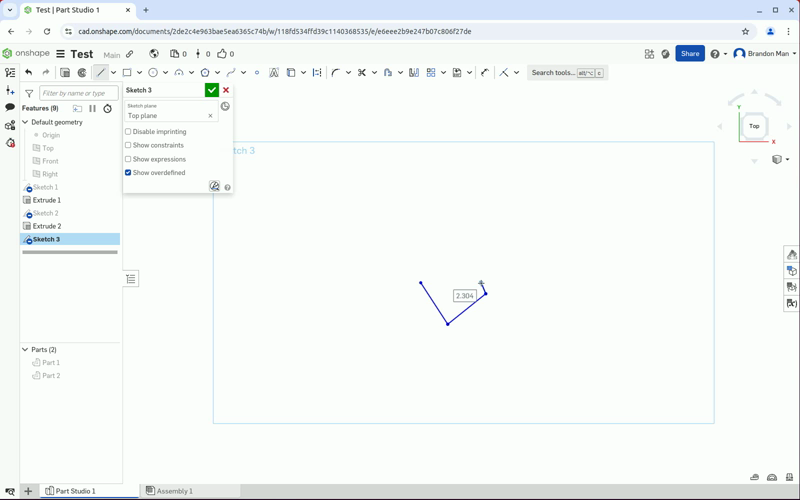
mouse_move(511, 282)
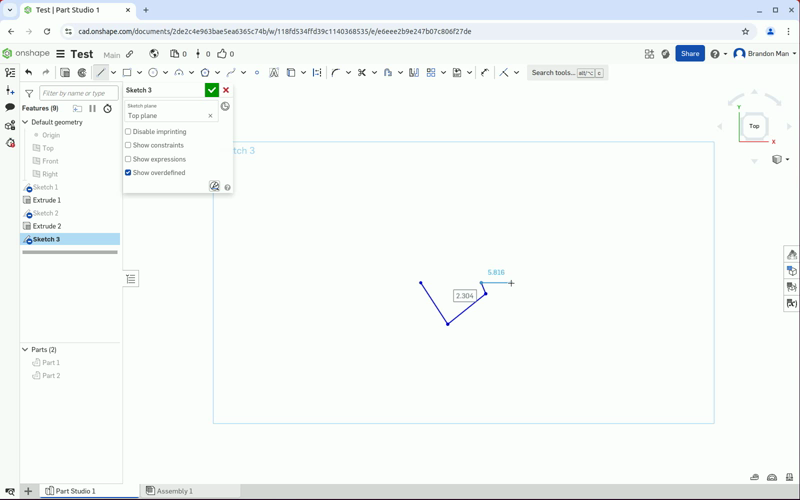
mouse_move(461, 282)
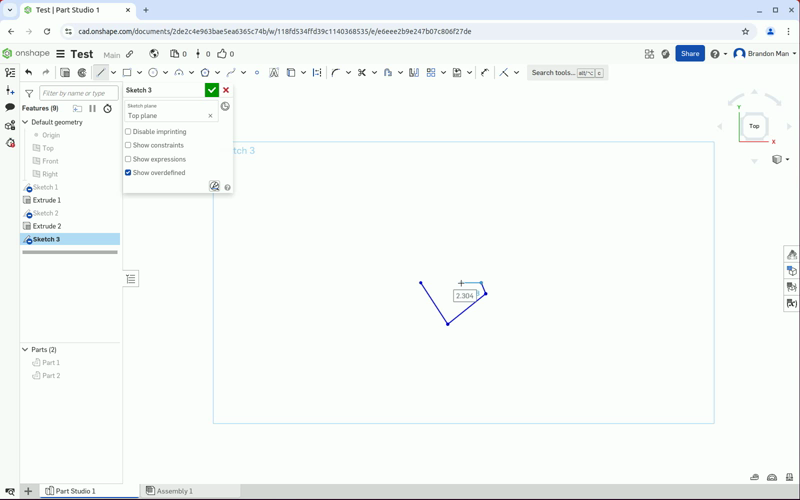
click(461, 282)
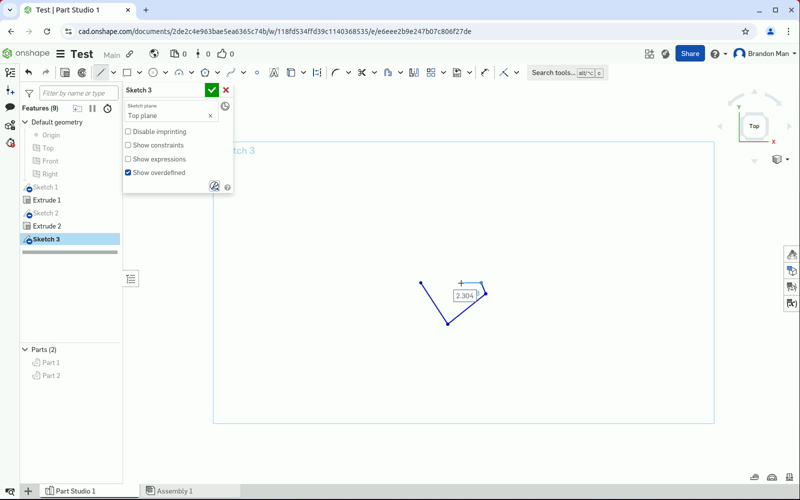
key_up(shift)
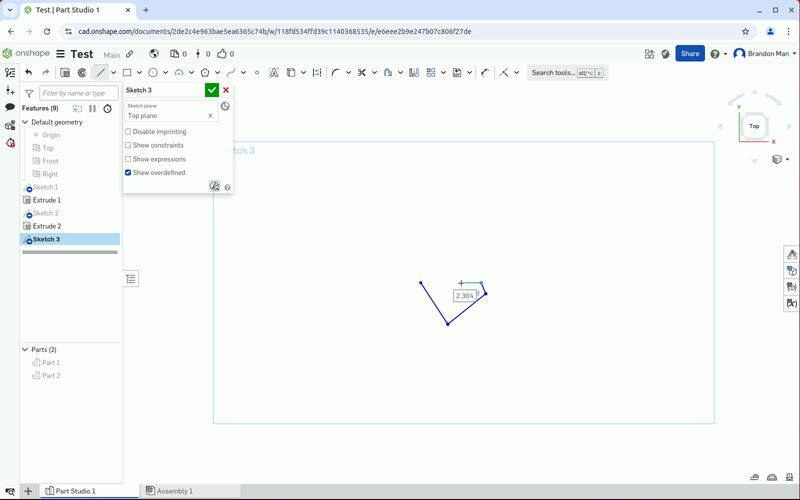
mouse_move(491, 282)
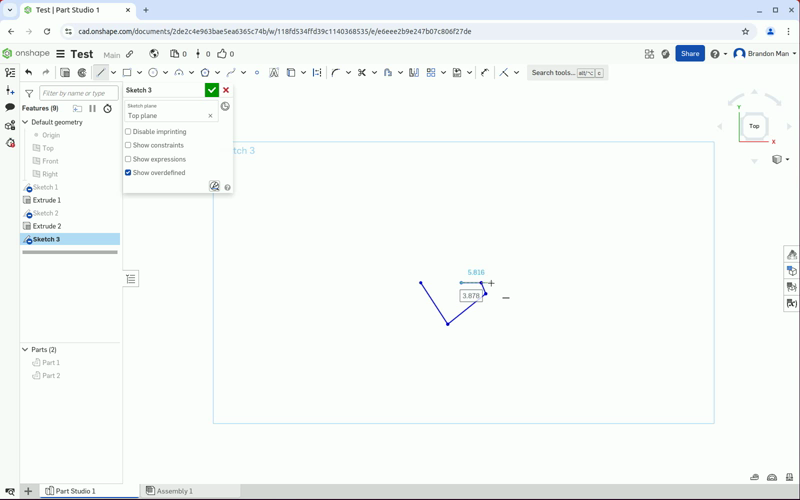
key_down(shift)
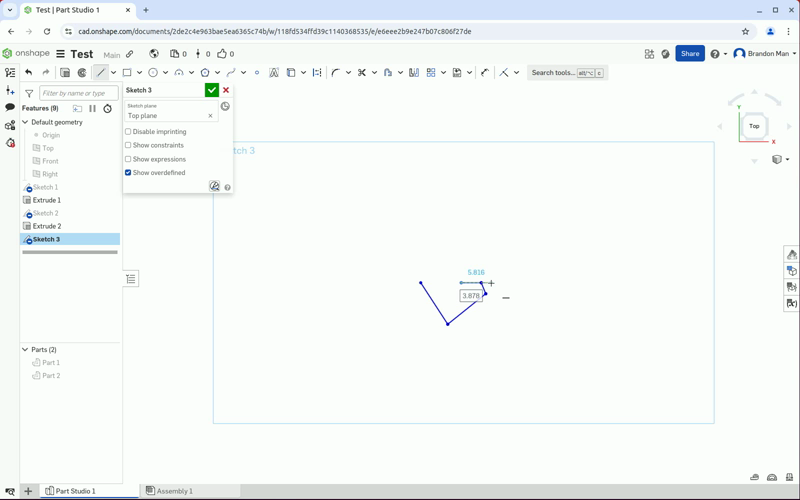
mouse_move(420, 282)
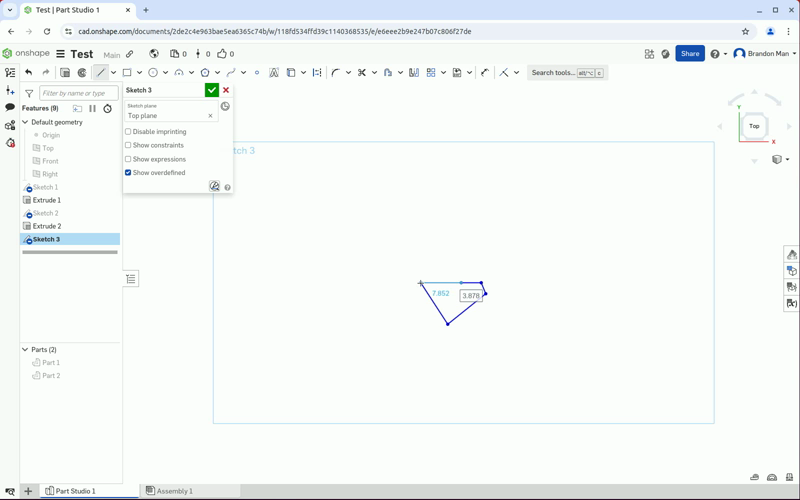
key_up(shift)
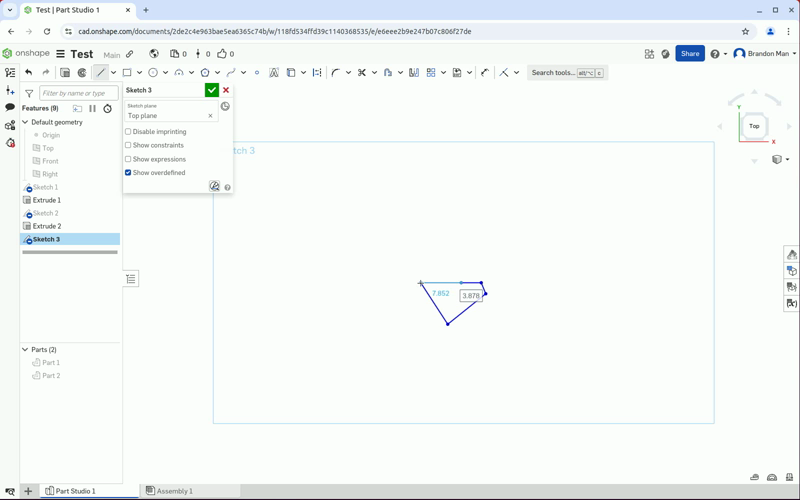
click(420, 282)
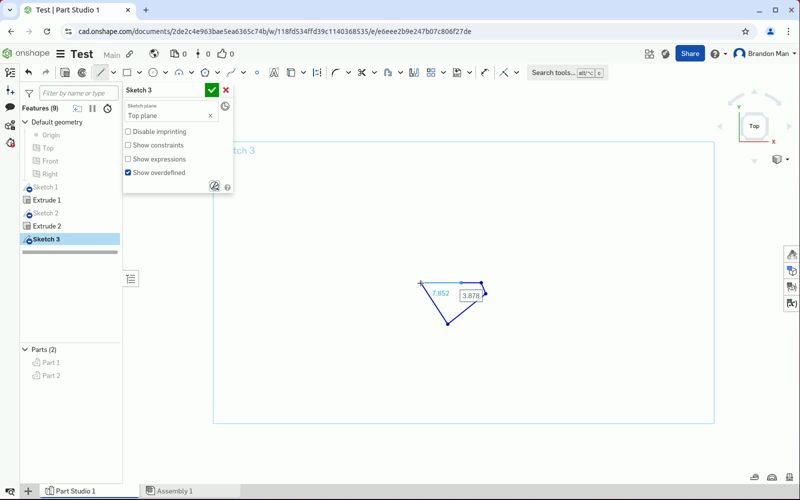
key(esc)
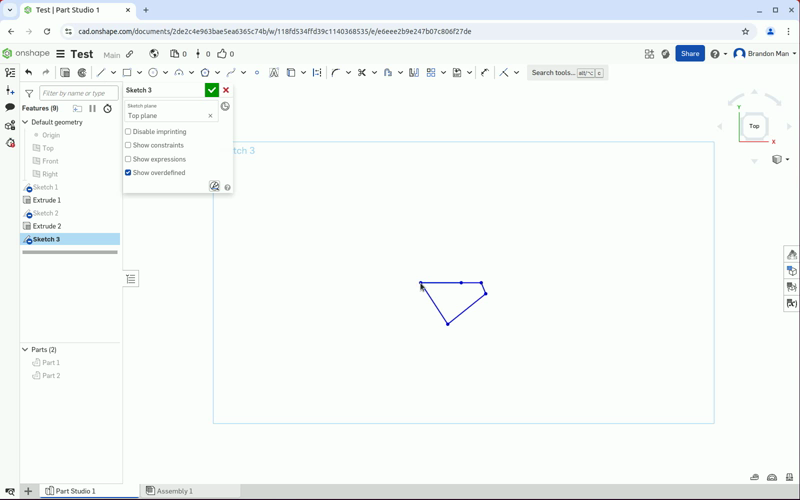
mouse_move(471, 288)
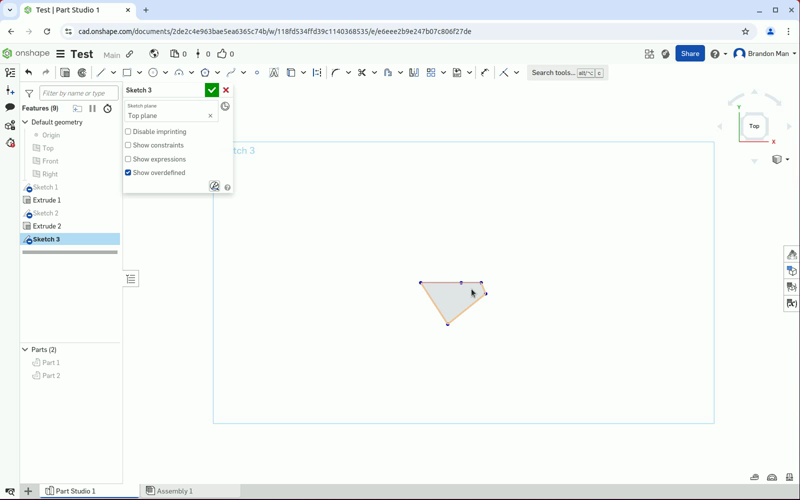
scroll(6)
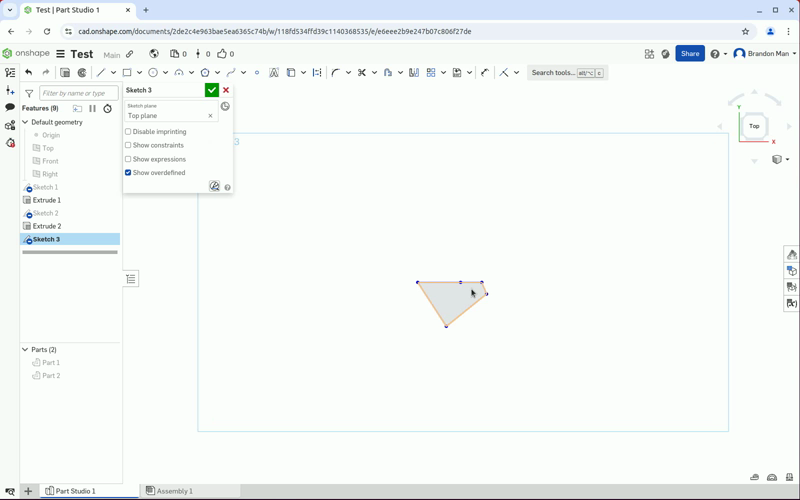
scroll(6)
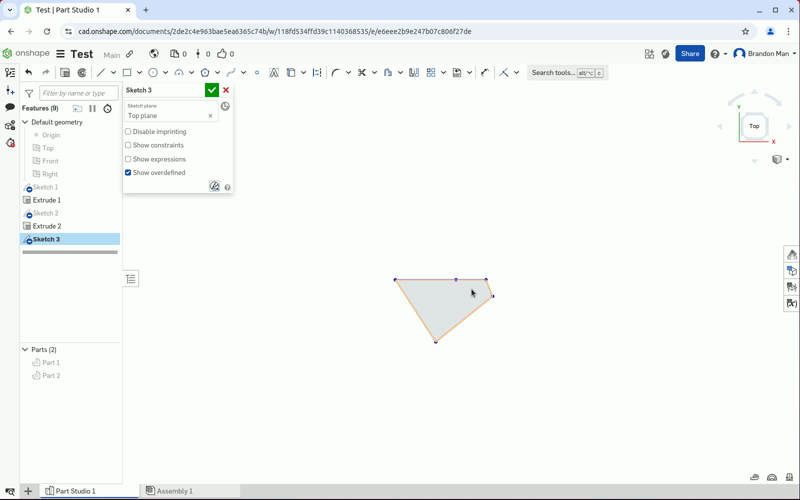
scroll(6)
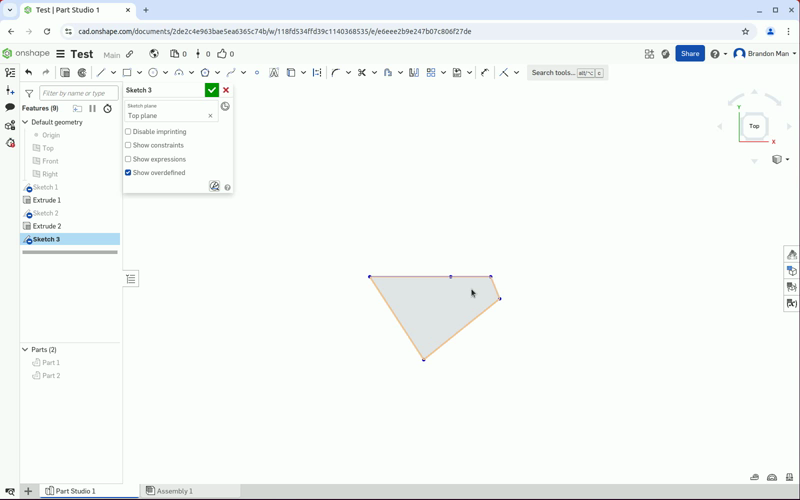
scroll(6)
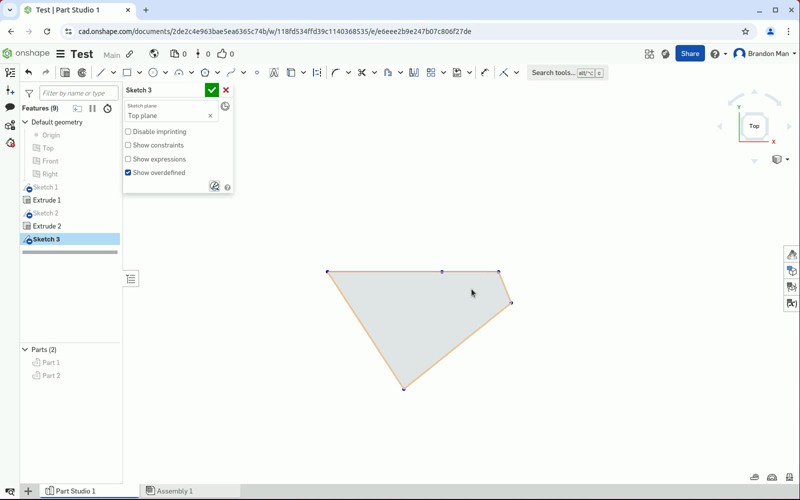
scroll(6)
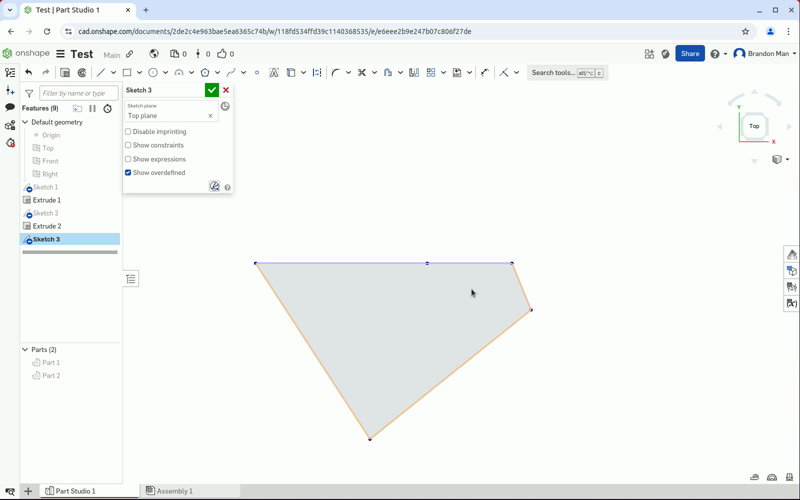
scroll(6)
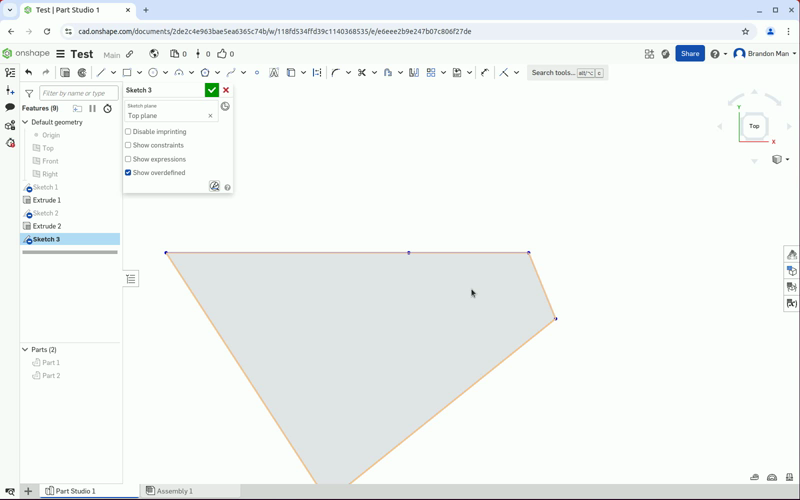
scroll(6)
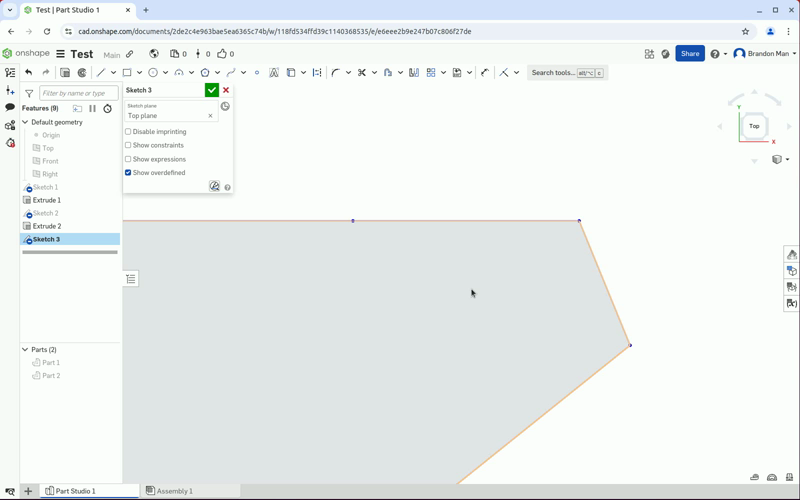
click(471, 288)
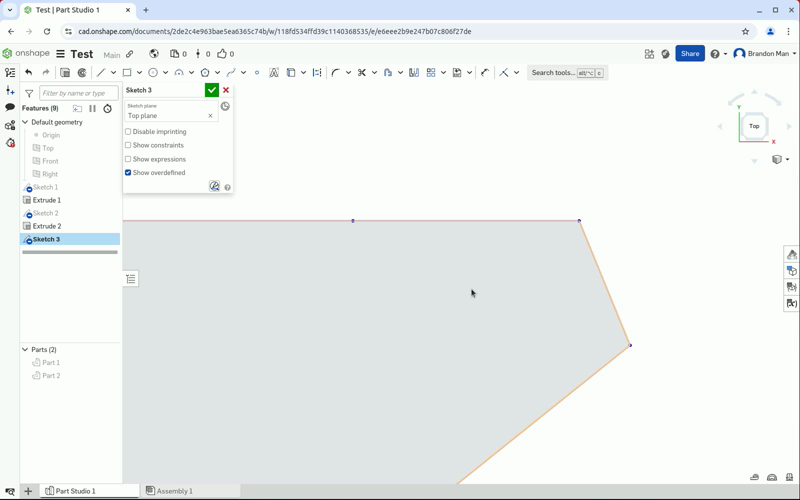
scroll(-6)
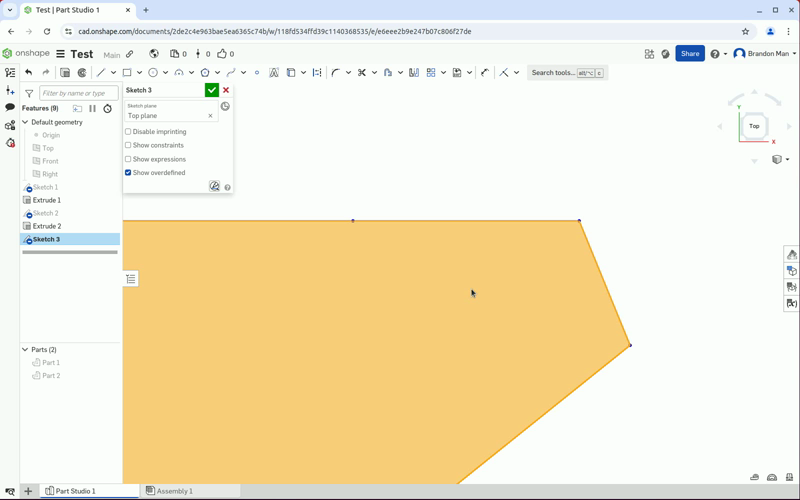
scroll(-6)
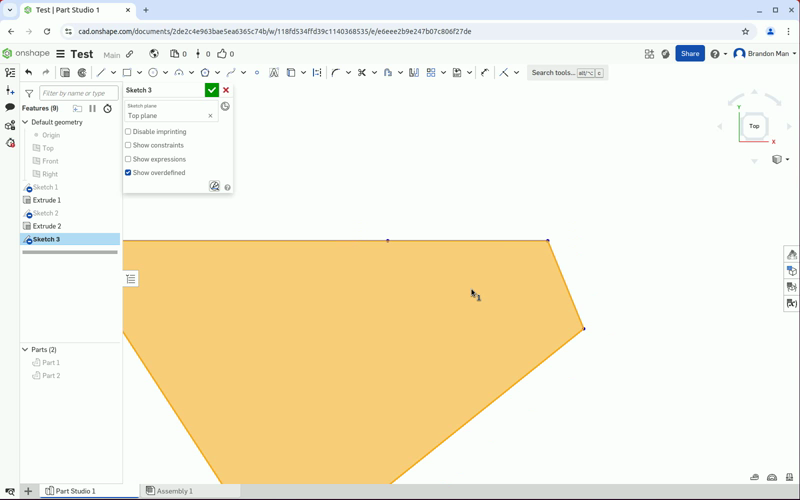
scroll(-6)
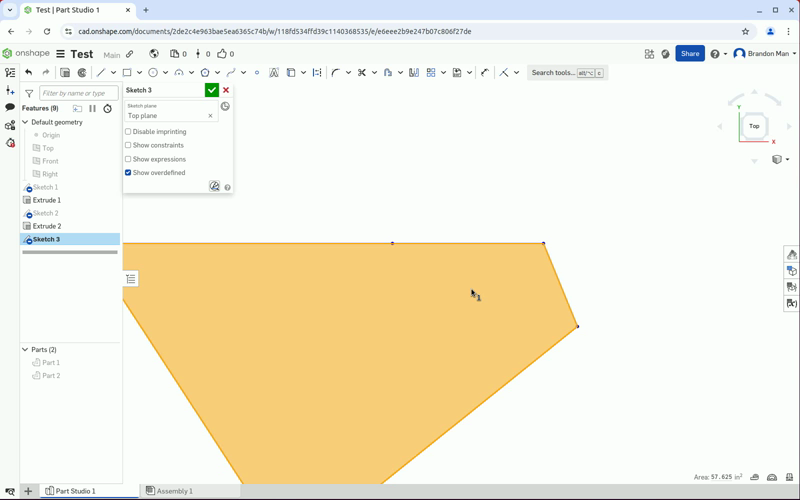
scroll(-6)
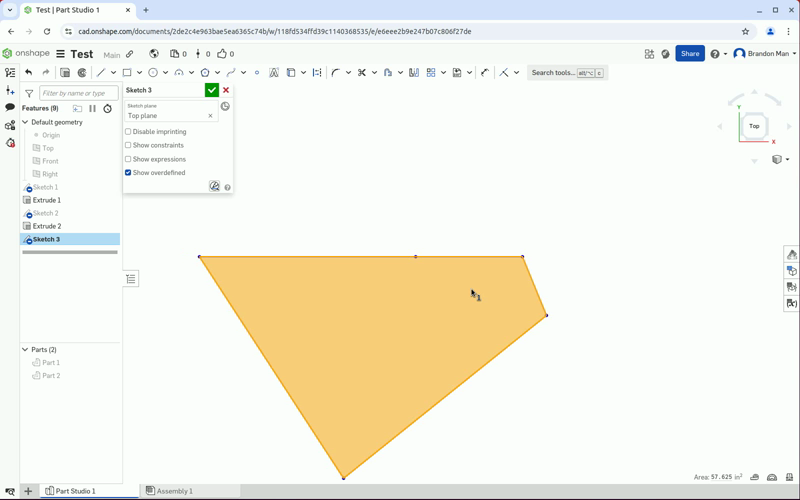
scroll(-6)
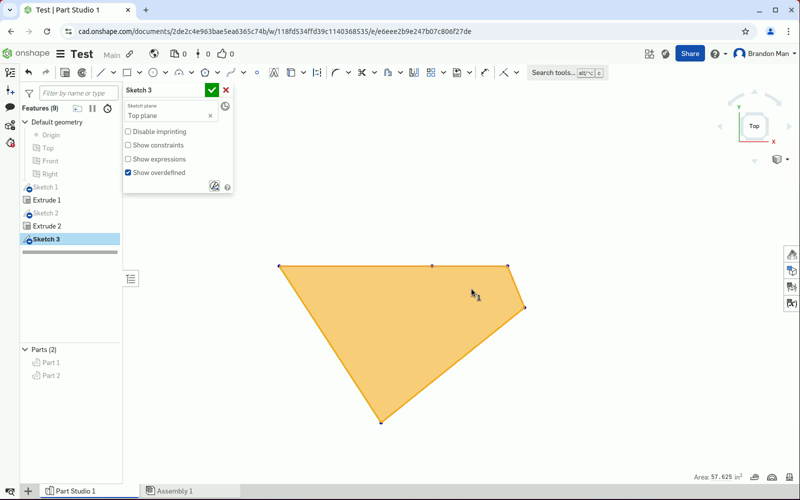
scroll(-6)
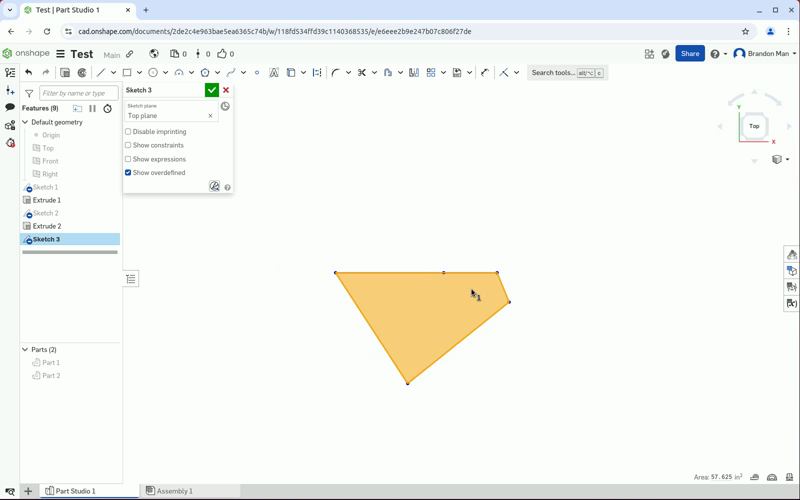
scroll(-6)
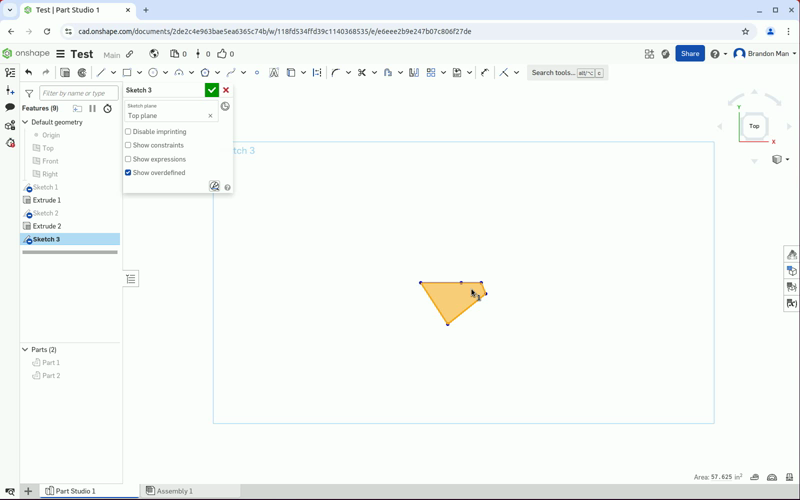
mouse_move(73, 352)
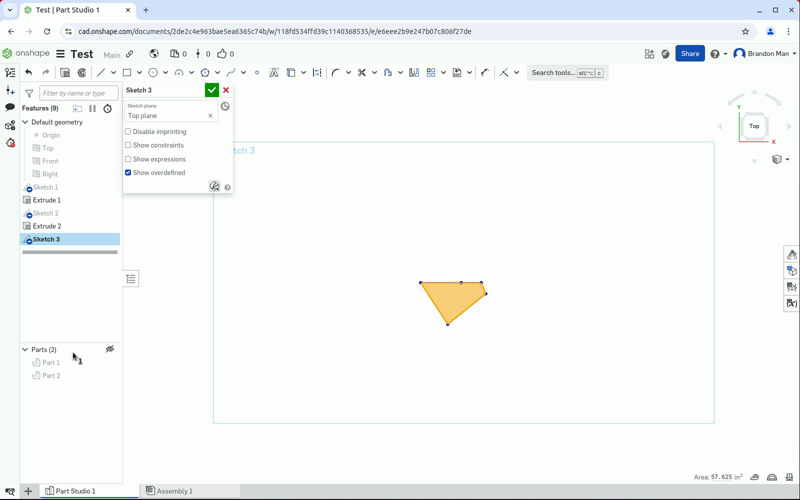
key(shift+y)
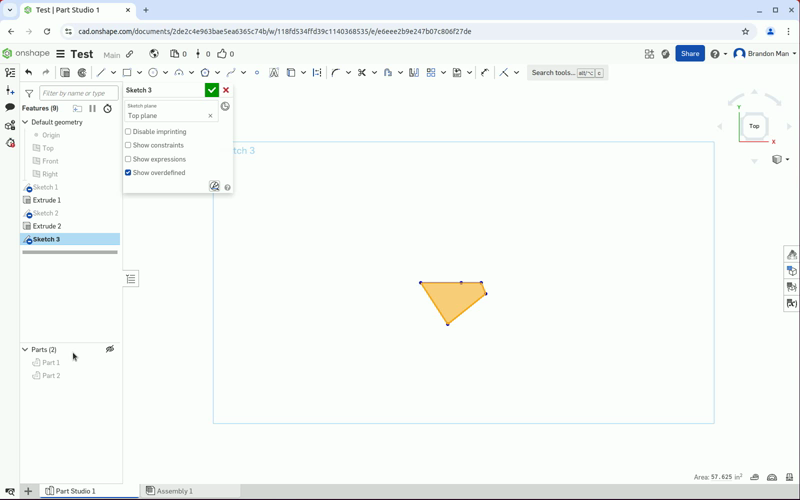
key(shift+e)
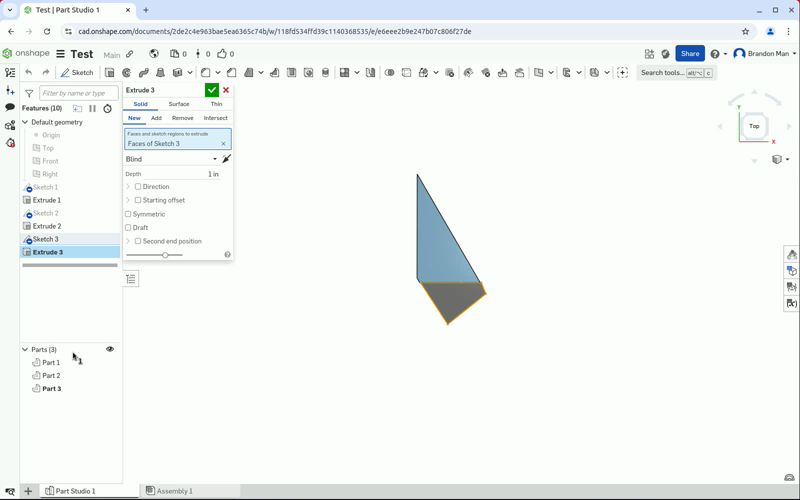
mouse_move(143, 106)
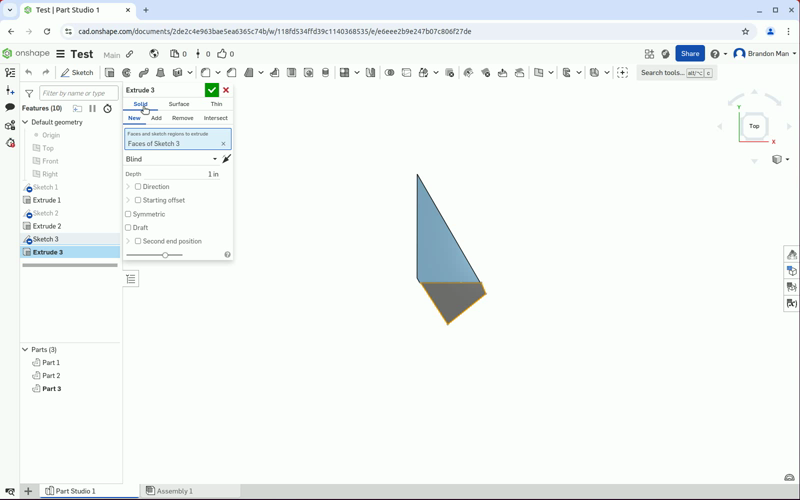
click(143, 106)
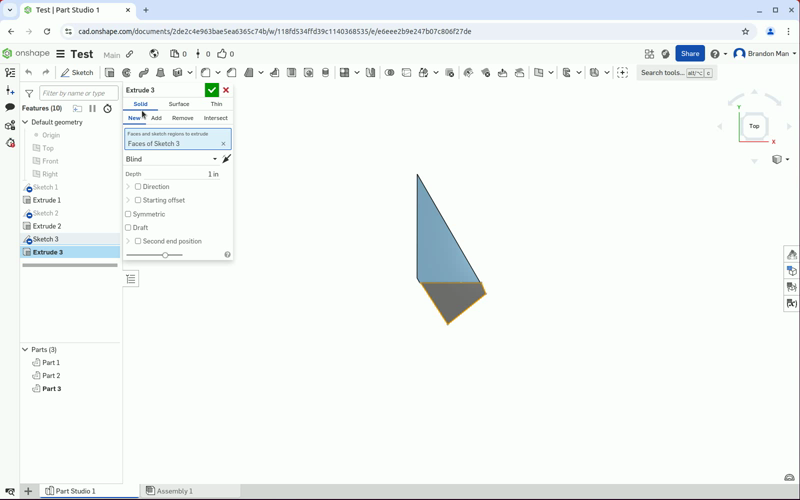
mouse_move(137, 120)
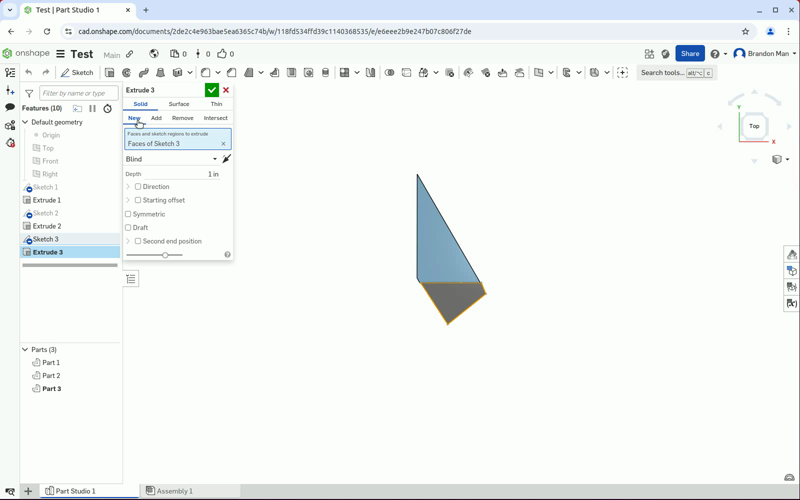
click(137, 120)
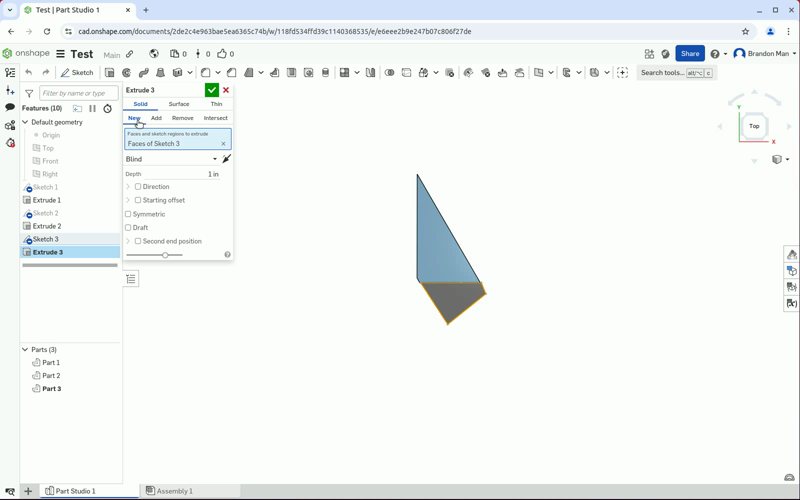
key(tab, 4)
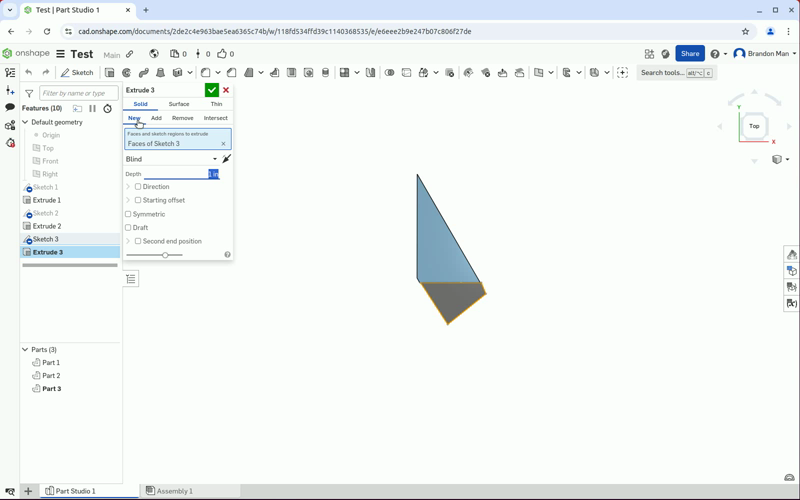
text(4.814)
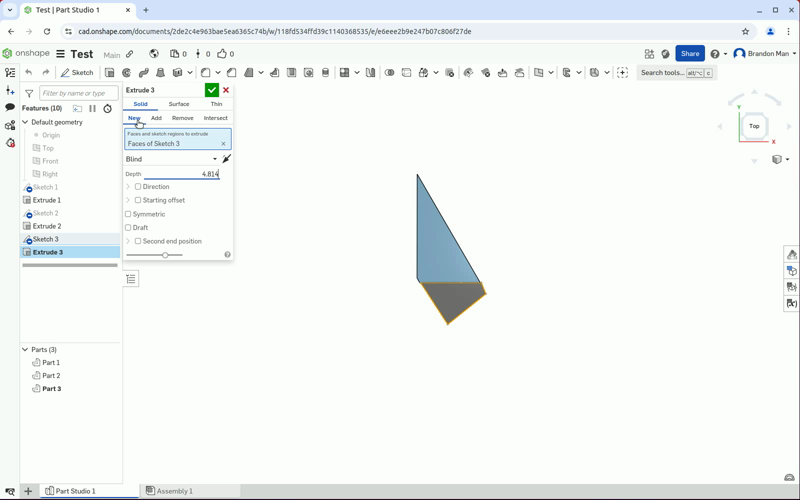
key(enter)
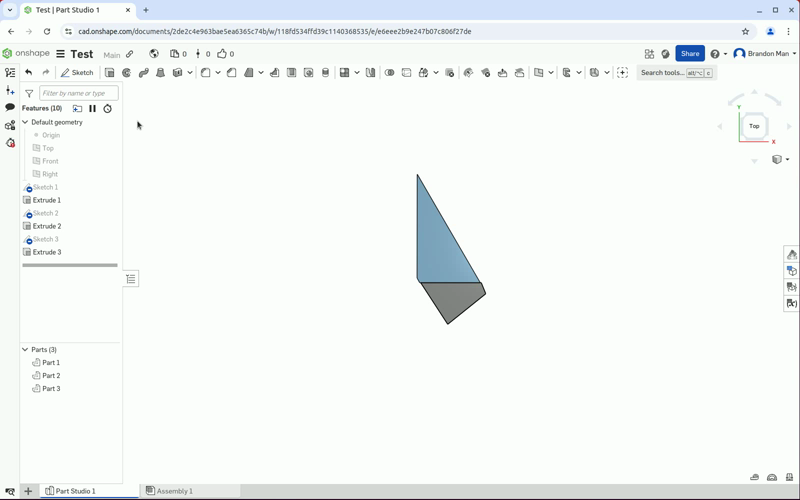
key(shift+h)
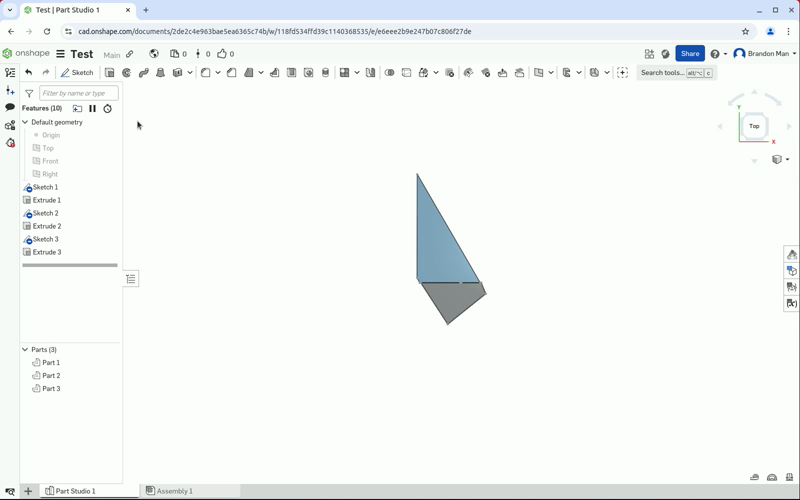
key(shift+h)
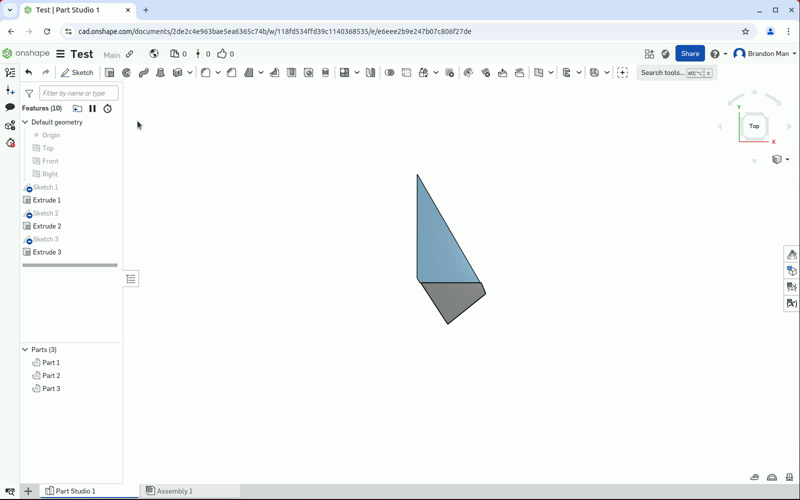
mouse_move(73, 189)
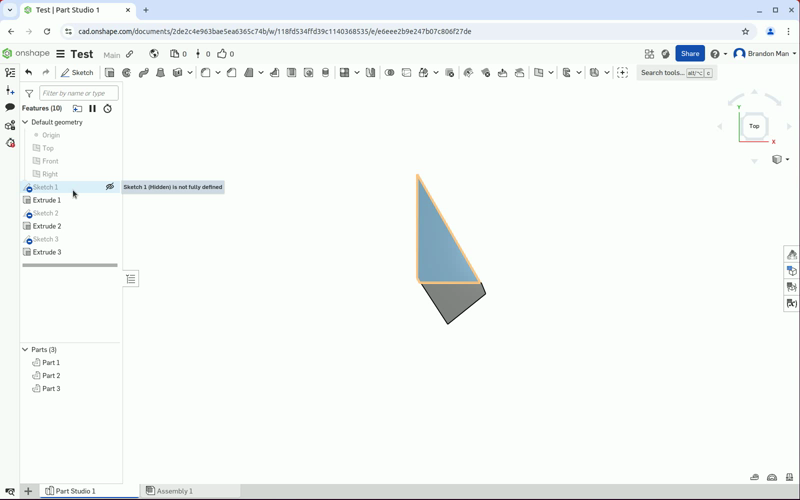
click(73, 189)
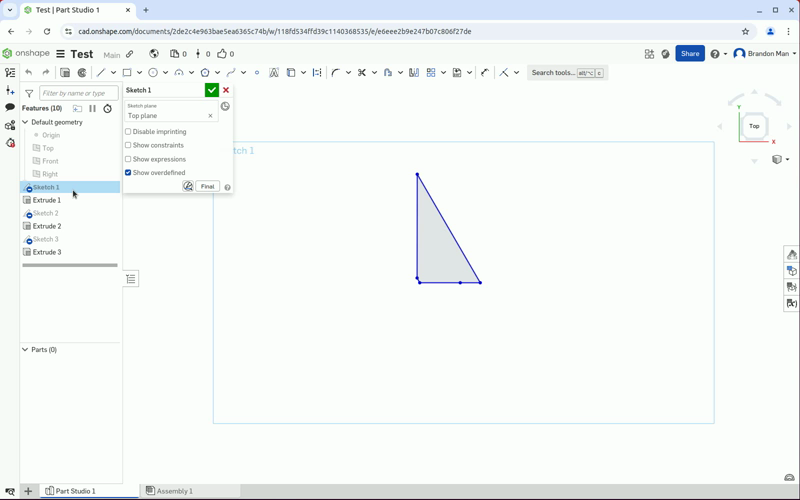
mouse_move(229, 92)
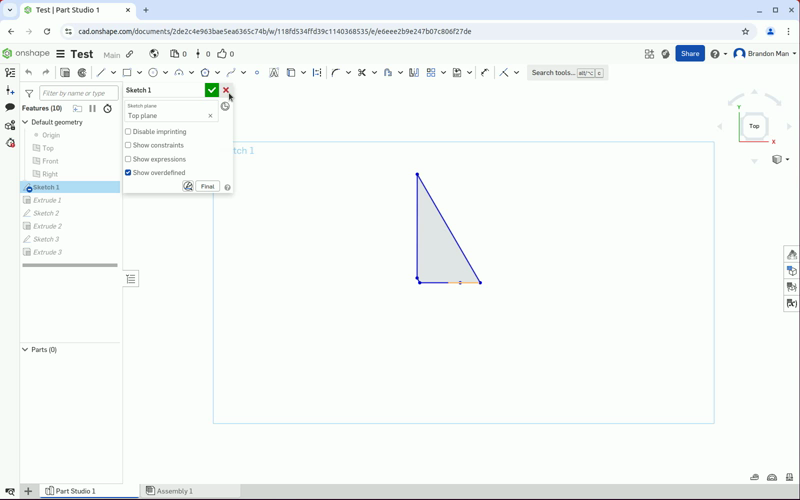
click(229, 92)
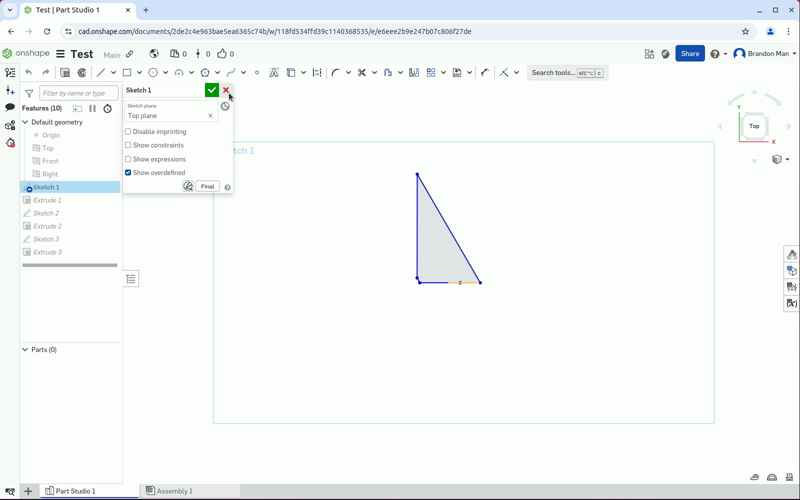
key(shift+s)
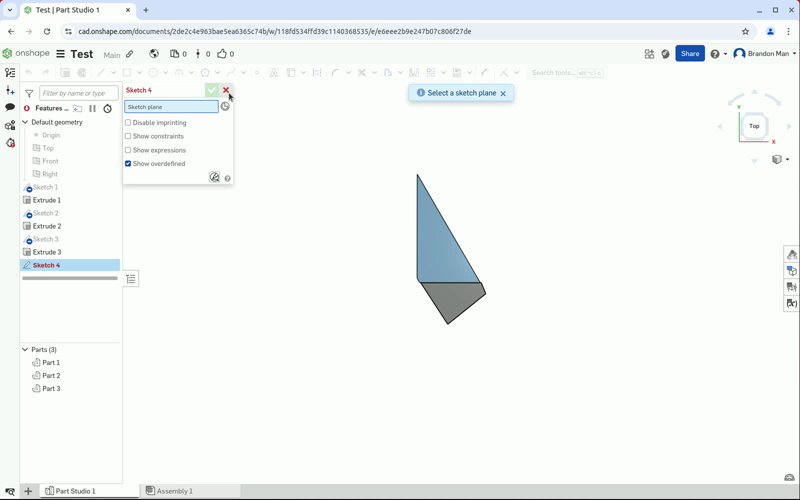
mouse_move(73, 150)
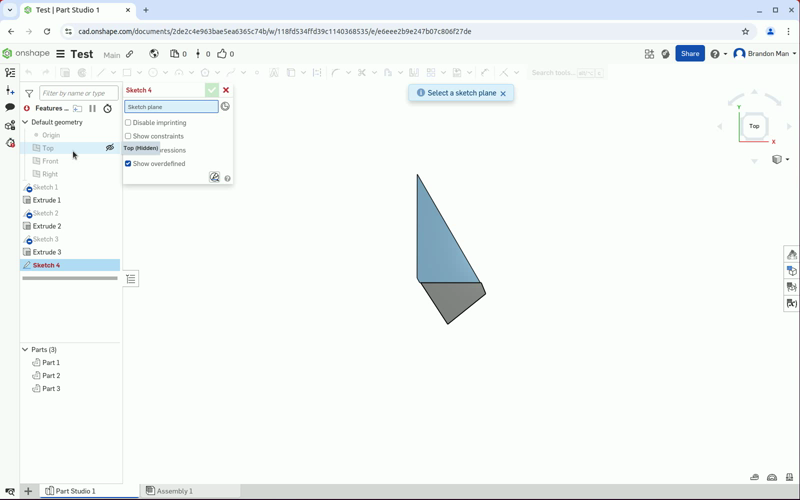
click(73, 150)
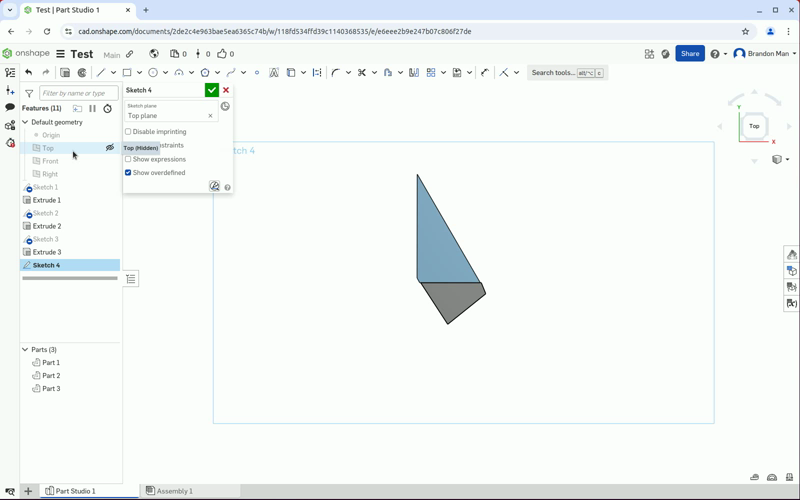
mouse_move(73, 352)
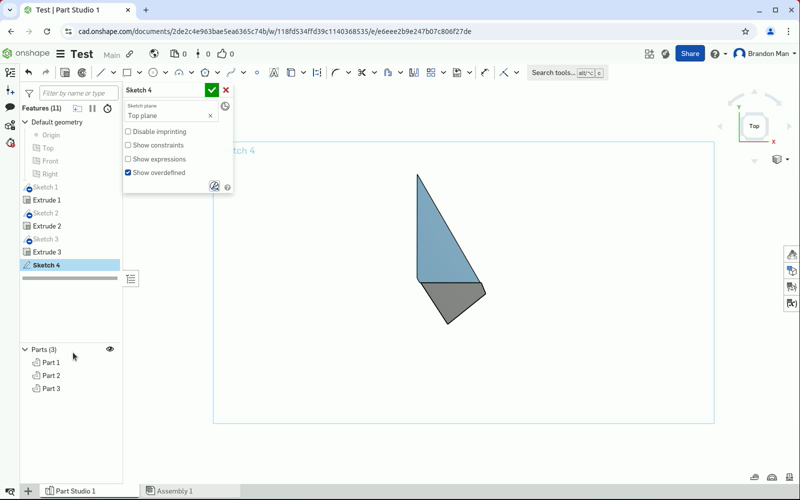
key(y)
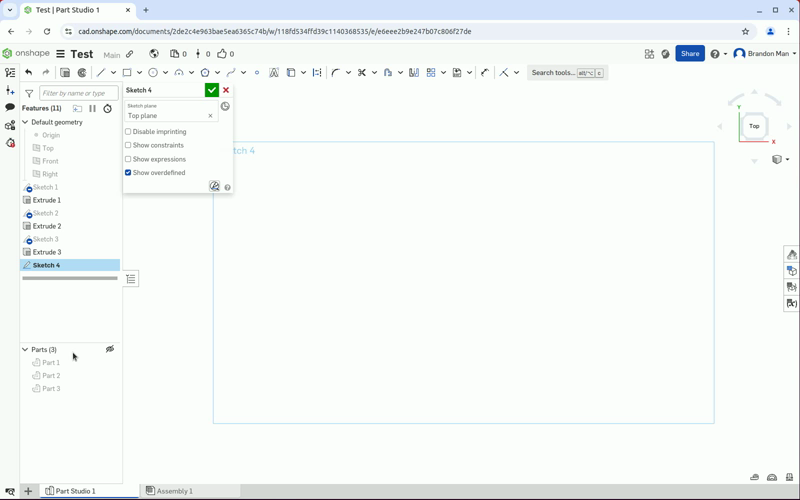
key(l)
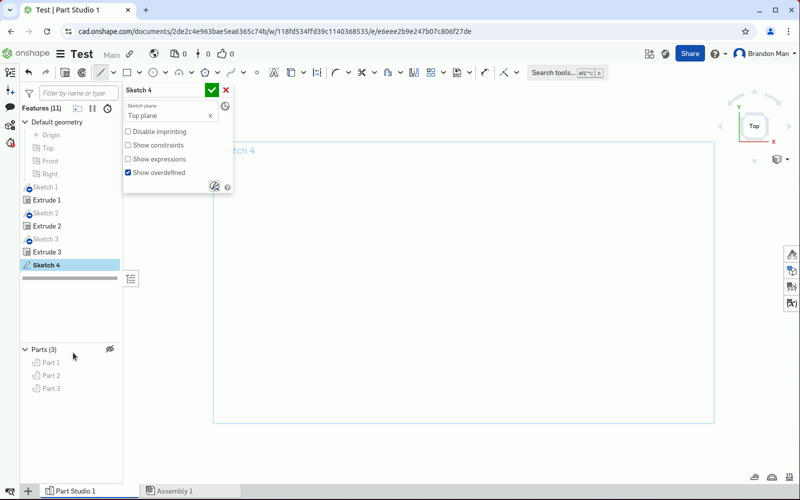
key_down(shift)
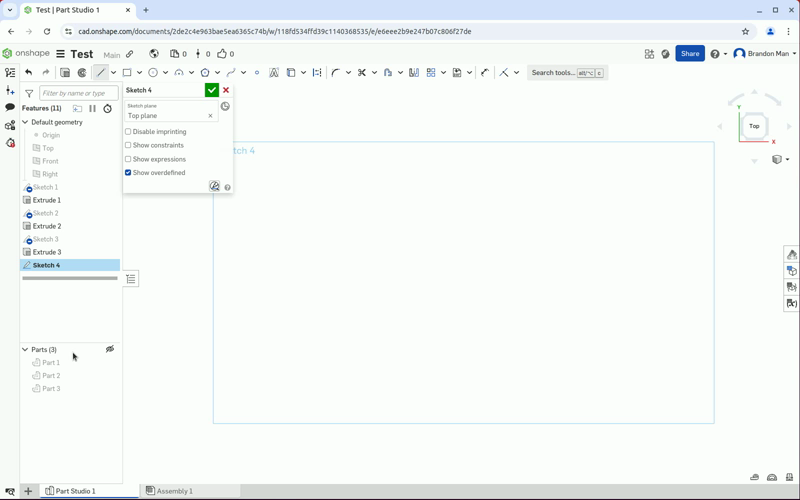
mouse_move(417, 278)
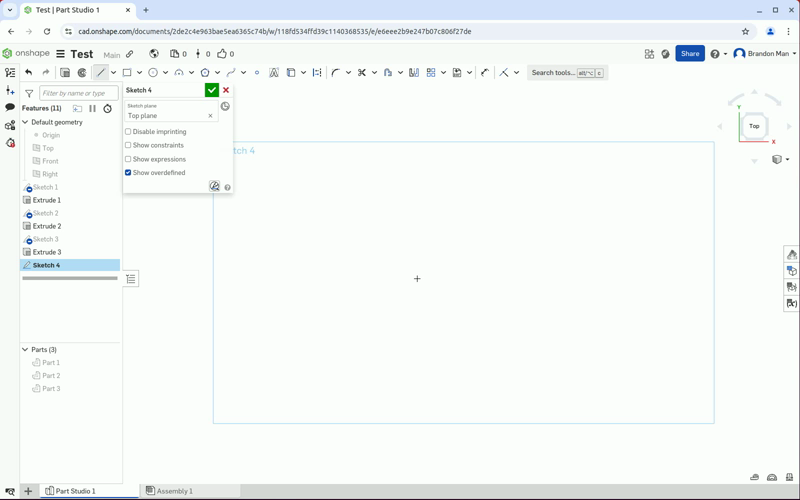
click(417, 278)
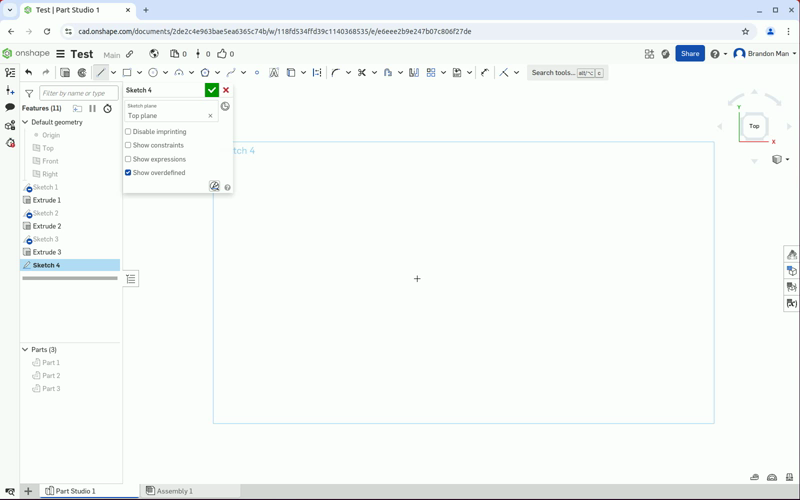
key_up(shift)
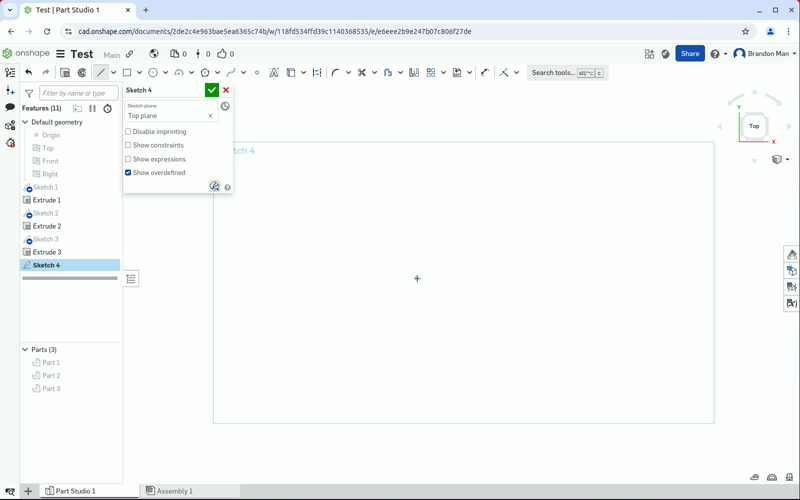
key_down(shift)
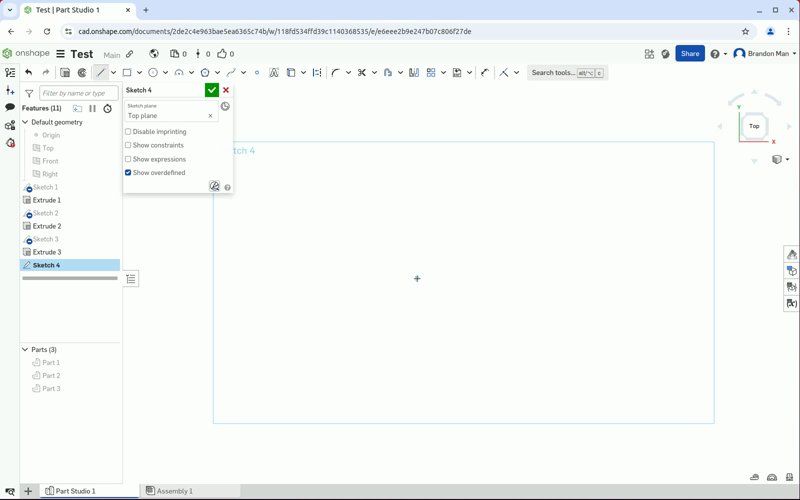
mouse_move(447, 278)
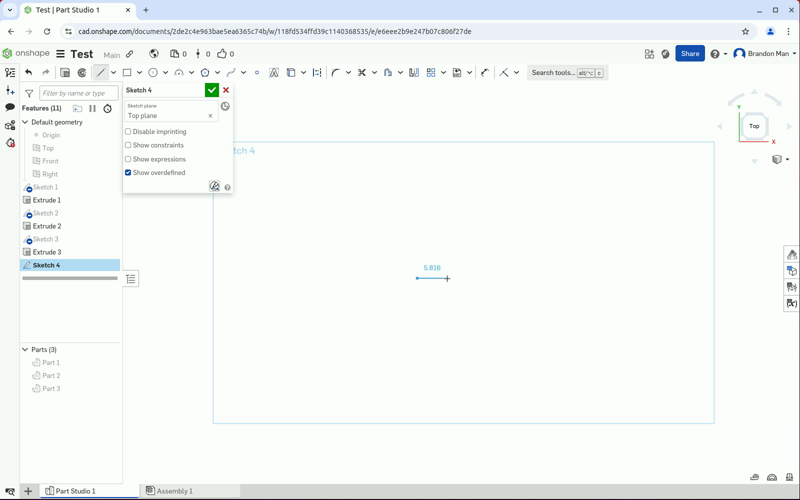
mouse_move(419, 282)
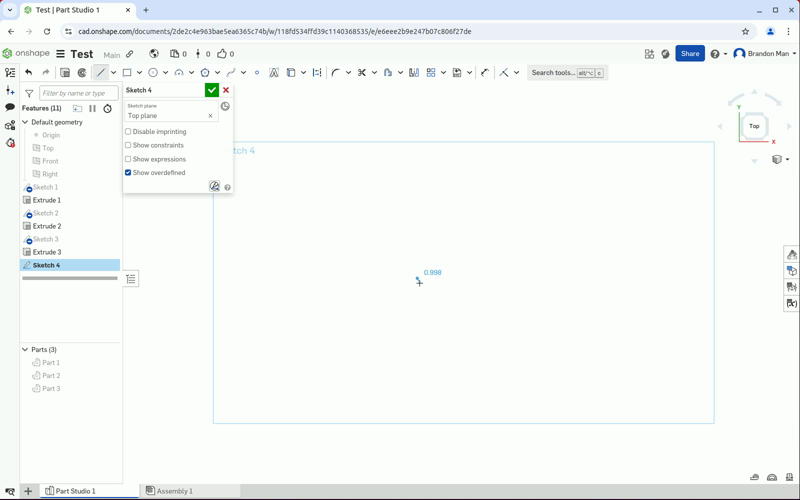
scroll(6)
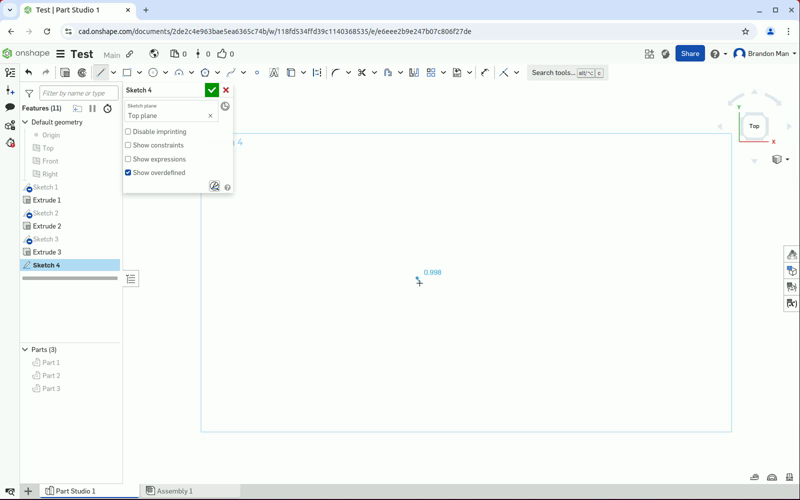
scroll(6)
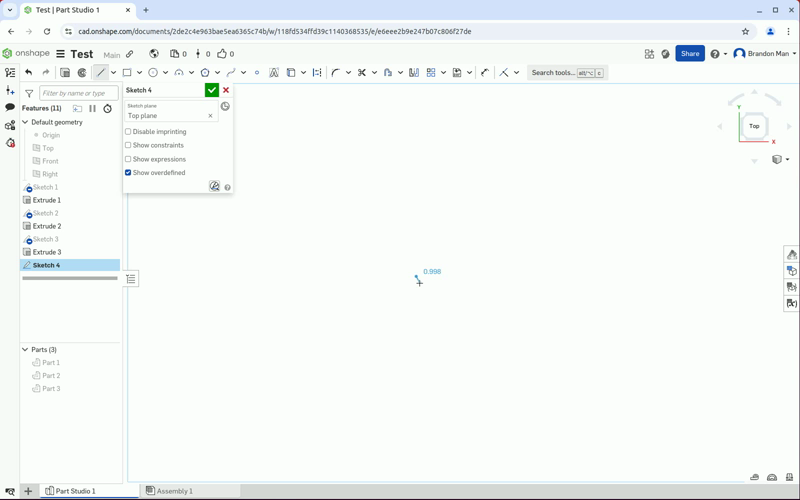
scroll(6)
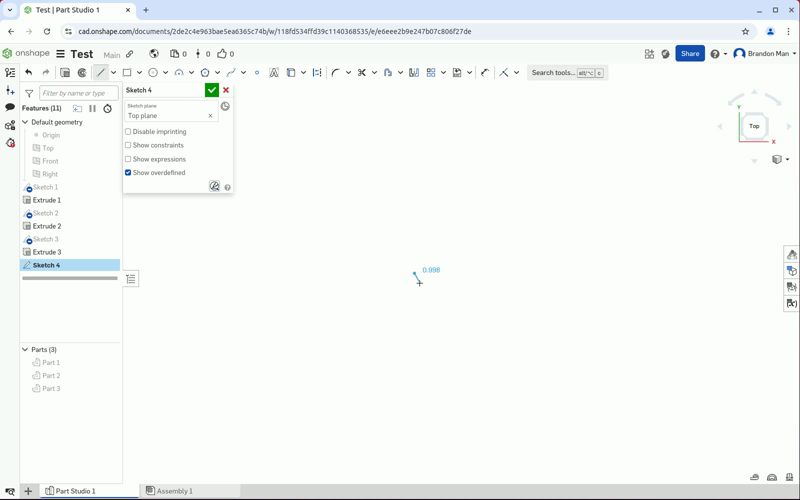
scroll(6)
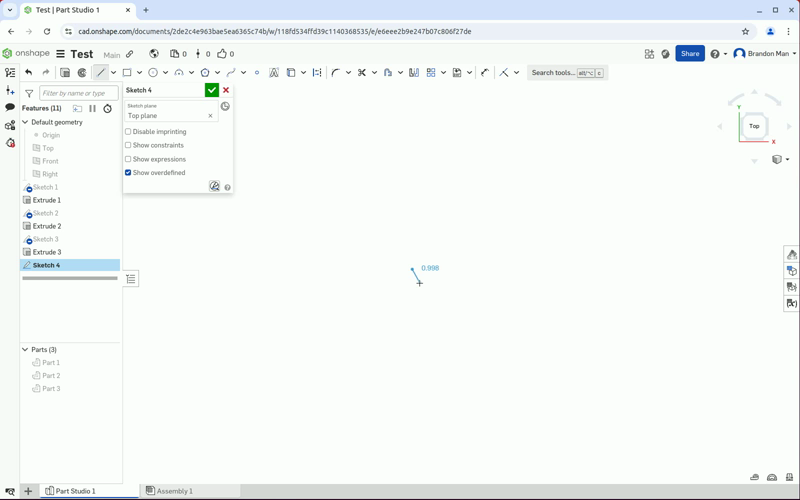
scroll(6)
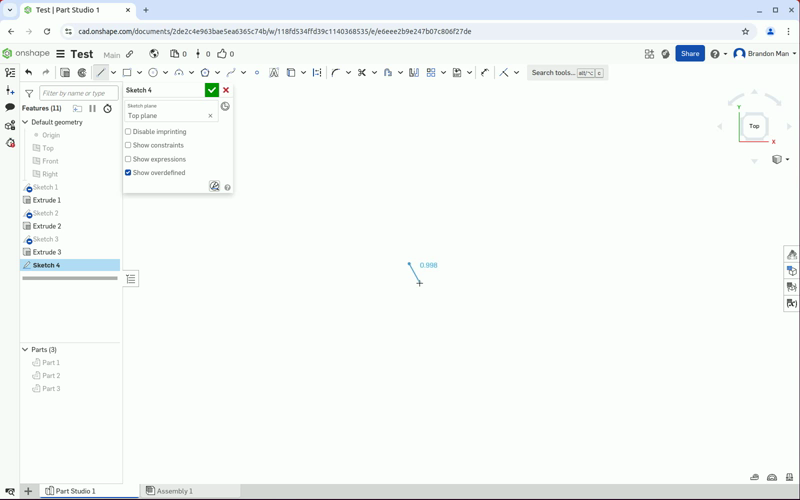
scroll(6)
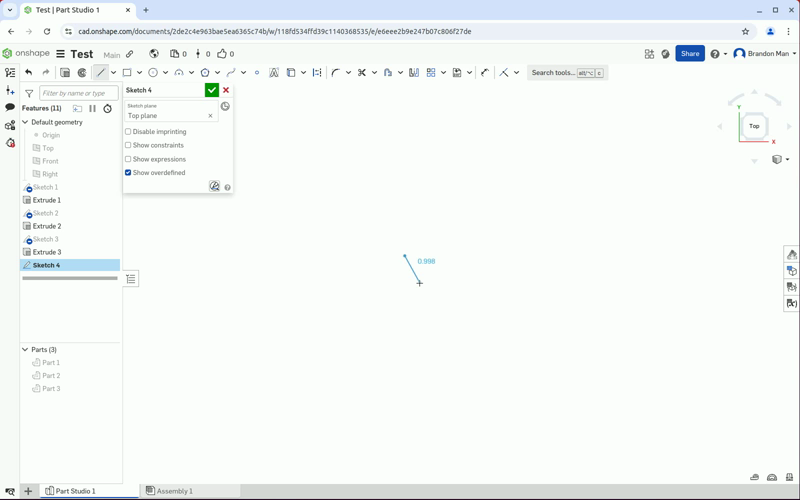
scroll(6)
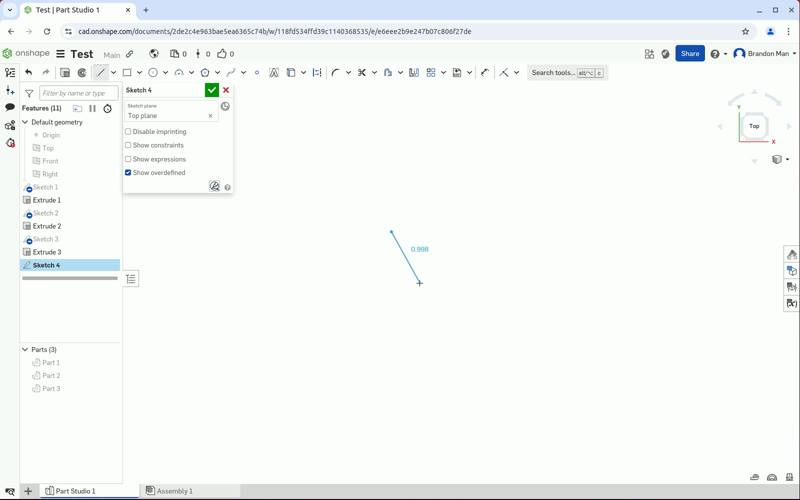
click(419, 282)
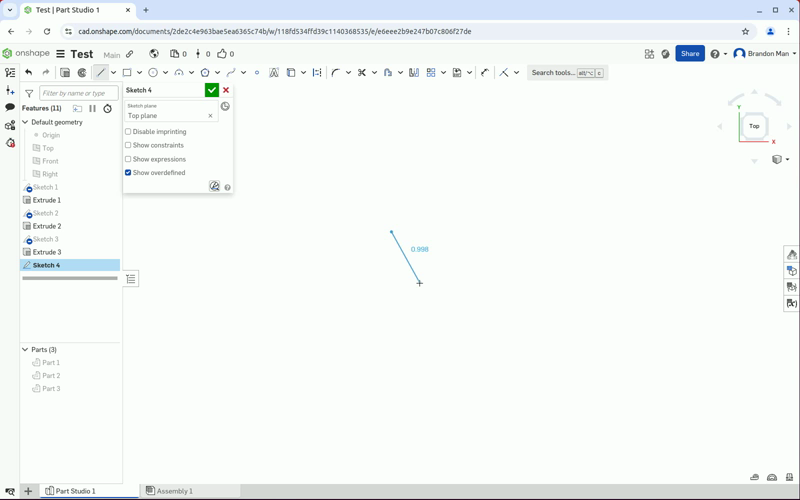
scroll(-6)
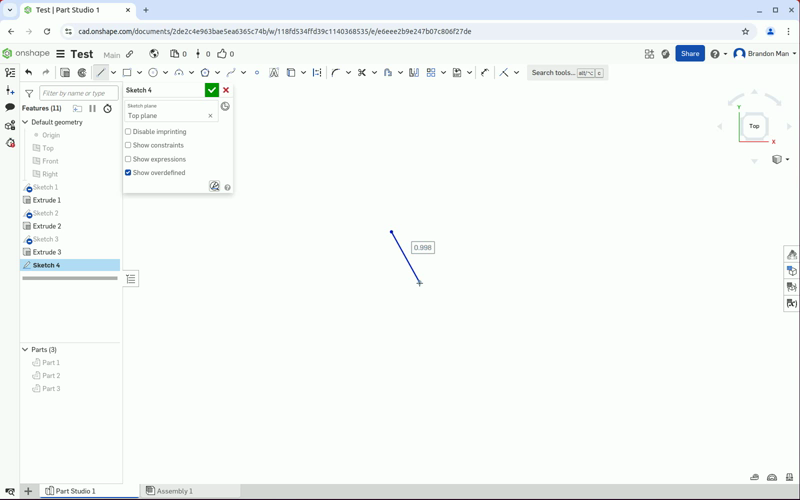
scroll(-6)
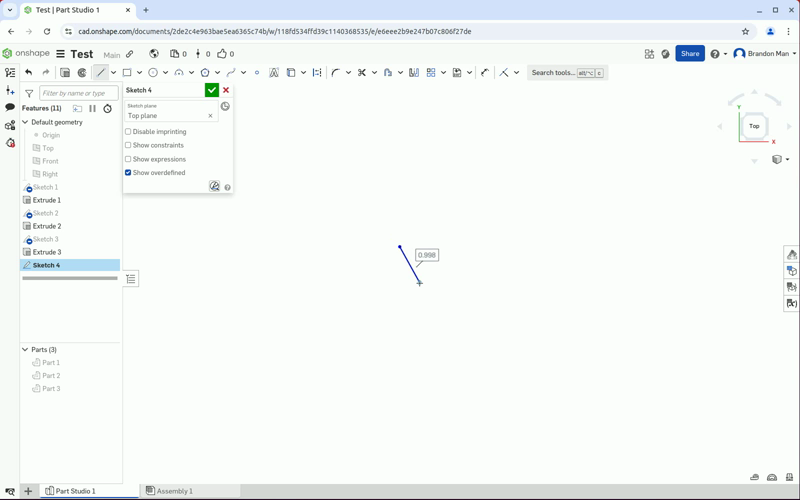
scroll(-6)
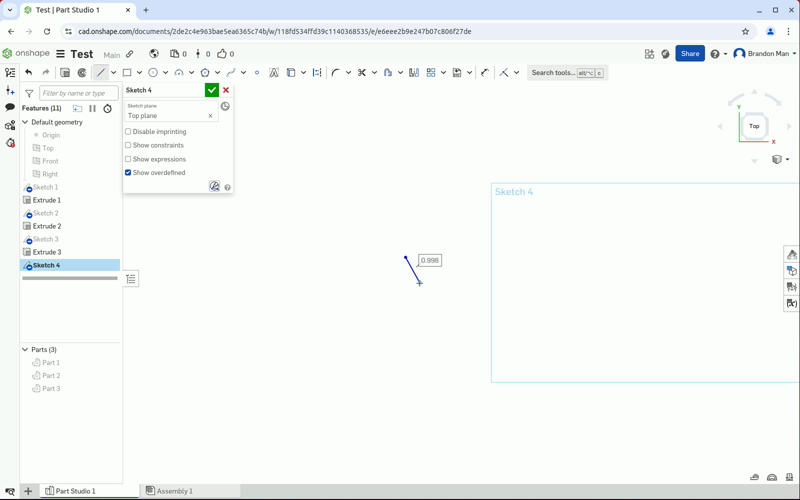
scroll(-6)
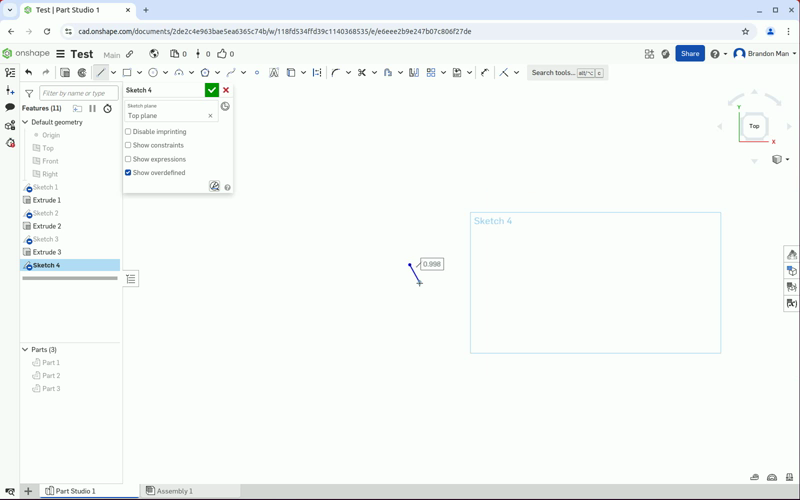
scroll(-6)
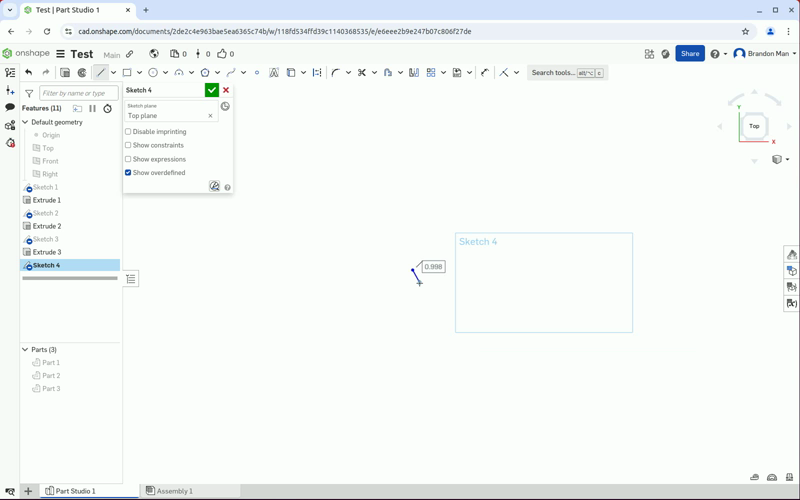
scroll(-6)
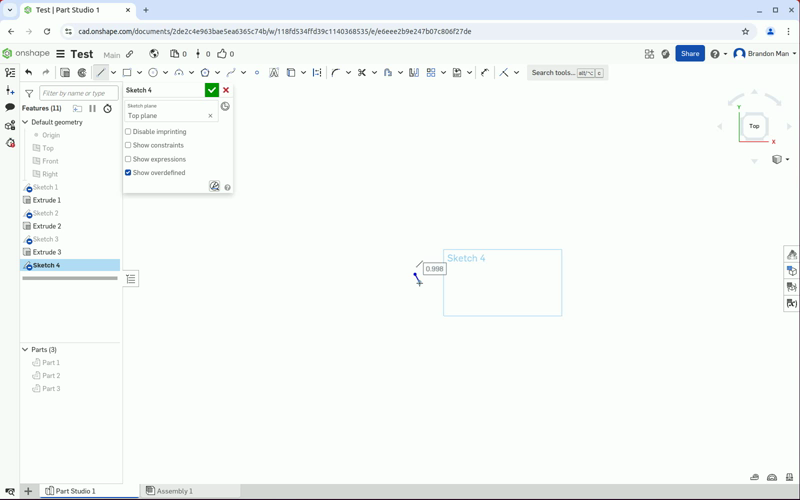
scroll(-6)
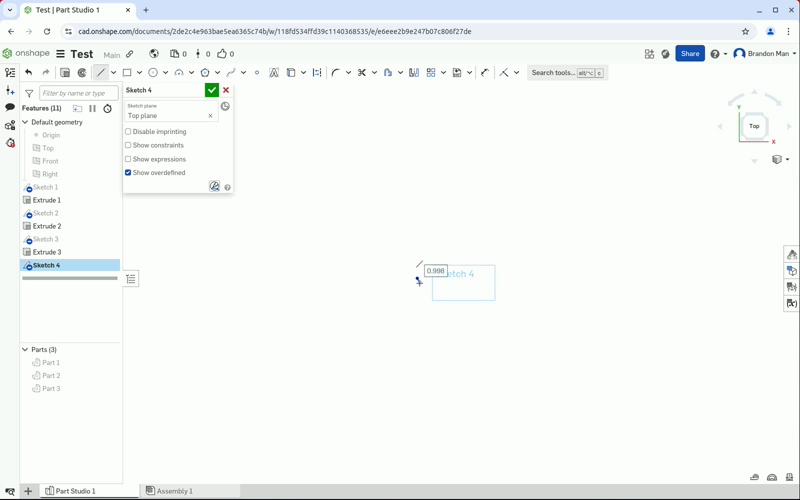
key_up(shift)
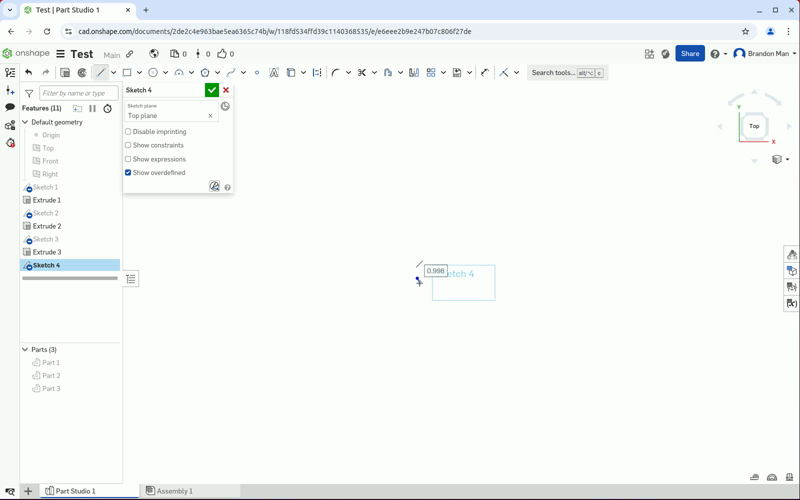
key_down(shift)
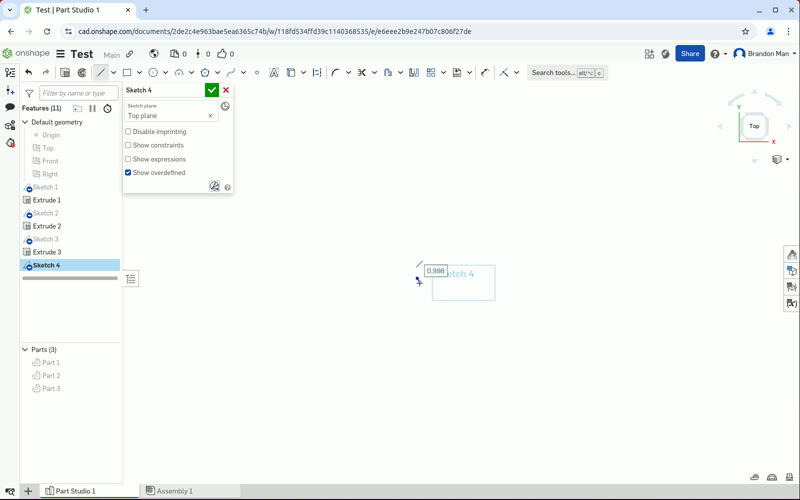
mouse_move(449, 282)
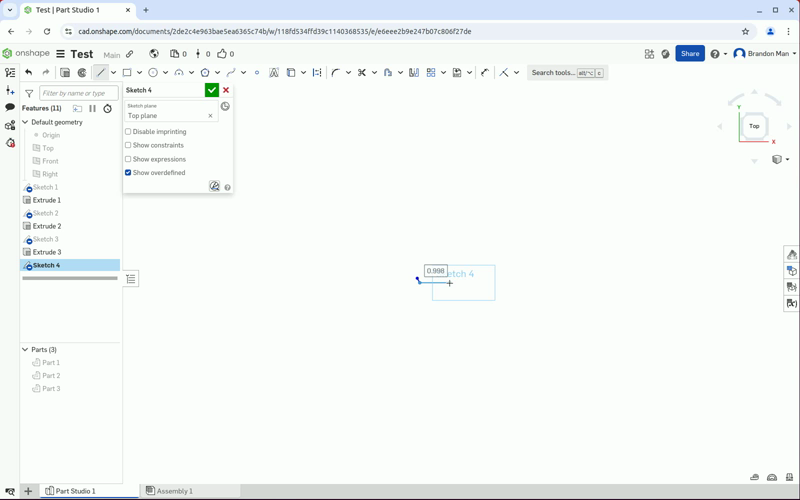
mouse_move(460, 282)
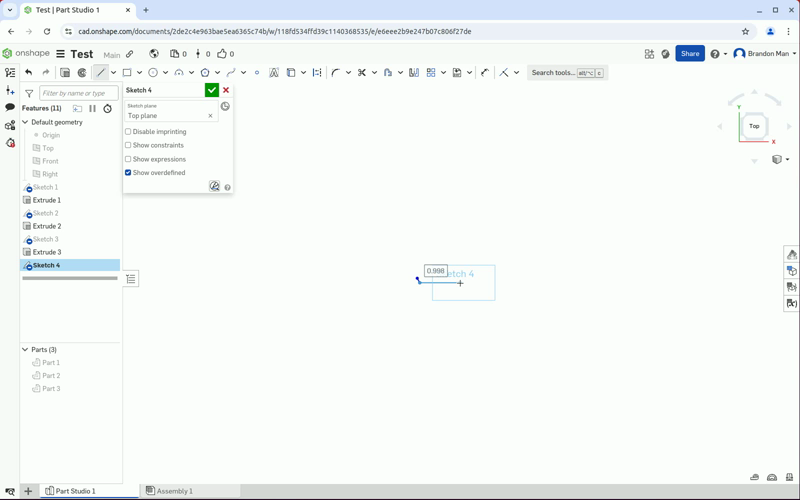
click(460, 282)
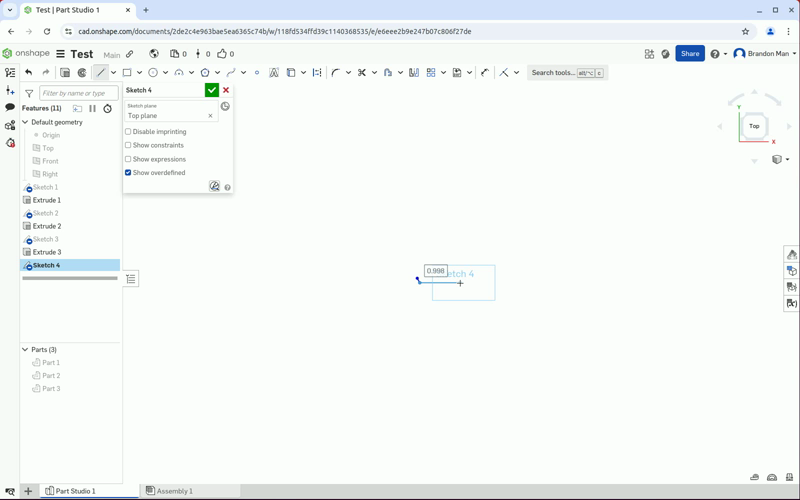
key_up(shift)
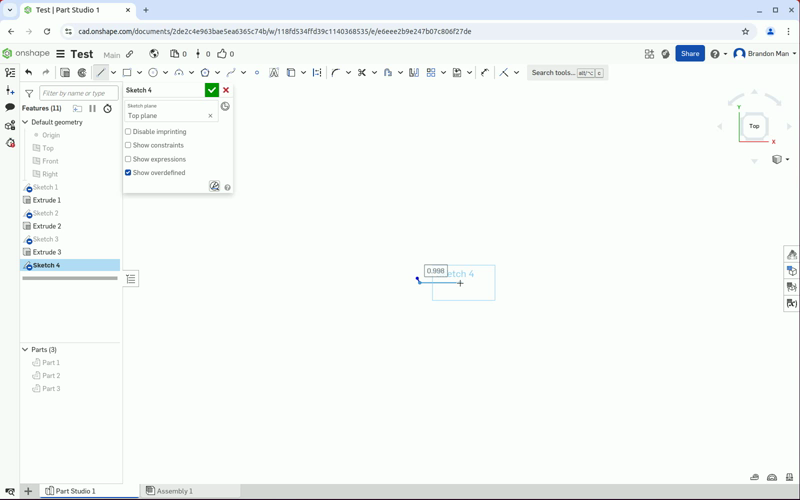
key_down(shift)
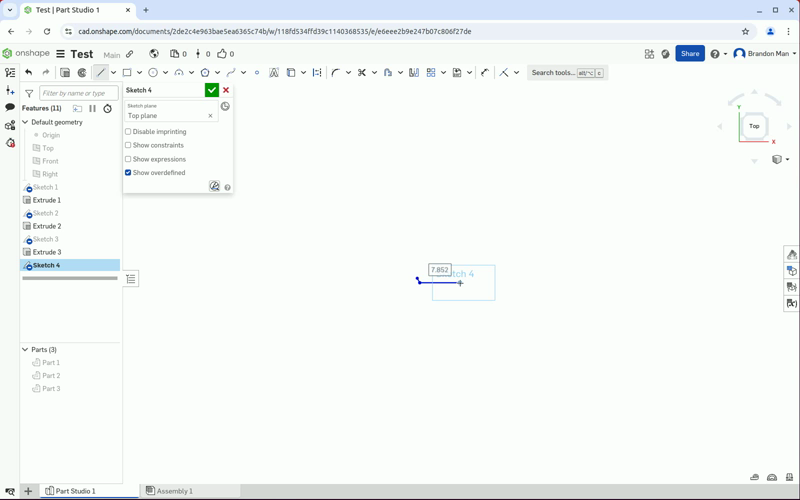
mouse_move(490, 282)
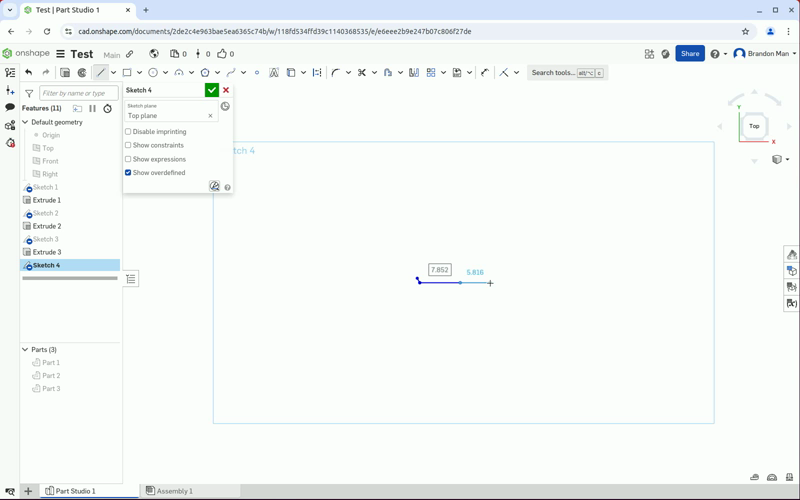
mouse_move(480, 282)
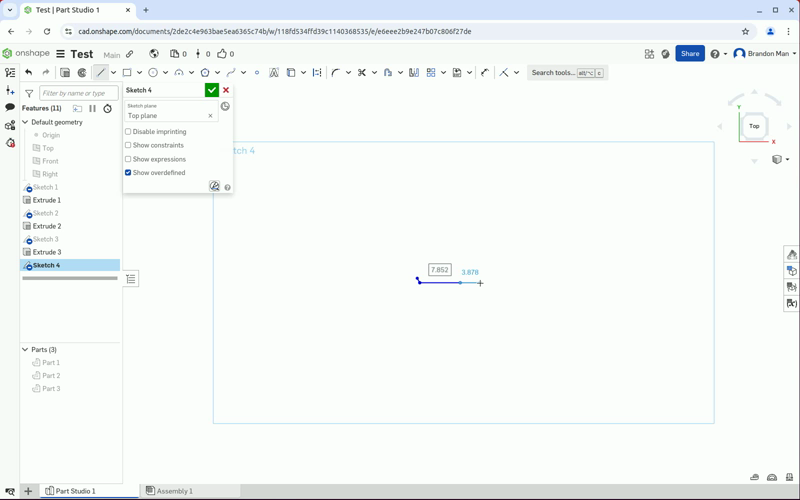
click(480, 282)
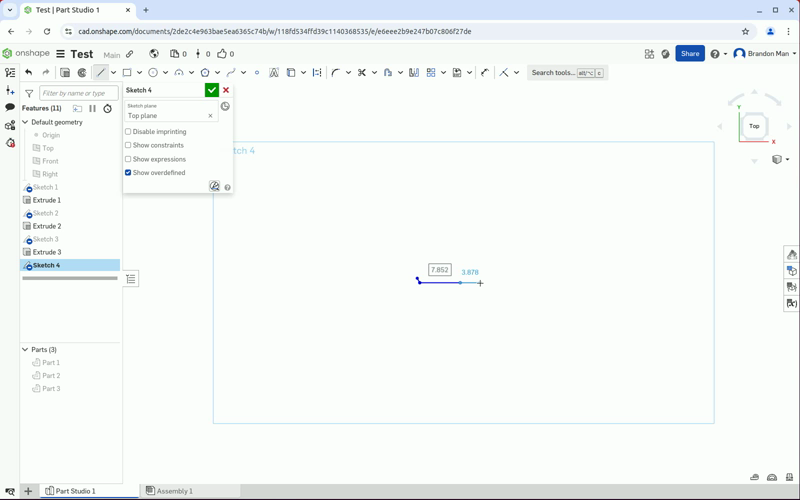
key_up(shift)
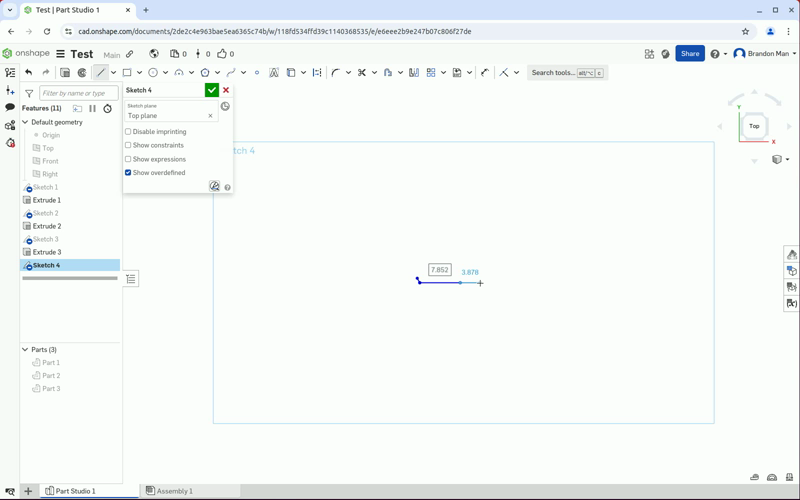
key_down(shift)
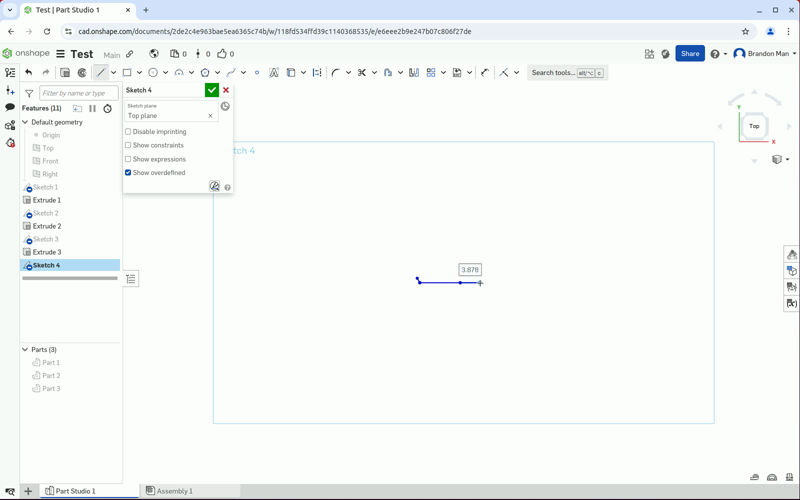
mouse_move(417, 174)
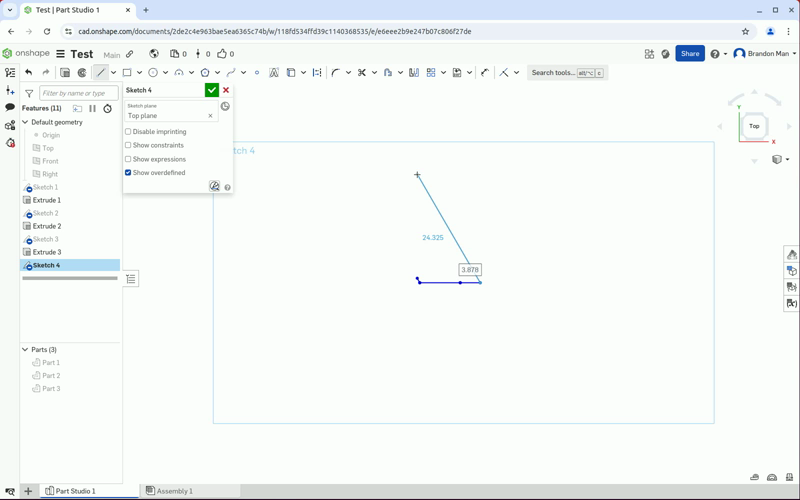
click(417, 174)
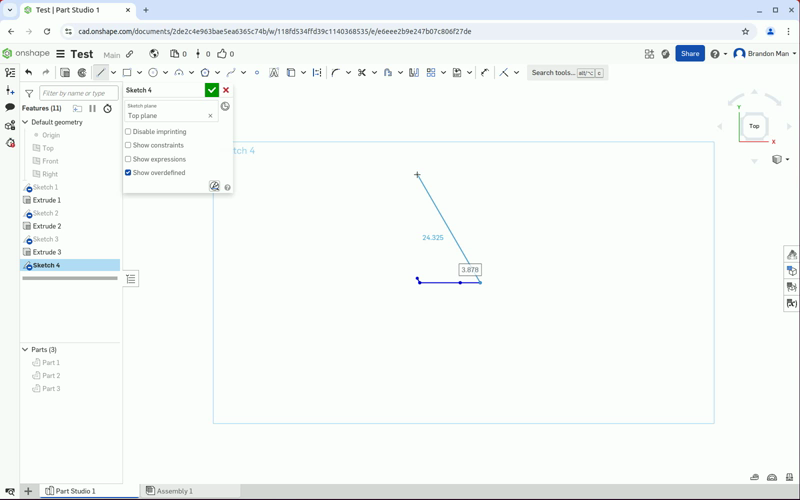
key_up(shift)
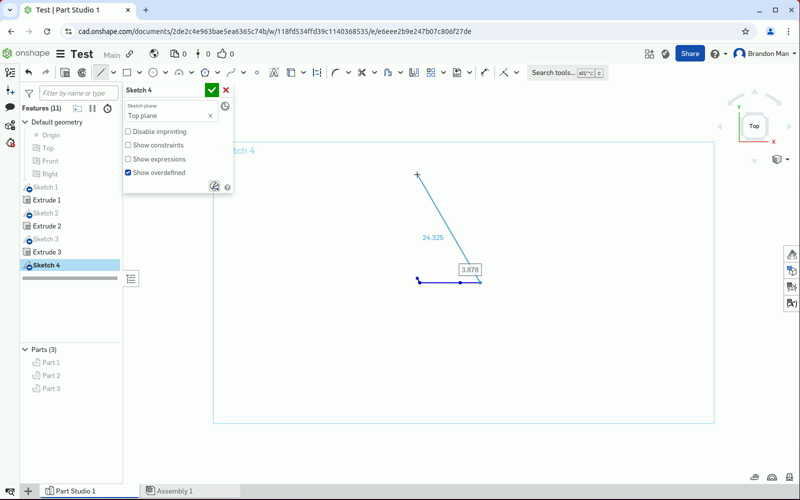
key_down(shift)
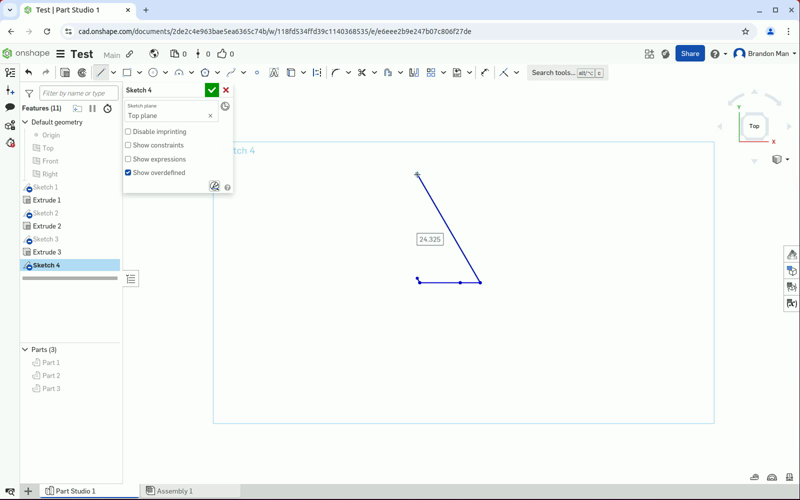
mouse_move(417, 278)
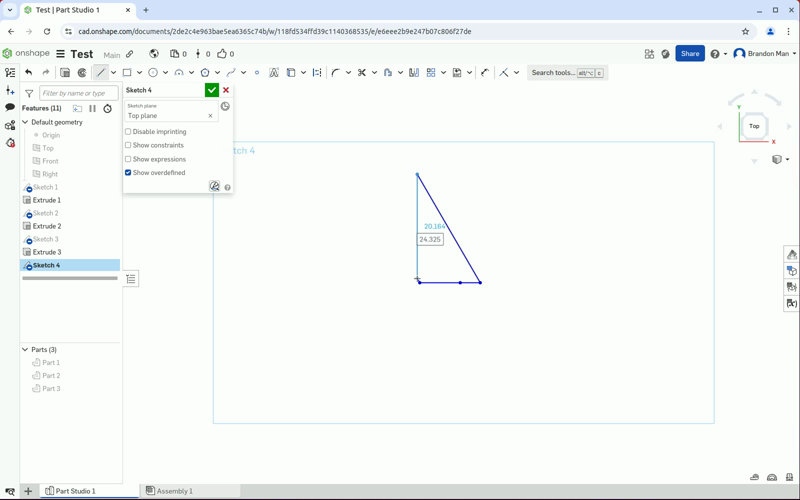
key_up(shift)
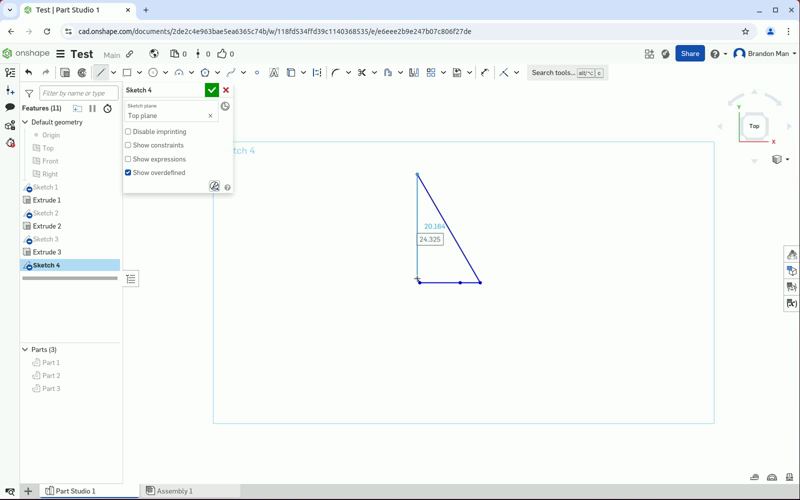
click(417, 278)
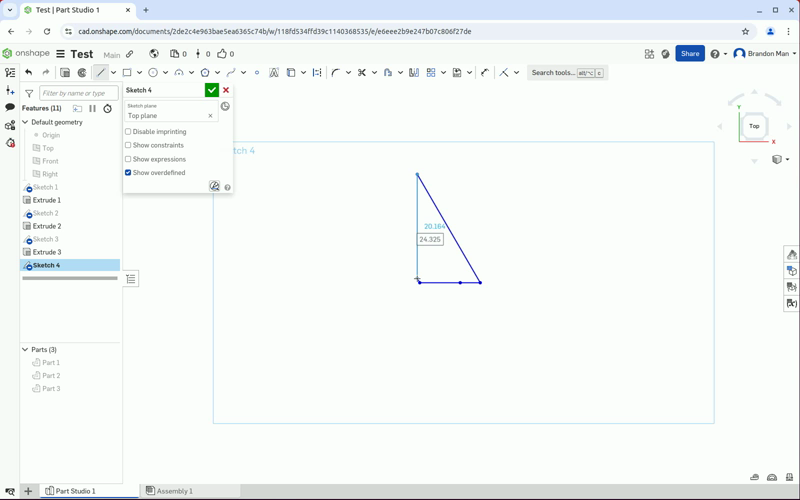
key(esc)
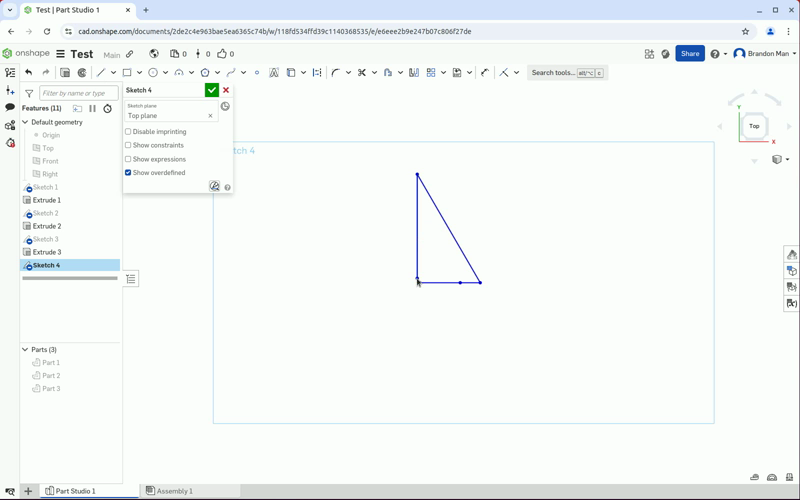
mouse_move(427, 261)
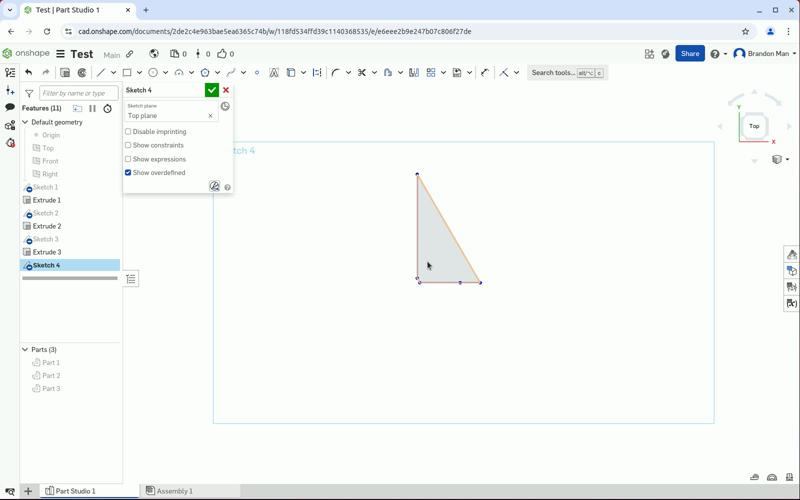
click(427, 261)
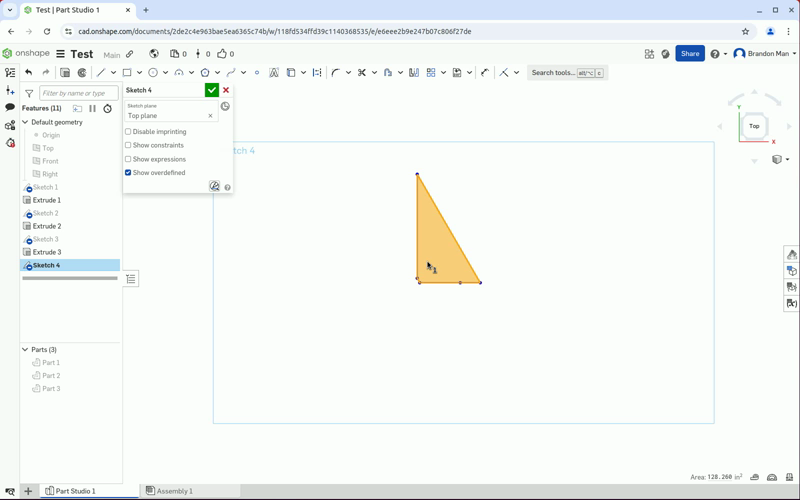
mouse_move(73, 352)
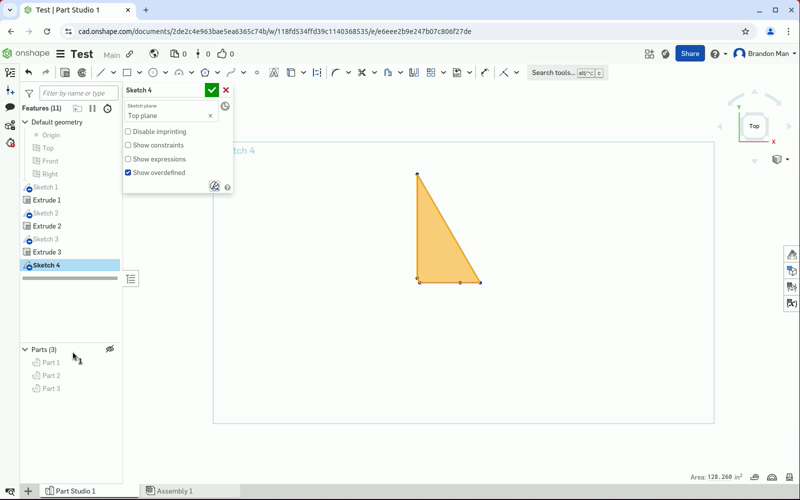
key(shift+y)
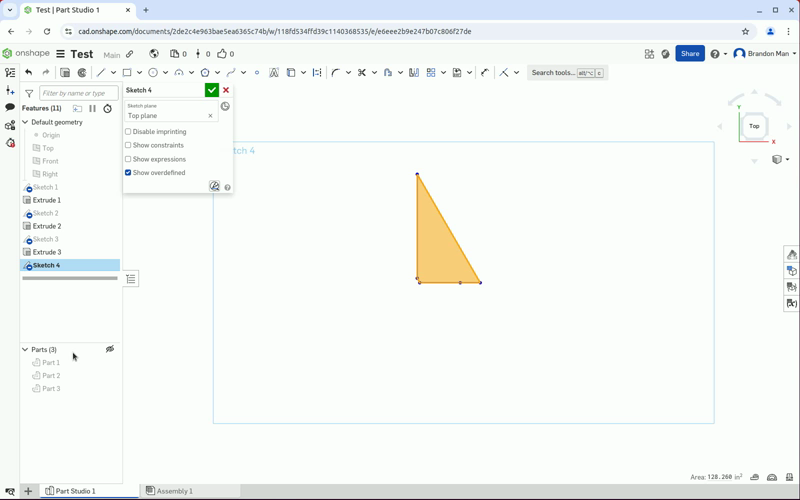
key(shift+e)
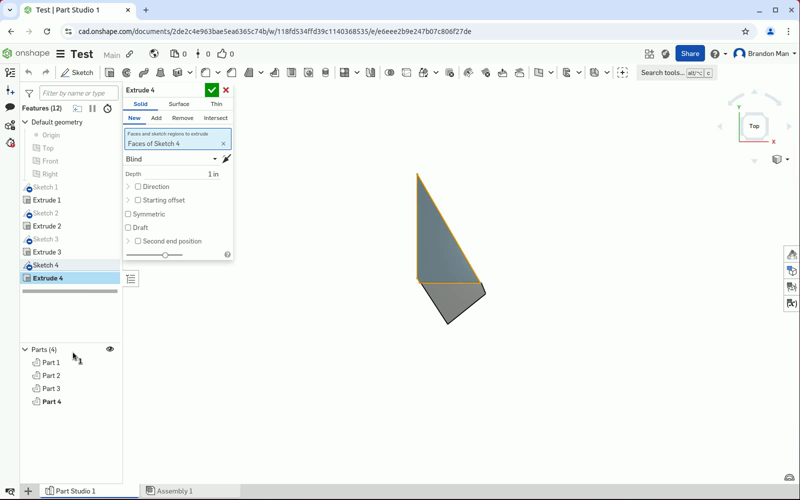
mouse_move(143, 106)
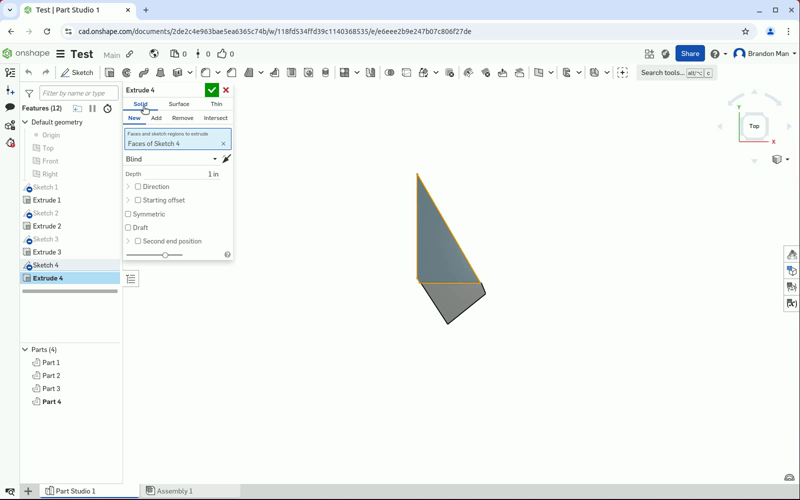
click(143, 106)
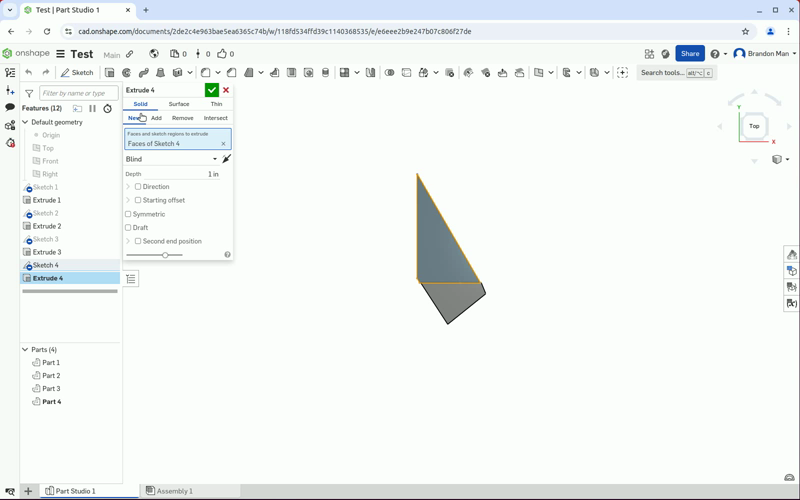
mouse_move(137, 120)
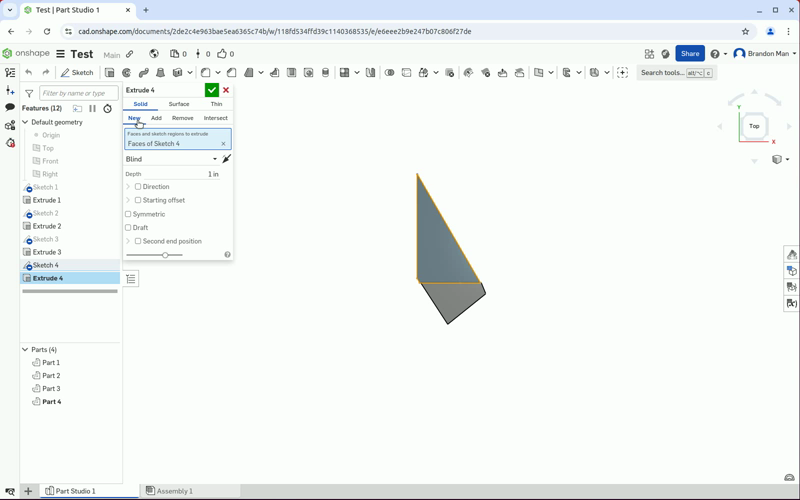
click(137, 120)
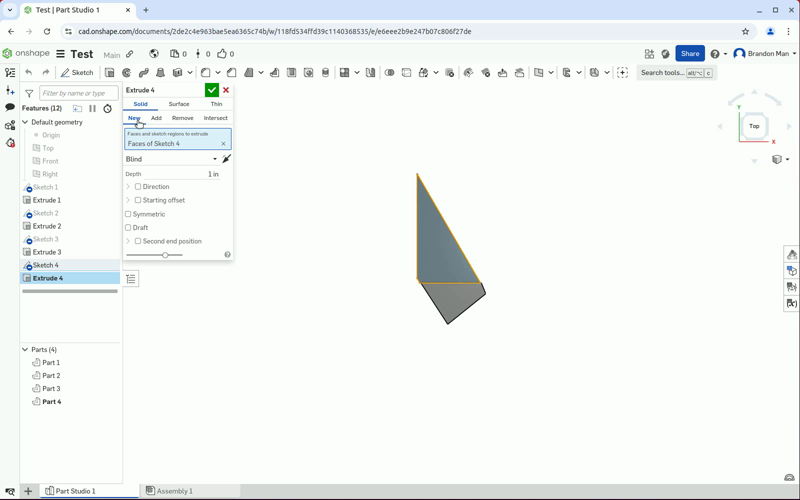
key(tab, 4)
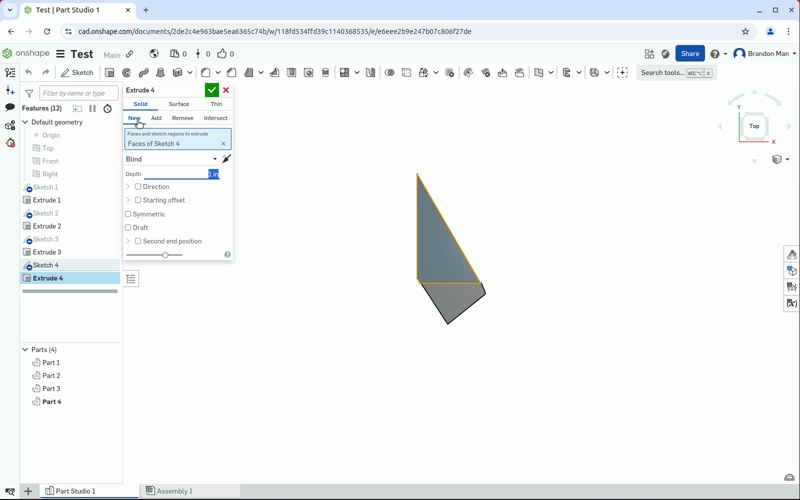
text(4.814)
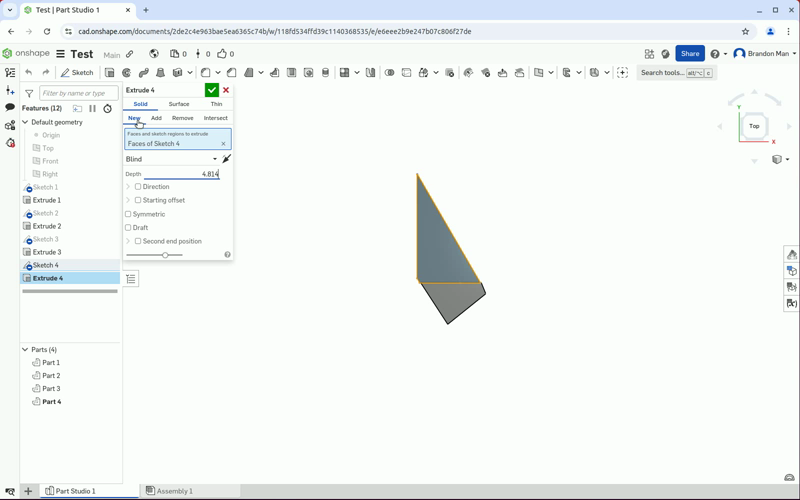
key(enter)
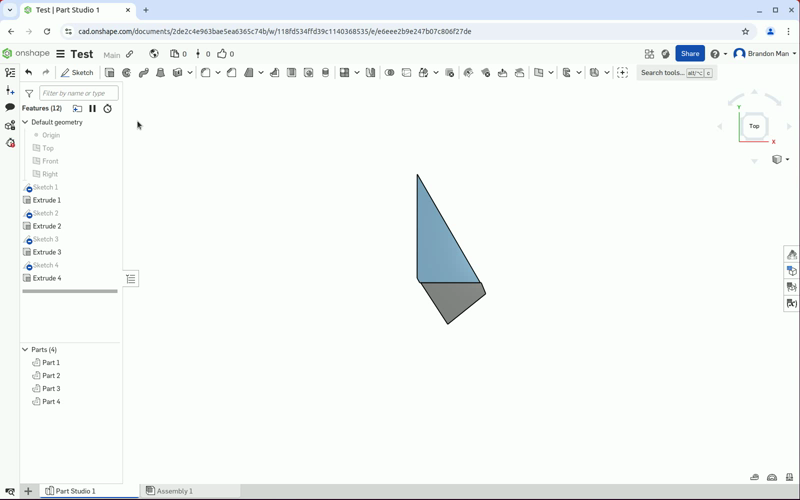
key(shift+h)
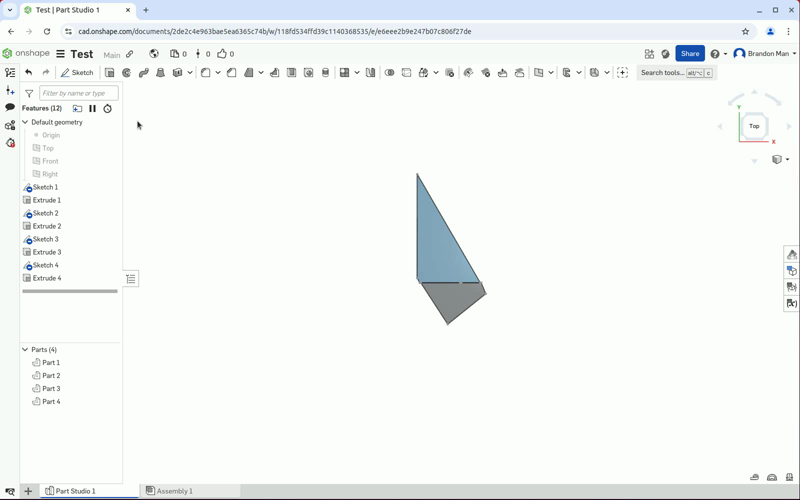
key(shift+h)
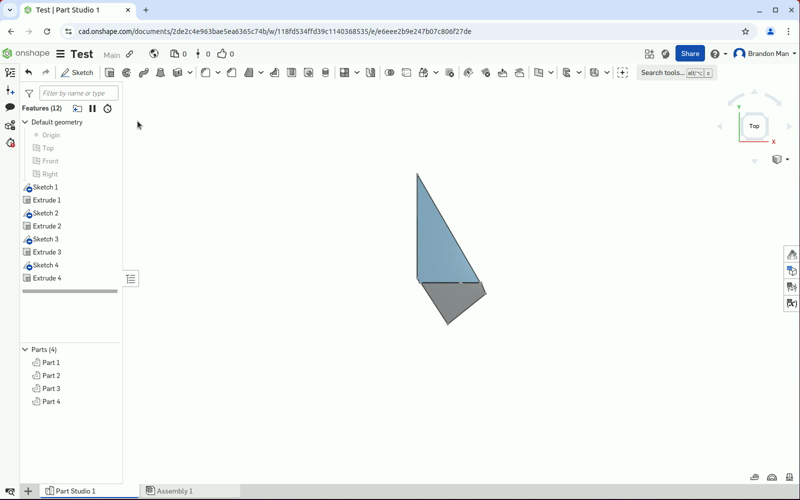
key(shift+7)
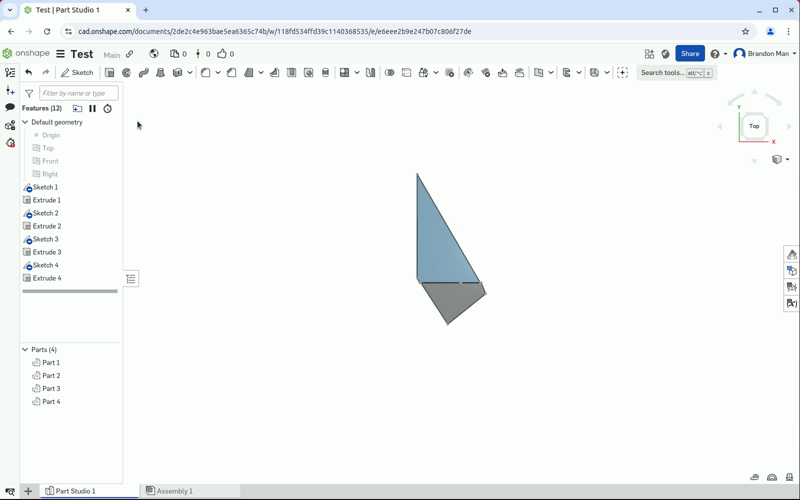
key(up, 3)
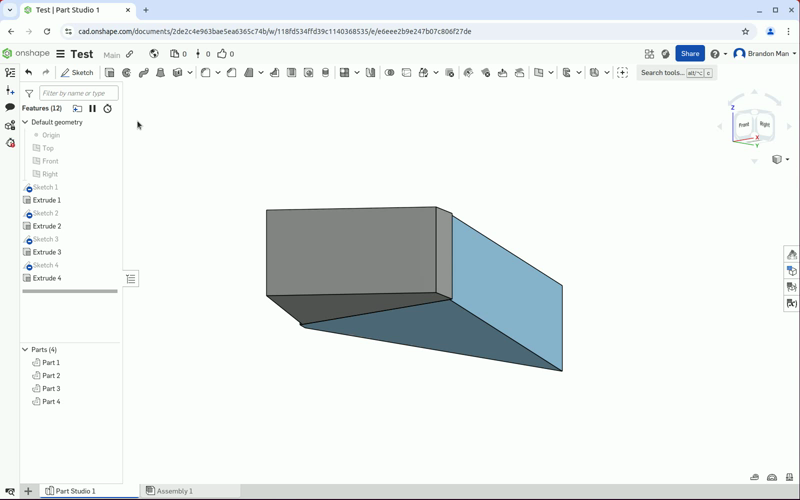
key(left, 3)
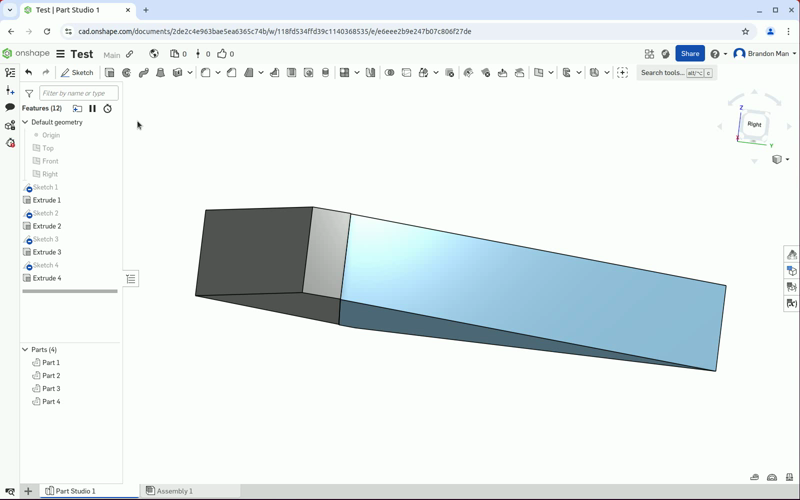
key(right, 3)
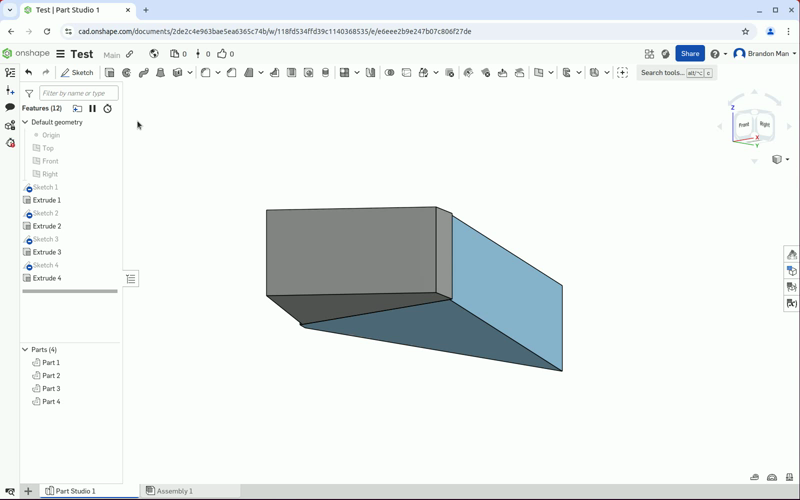
key(down, 3)
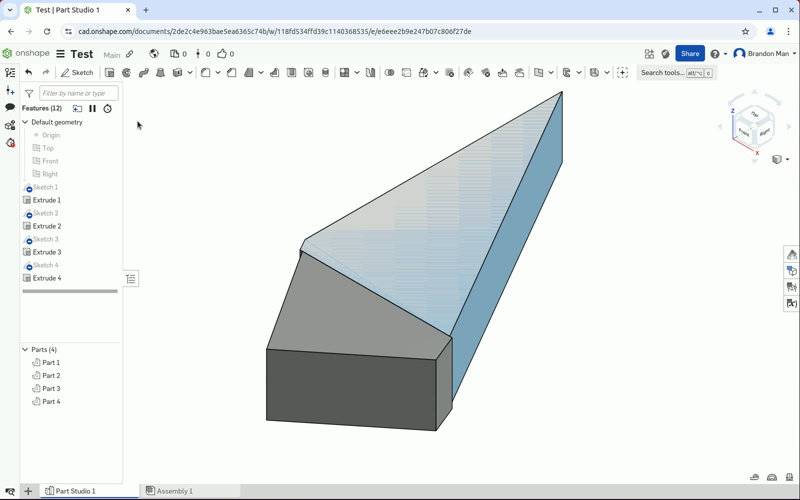
mouse_move(73, 189)
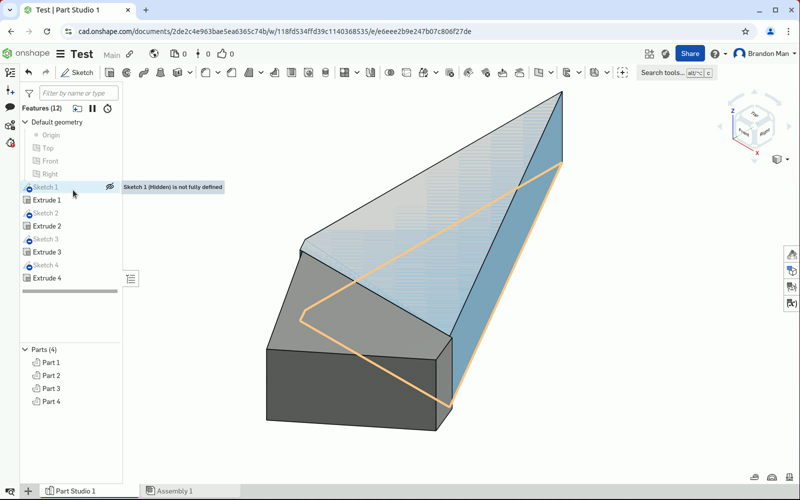
click(73, 189)